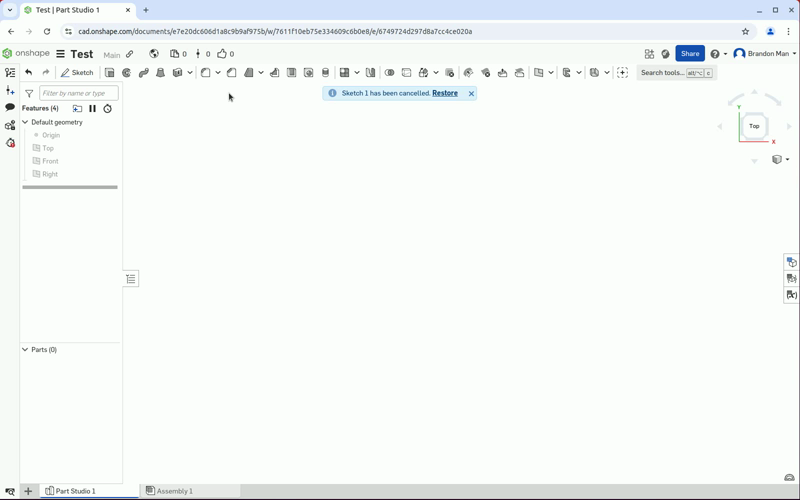
key(shift+h)
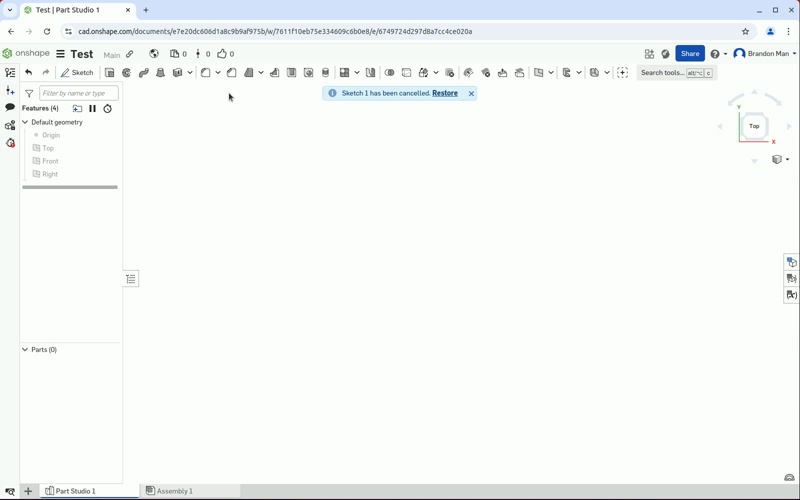
key(shift+s)
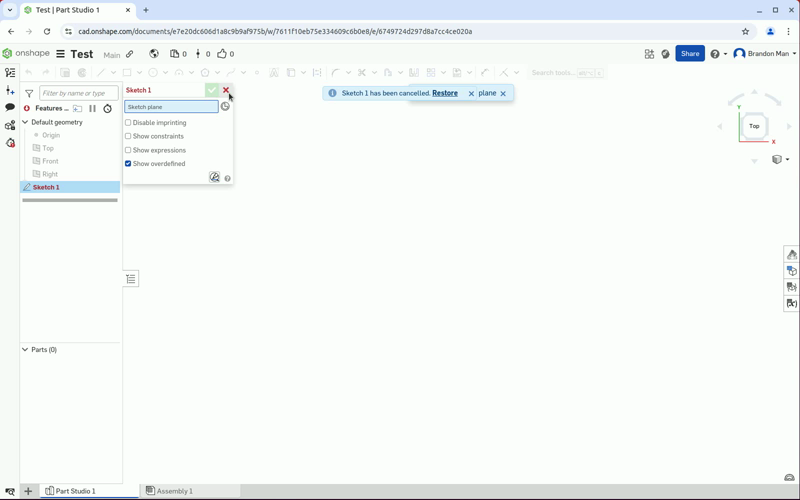
mouse_move(73, 150)
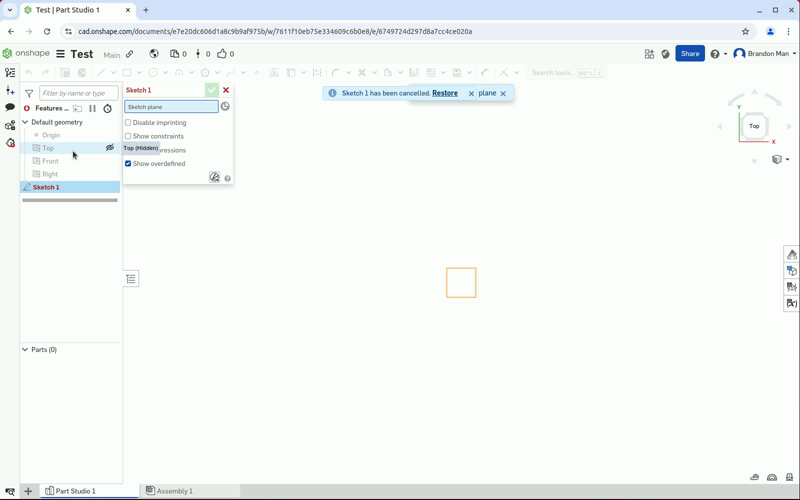
click(73, 150)
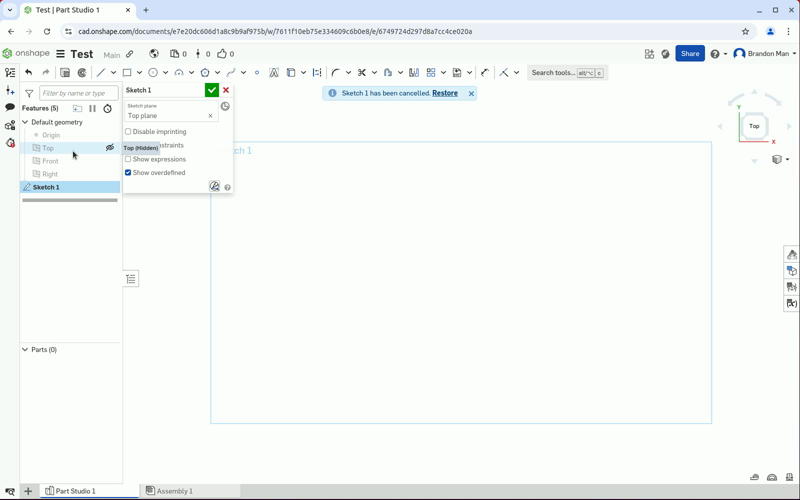
mouse_move(73, 352)
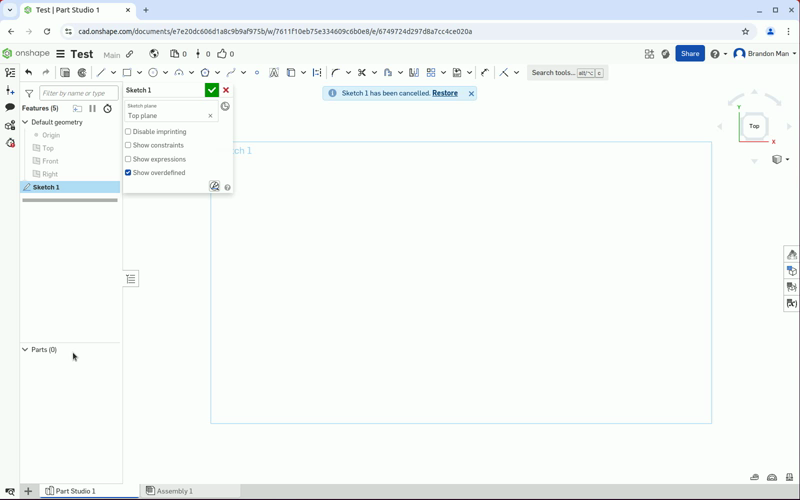
key(y)
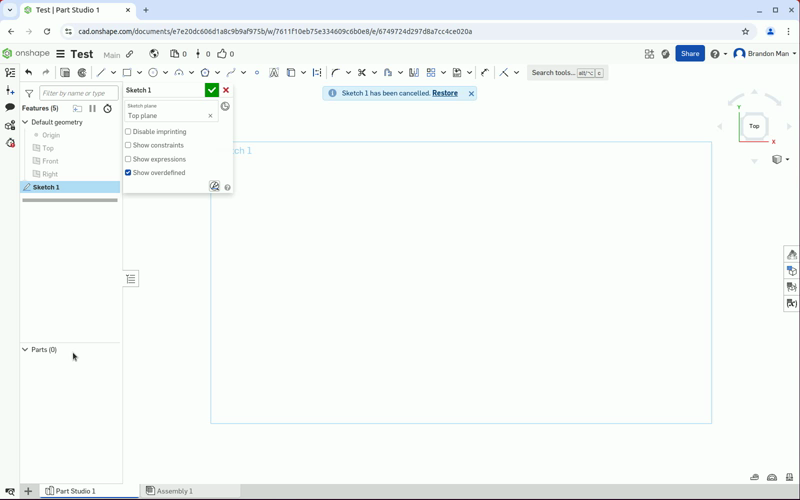
key(a)
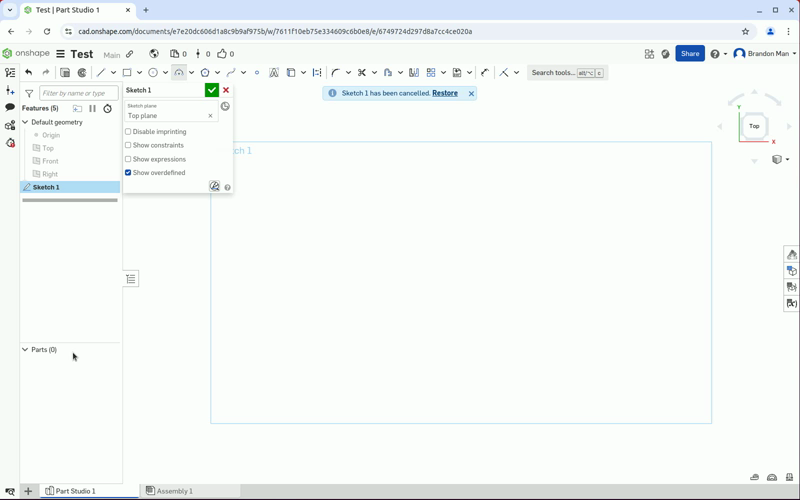
key_down(shift)
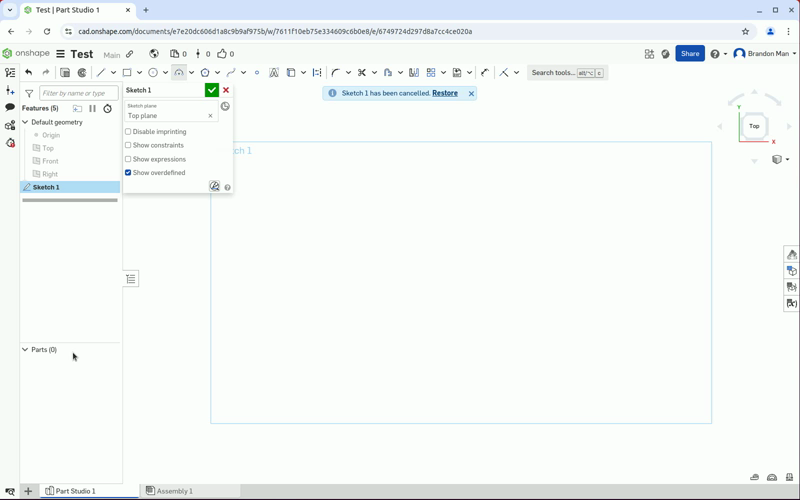
mouse_move(348, 312)
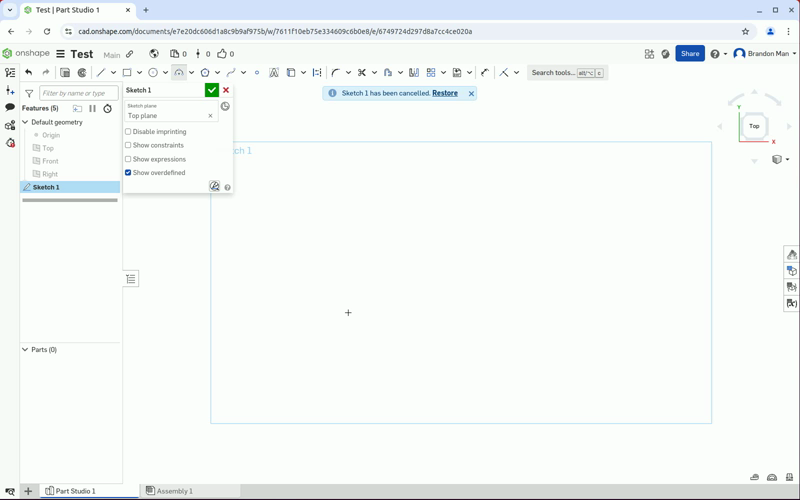
click(348, 312)
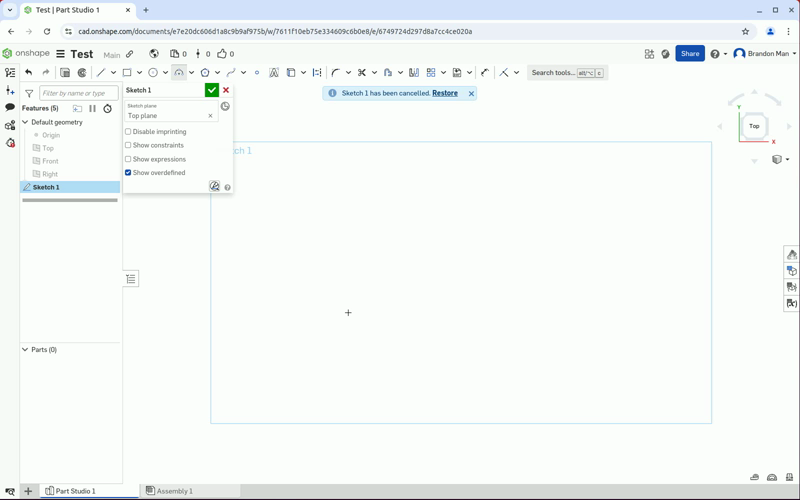
key_up(shift)
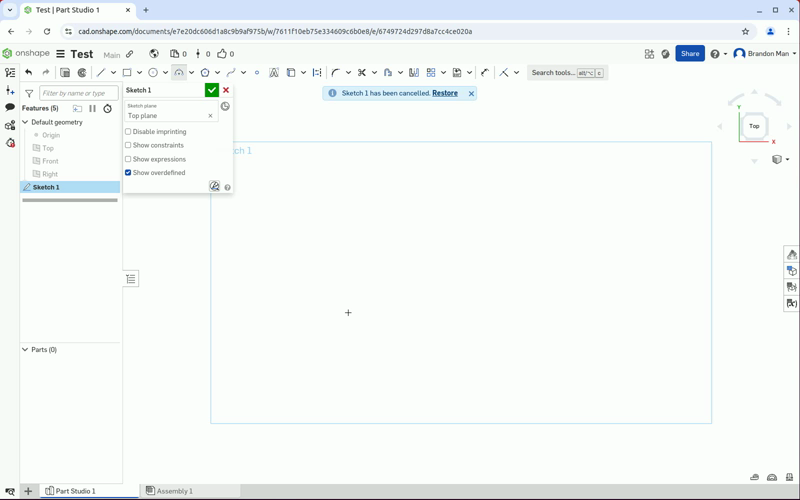
key_down(shift)
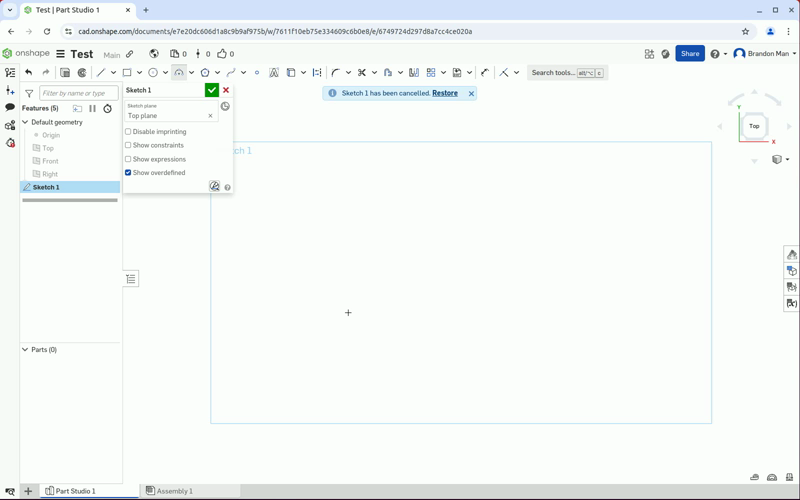
mouse_move(376, 340)
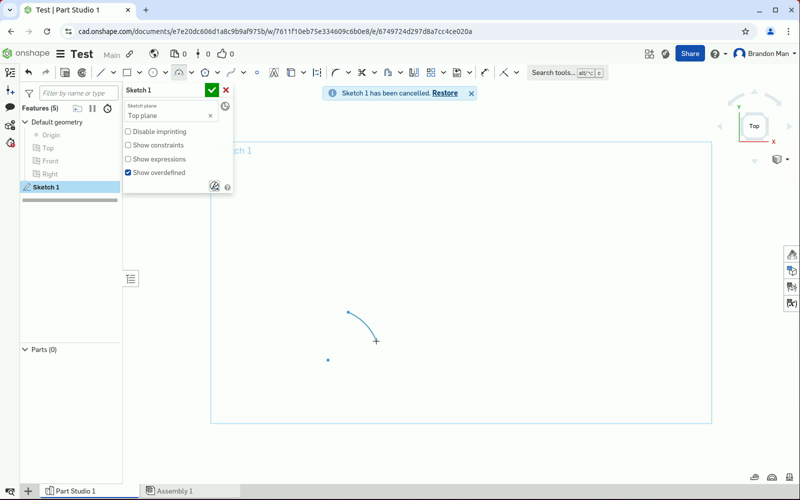
click(376, 340)
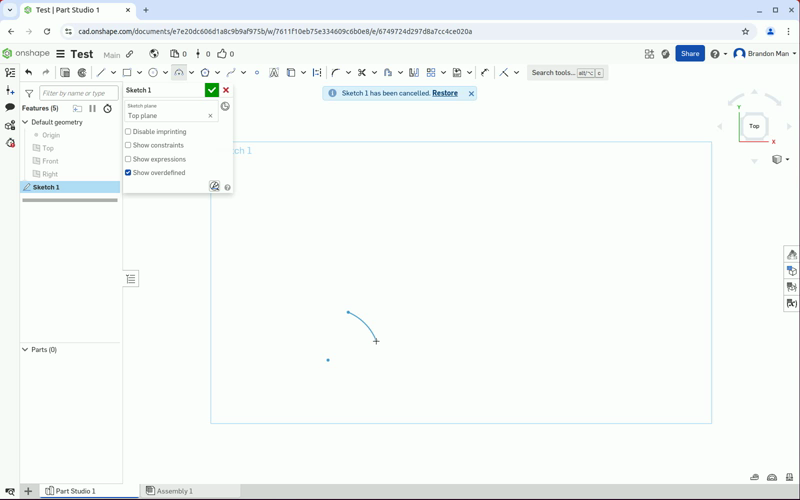
mouse_move(356, 332)
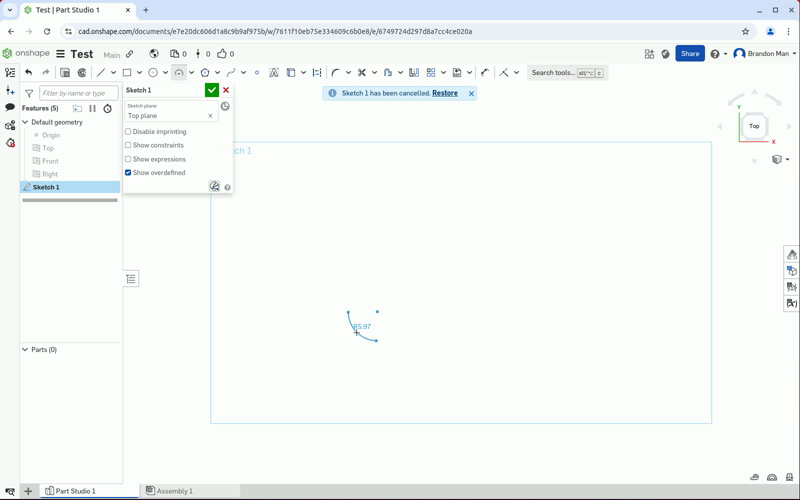
click(356, 332)
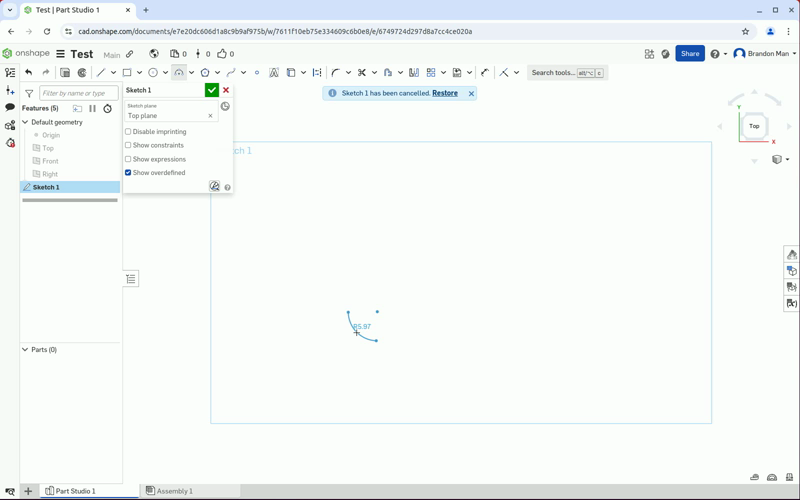
key_up(shift)
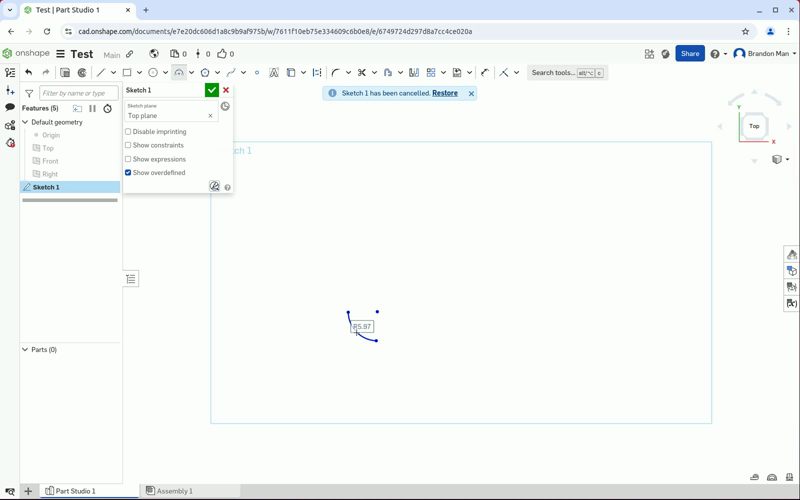
key(esc)
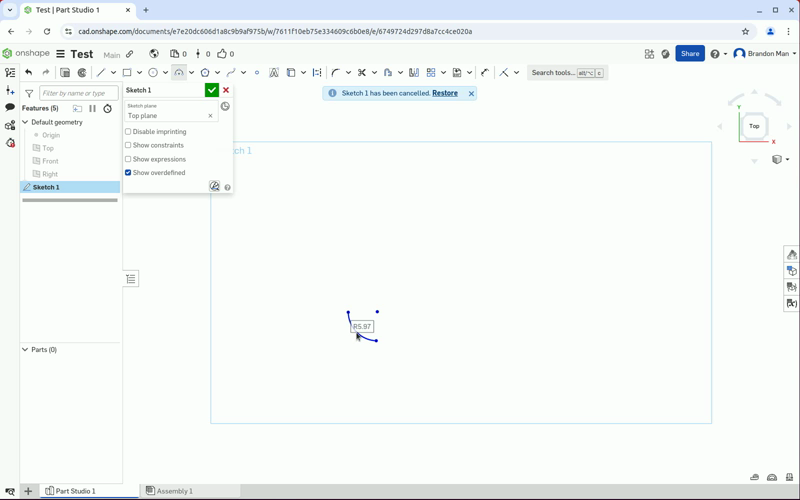
key(l)
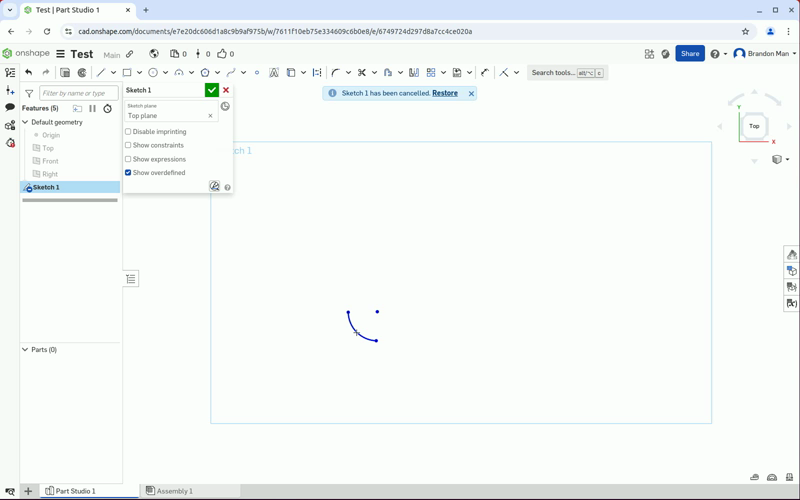
mouse_move(376, 340)
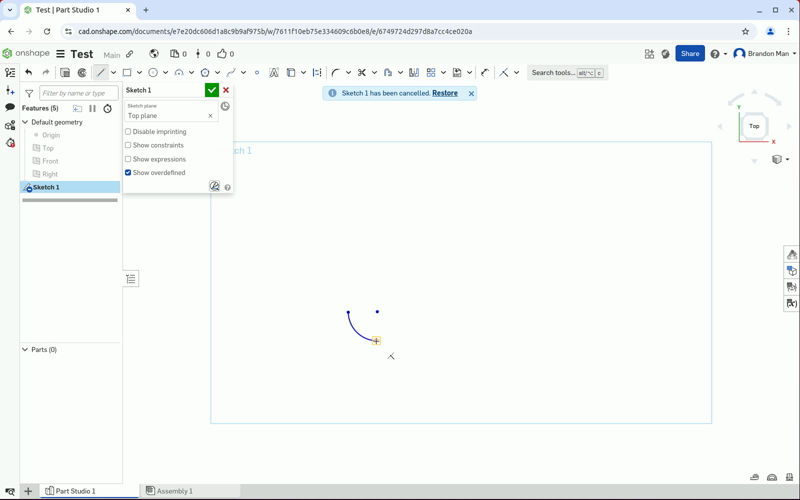
click(376, 340)
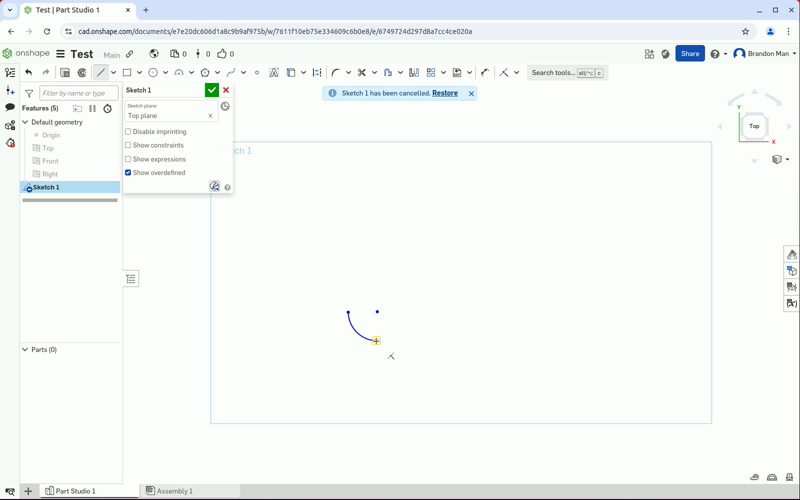
key_down(shift)
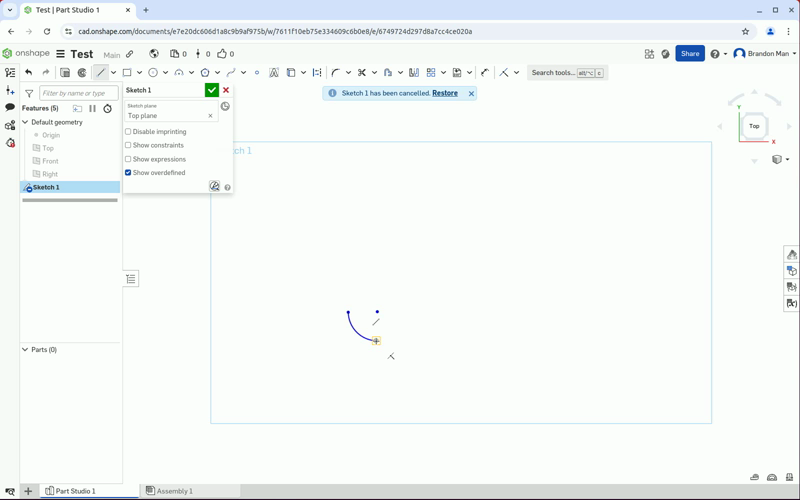
mouse_move(452, 340)
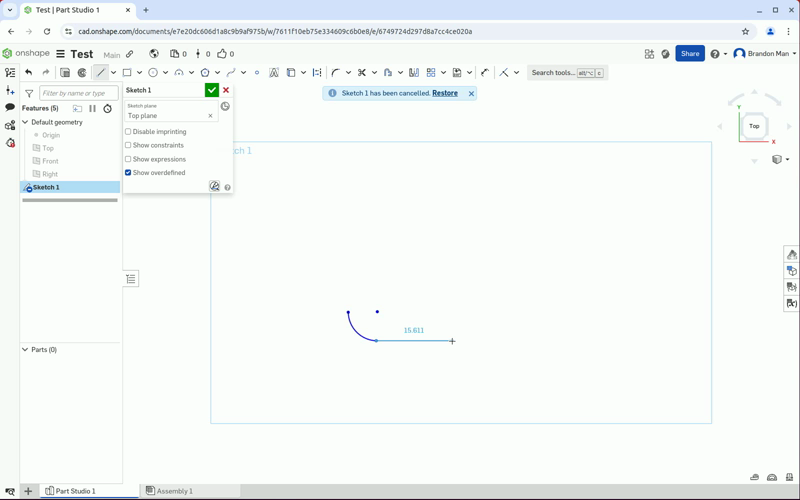
click(452, 340)
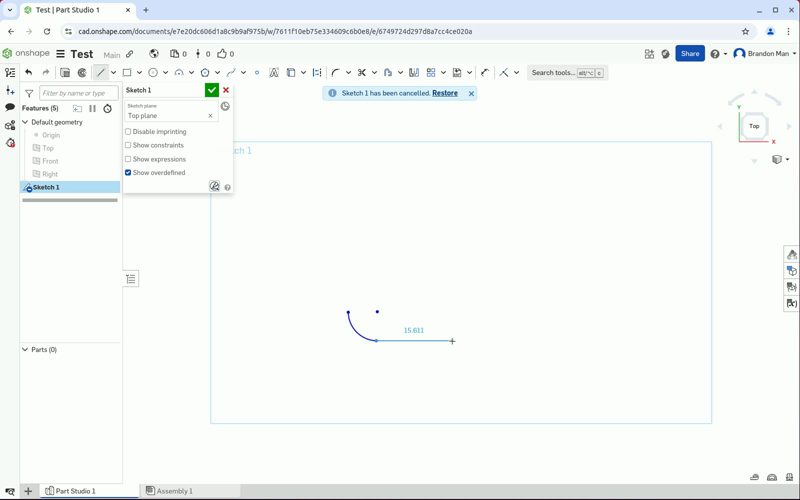
key_up(shift)
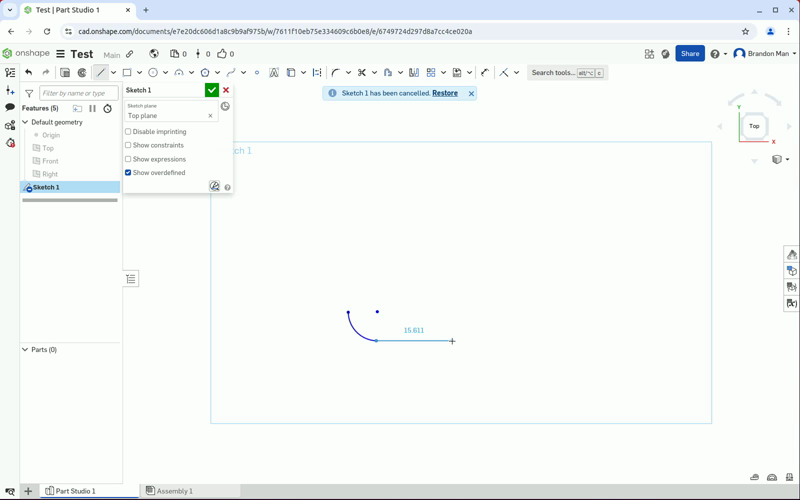
key_down(shift)
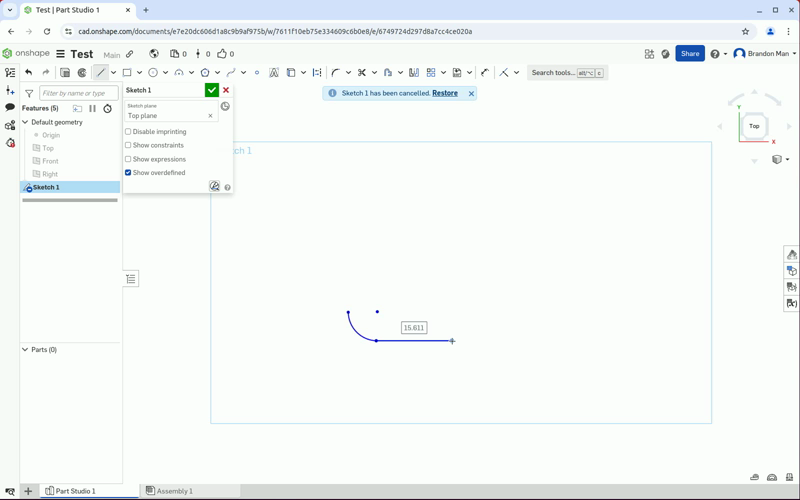
mouse_move(543, 340)
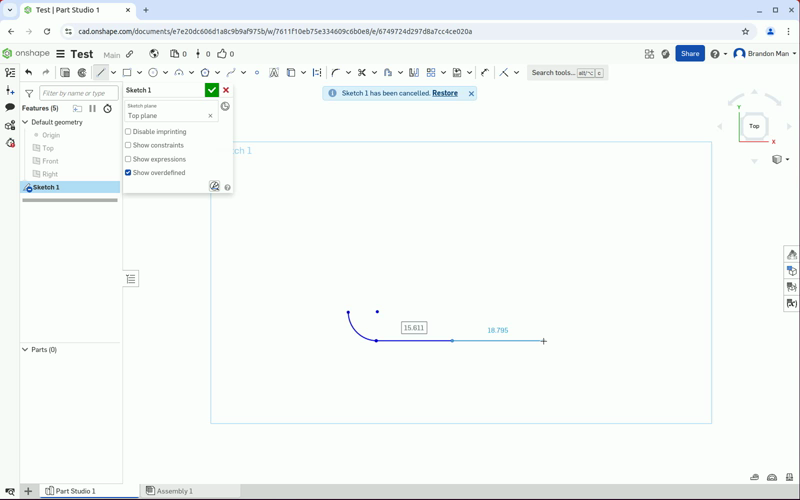
click(543, 340)
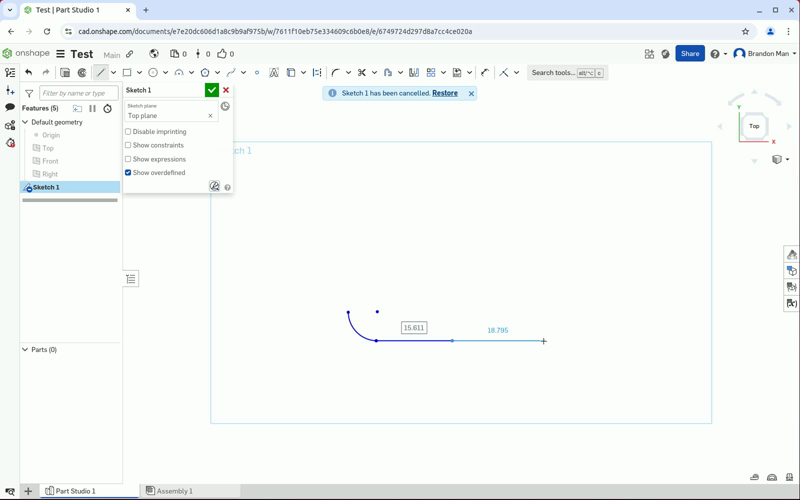
key_up(shift)
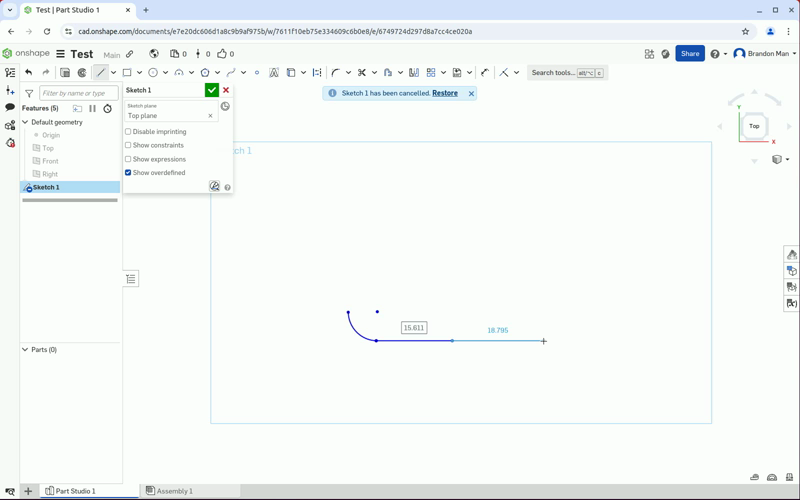
key(esc)
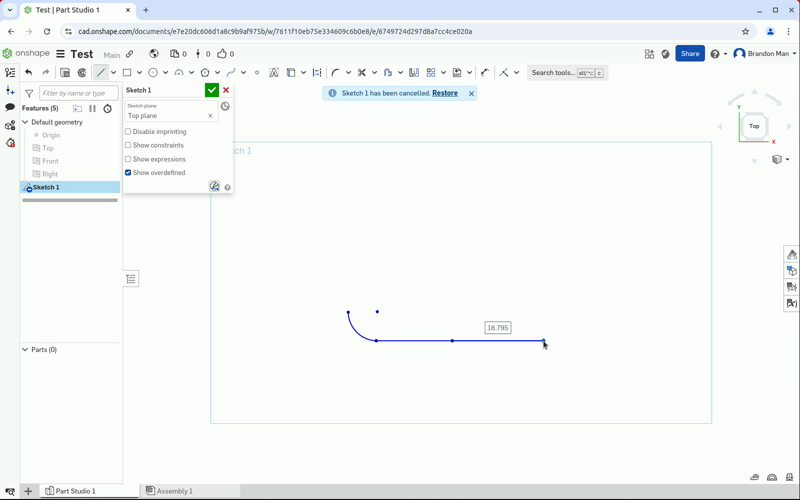
key(a)
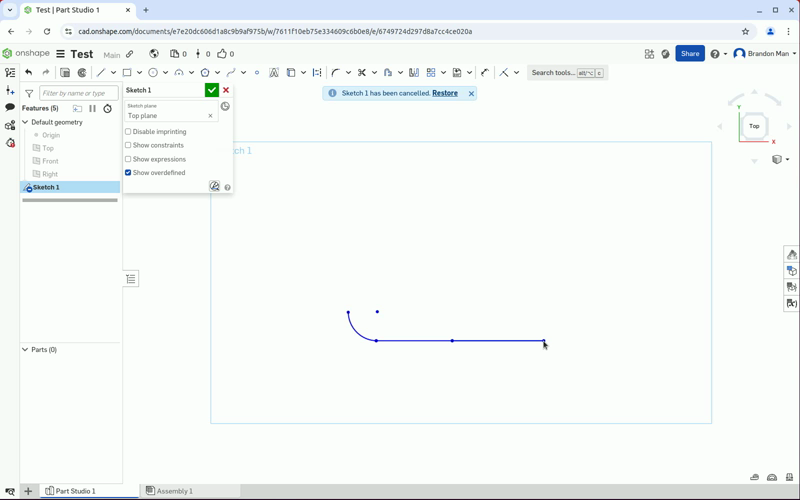
mouse_move(543, 340)
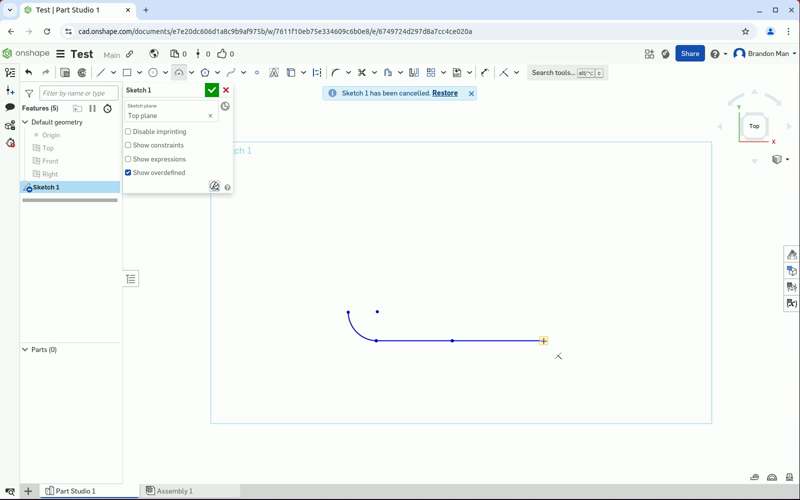
click(543, 340)
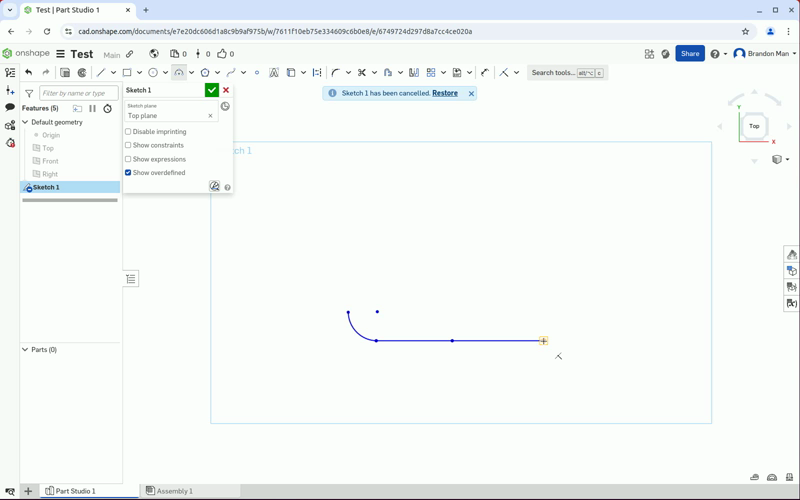
key_down(shift)
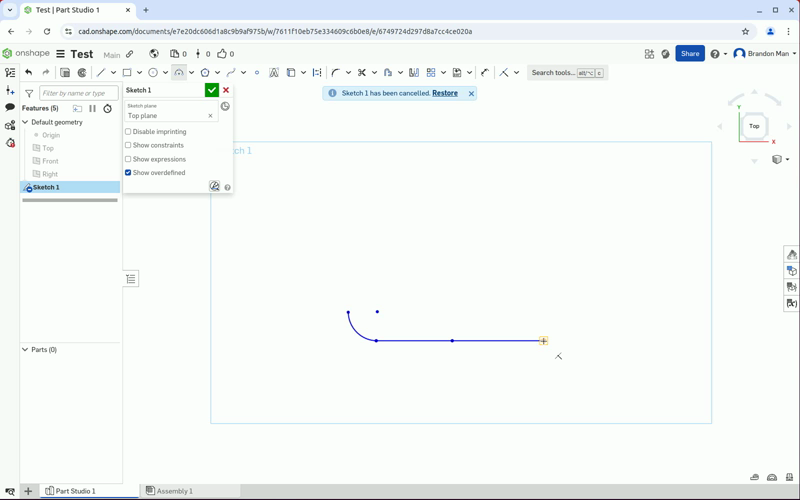
mouse_move(572, 312)
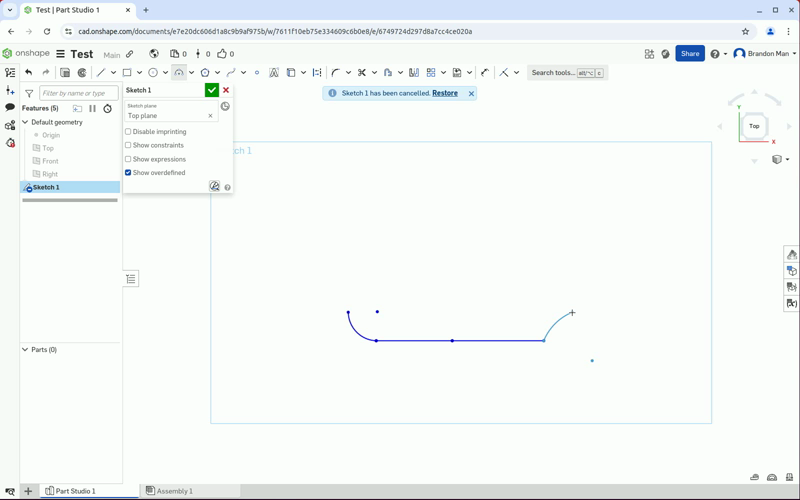
click(572, 312)
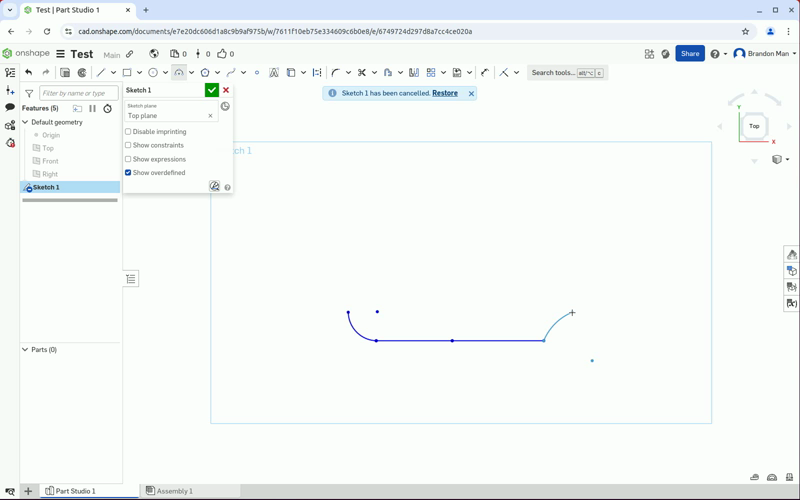
mouse_move(563, 332)
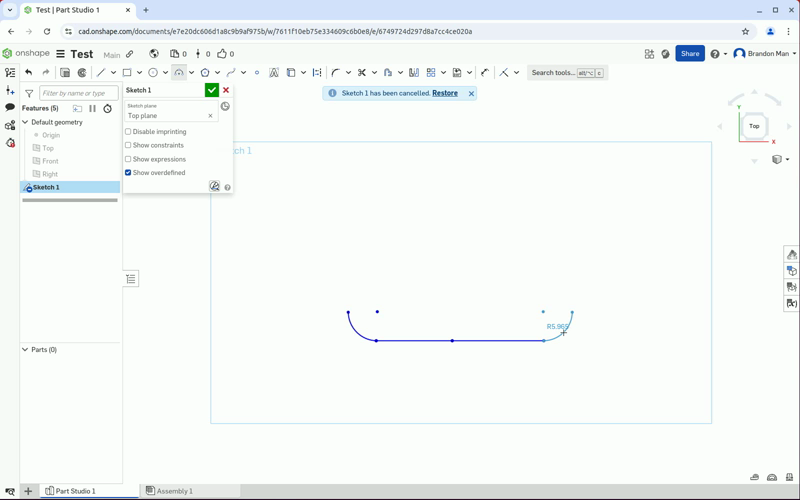
click(563, 332)
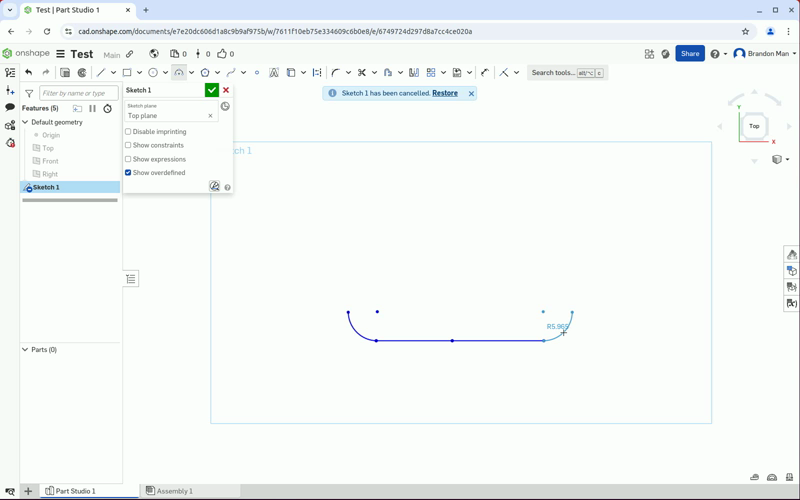
key_up(shift)
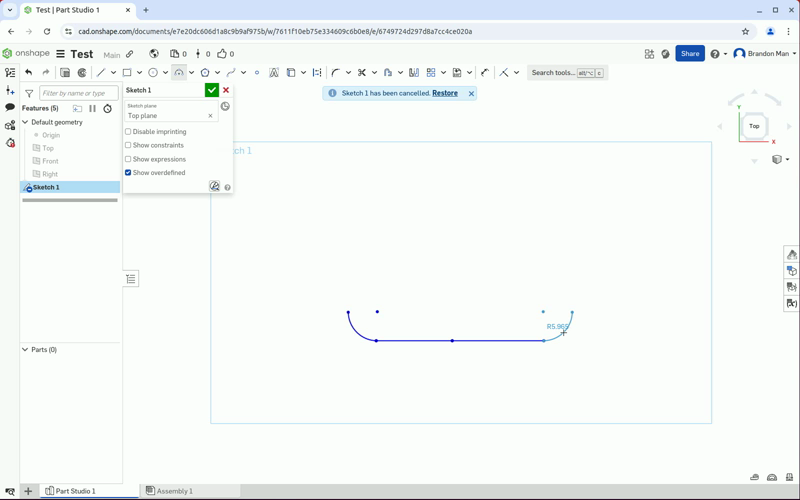
key(esc)
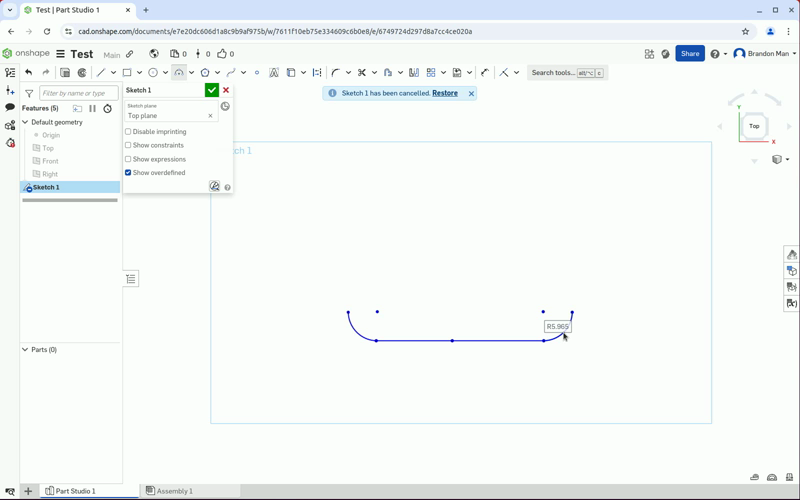
key(l)
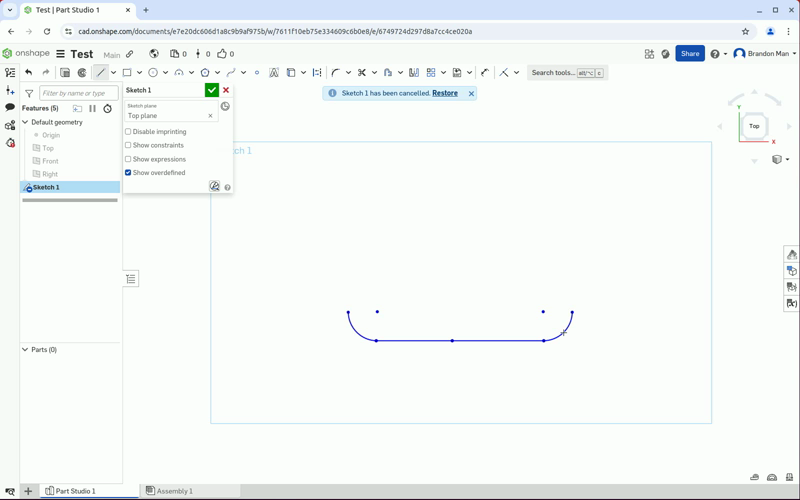
mouse_move(572, 312)
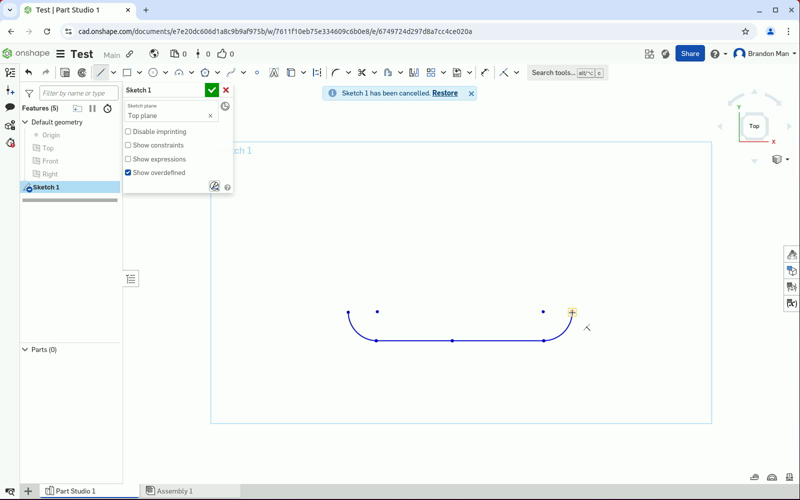
click(572, 312)
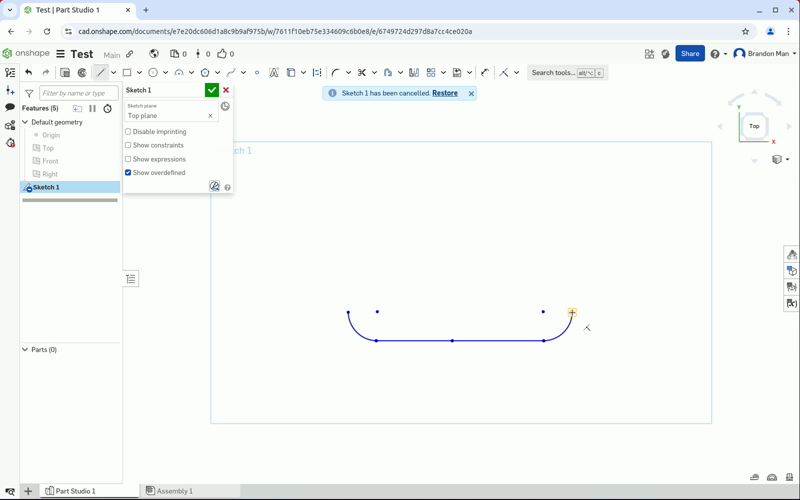
key_down(shift)
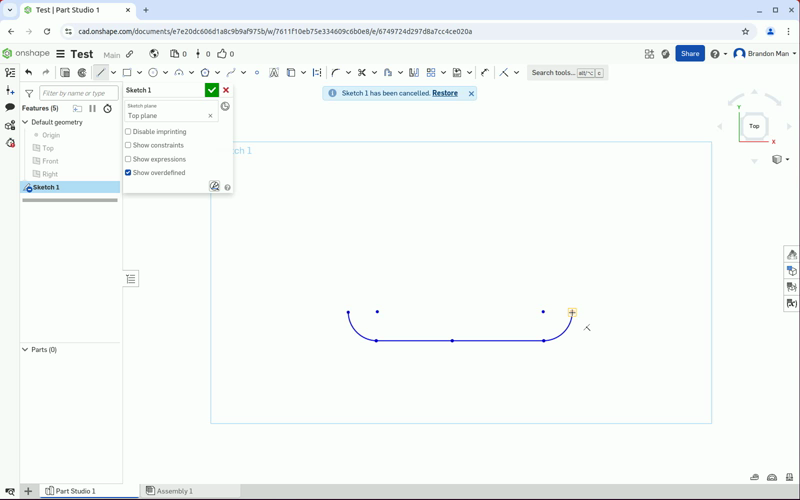
mouse_move(589, 312)
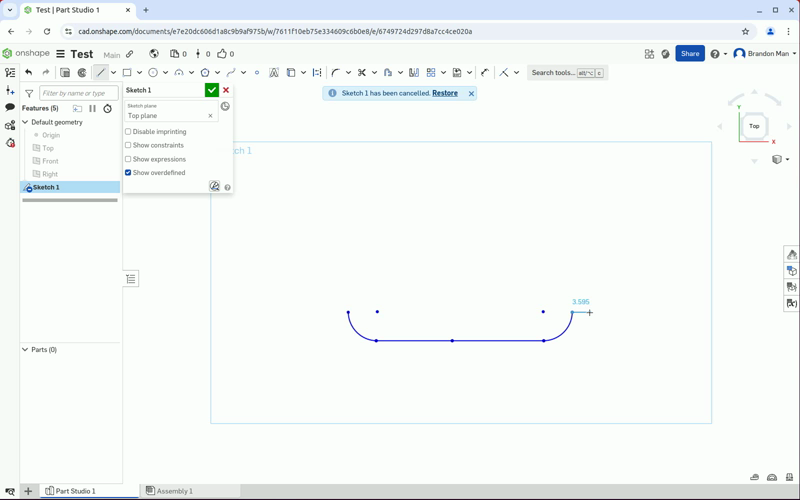
mouse_move(572, 253)
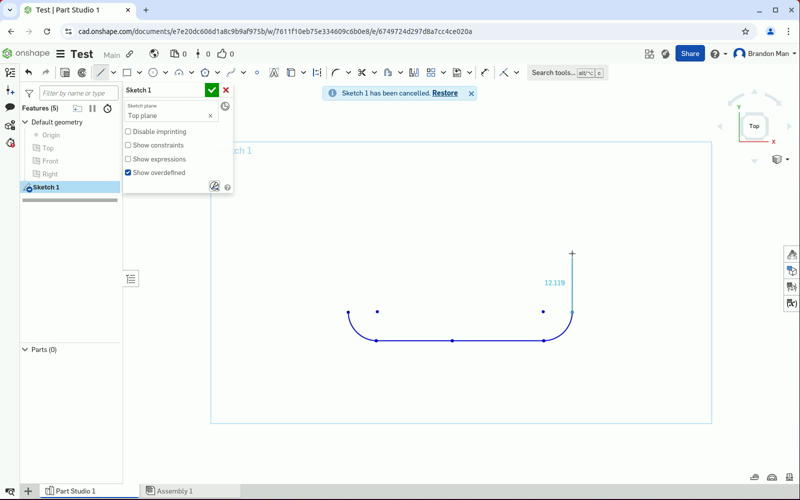
click(572, 253)
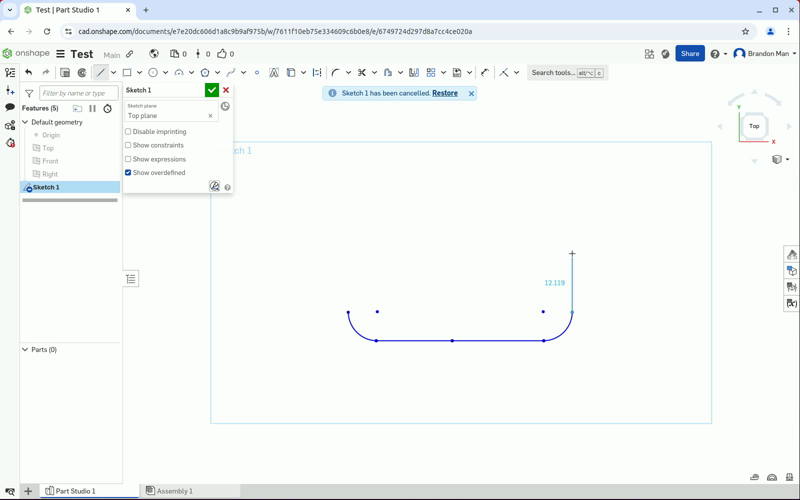
key_up(shift)
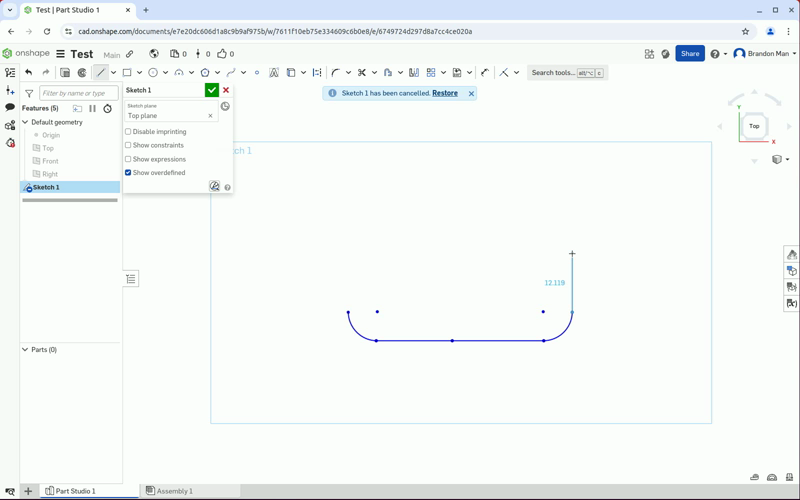
key(esc)
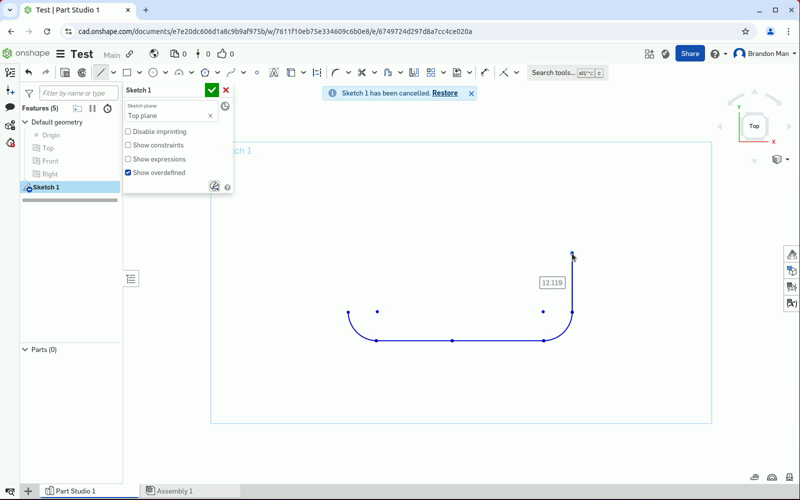
key(a)
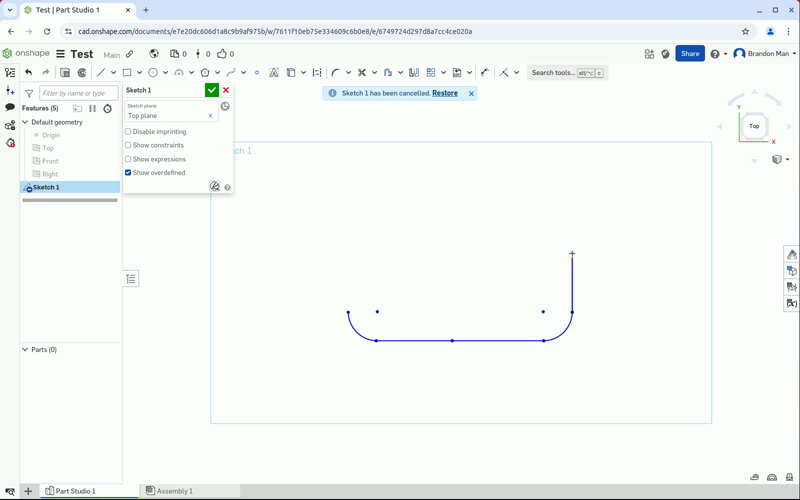
mouse_move(572, 253)
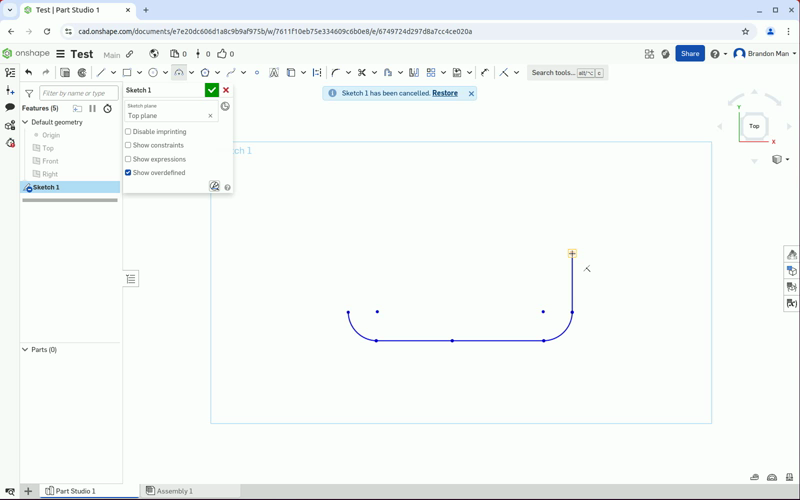
click(572, 253)
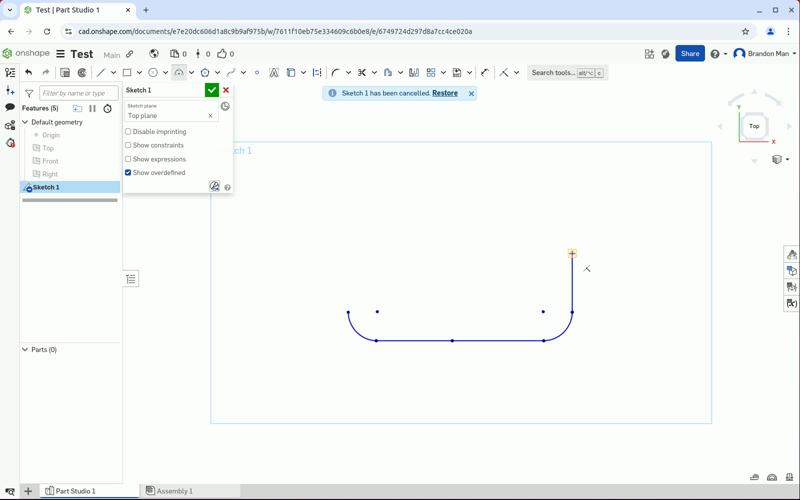
key_down(shift)
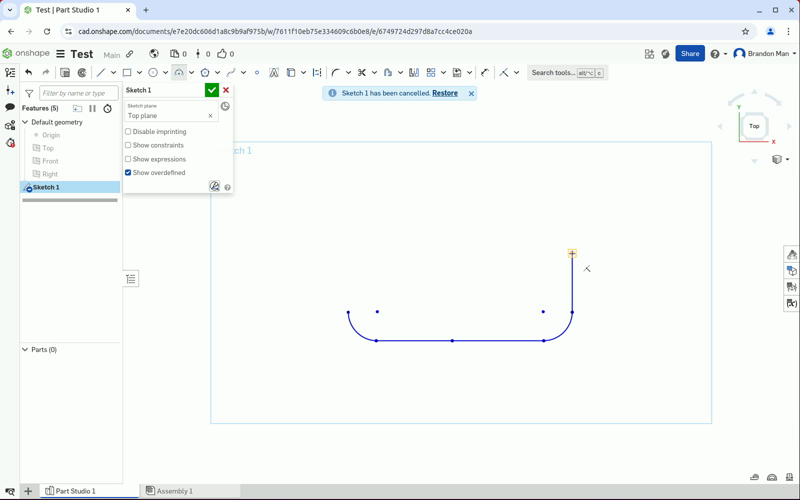
mouse_move(543, 225)
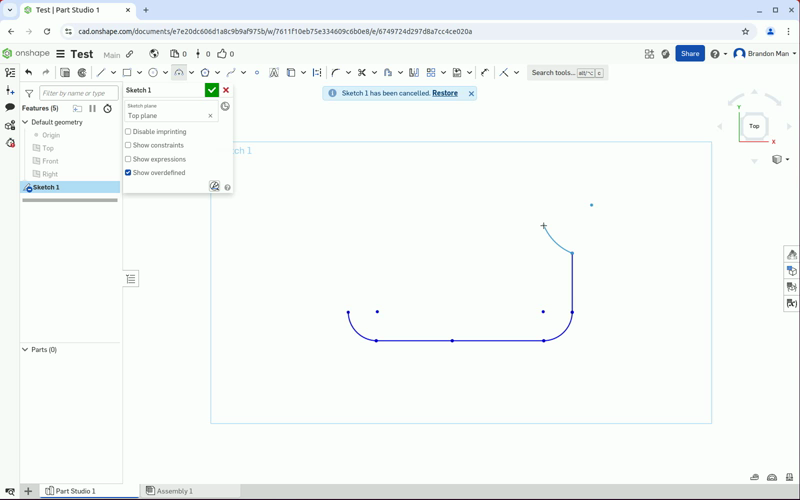
click(543, 225)
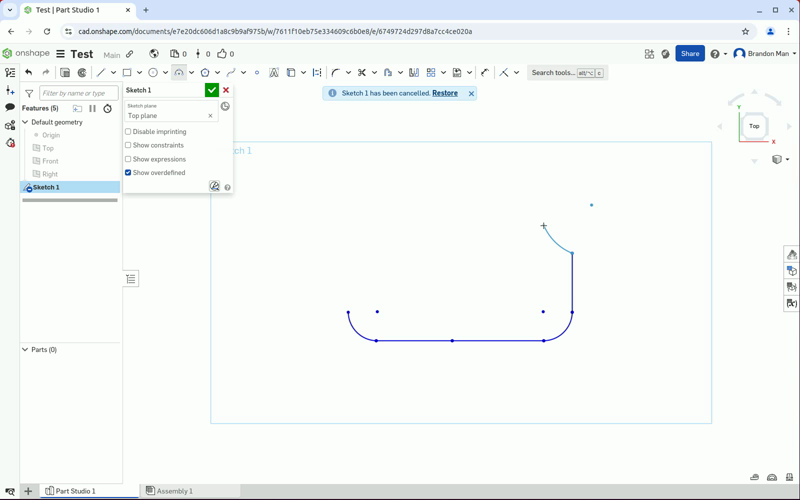
mouse_move(563, 233)
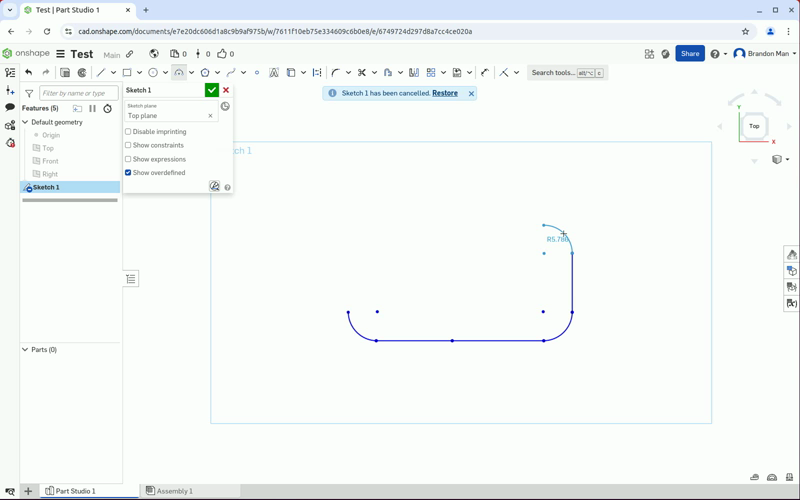
click(563, 233)
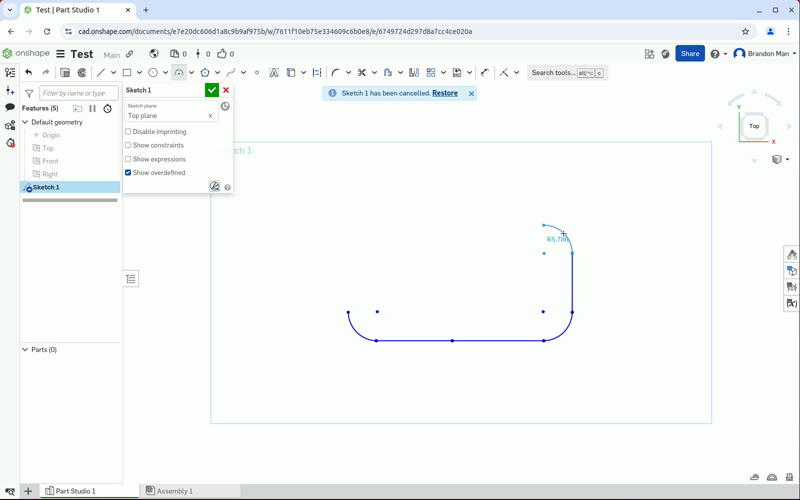
key_up(shift)
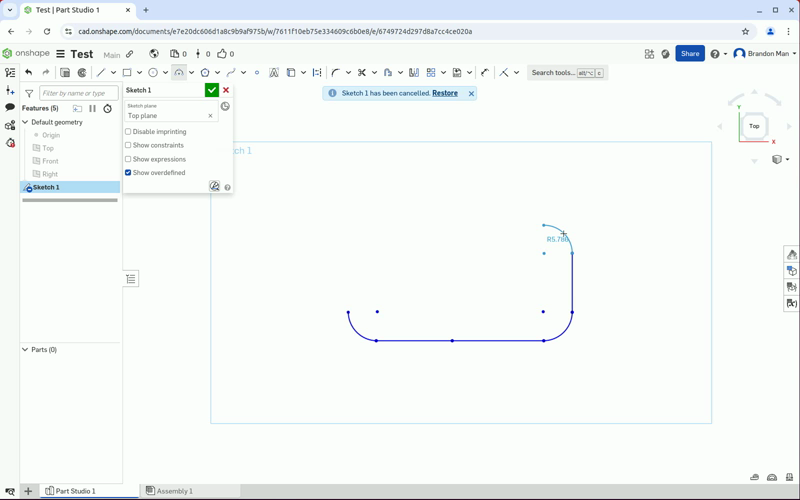
key(esc)
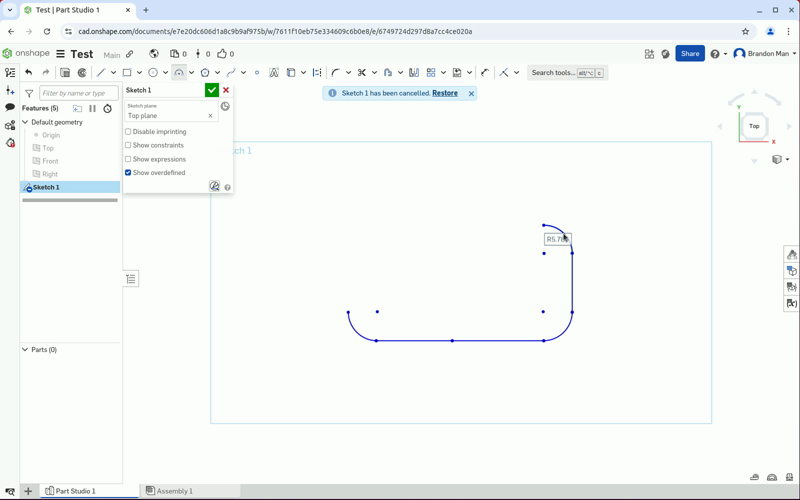
key(l)
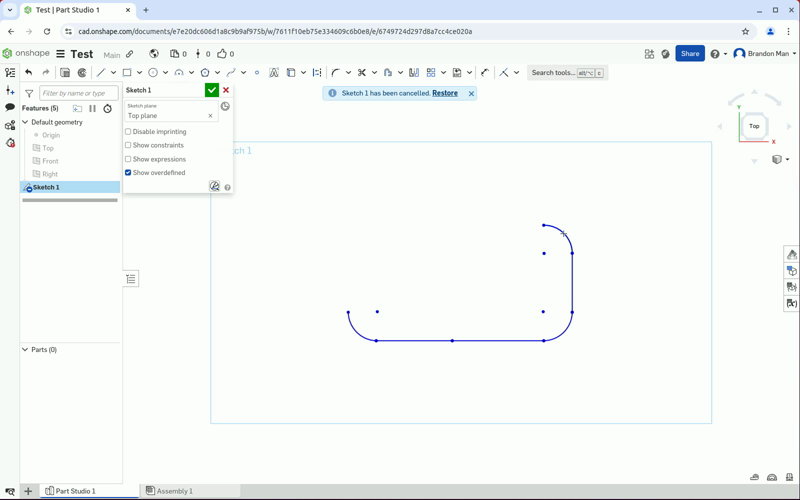
mouse_move(543, 225)
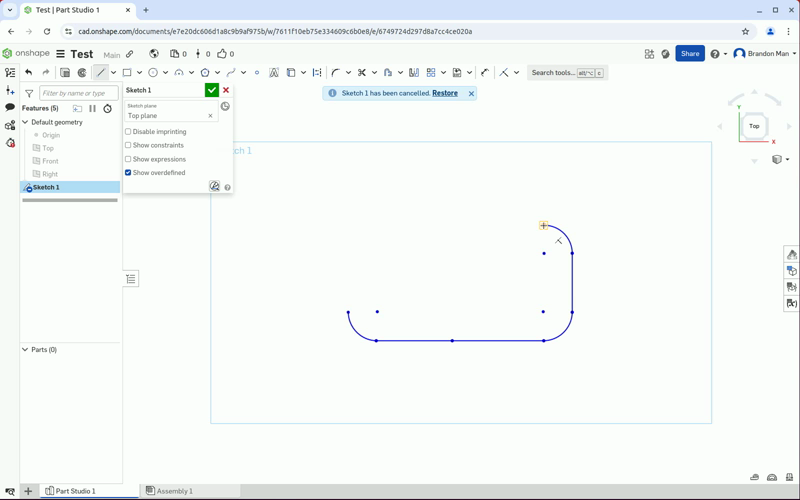
click(543, 225)
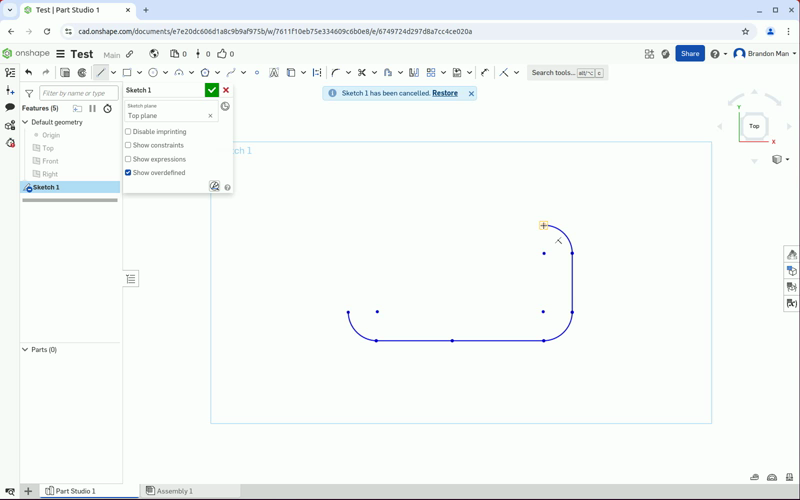
key_down(shift)
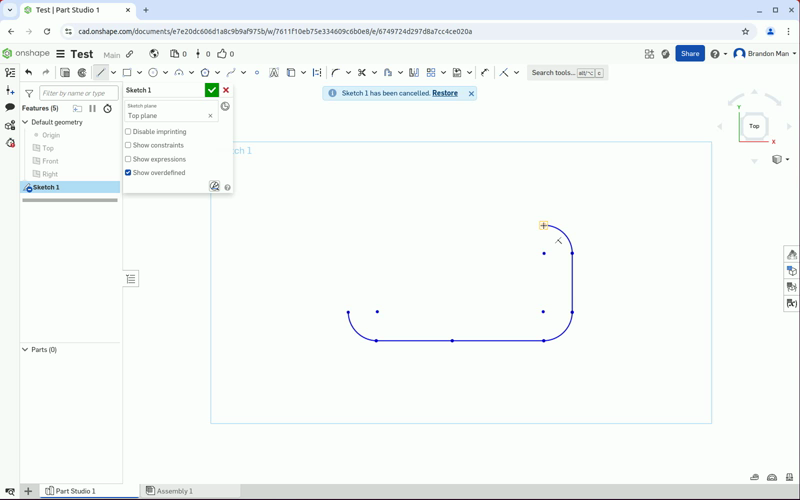
mouse_move(452, 225)
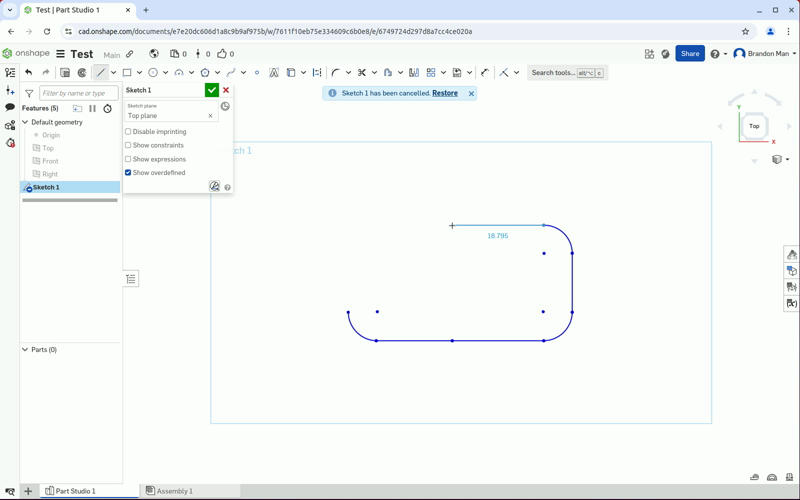
click(452, 225)
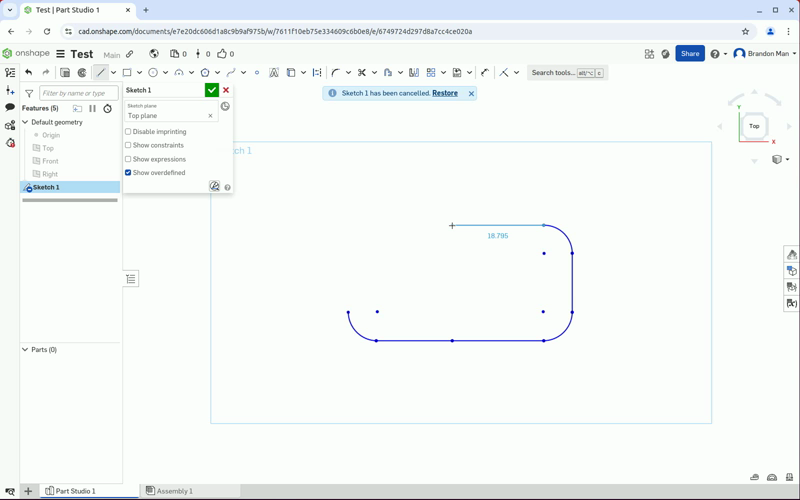
key_up(shift)
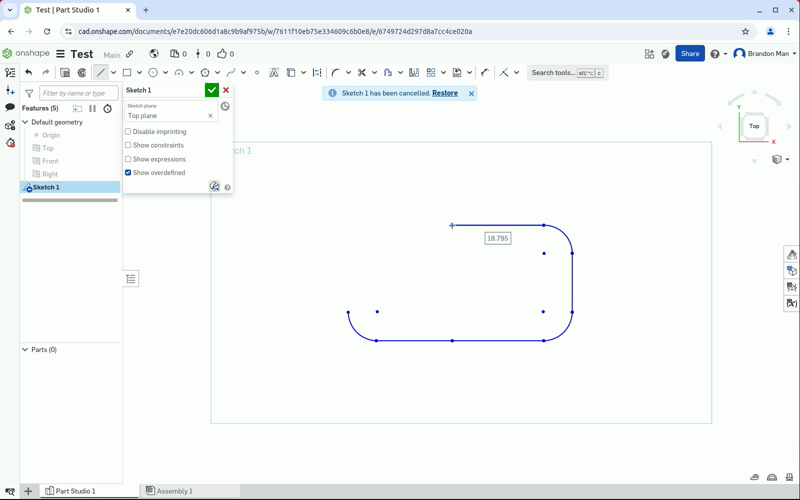
key_down(shift)
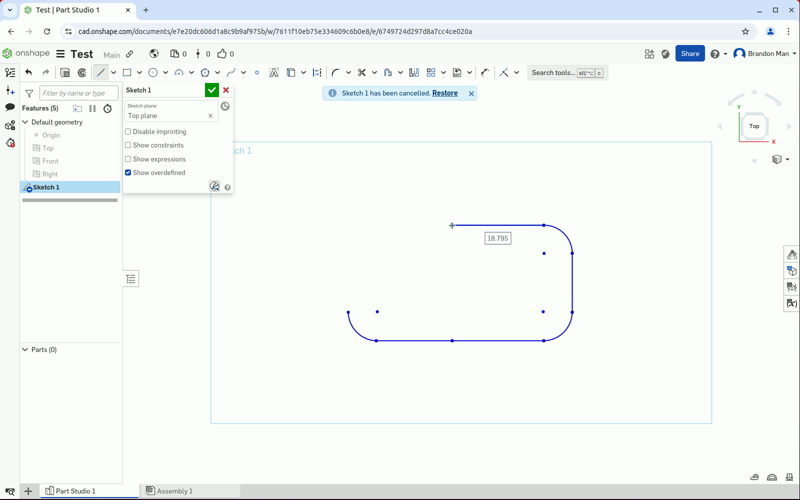
mouse_move(376, 225)
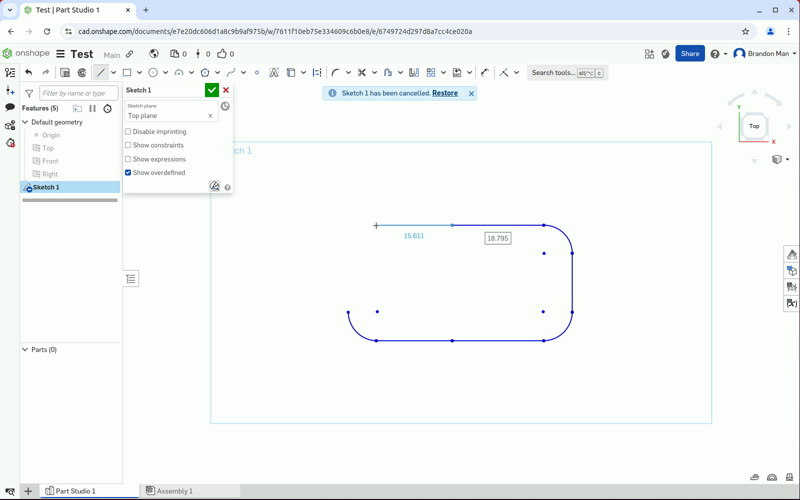
click(376, 225)
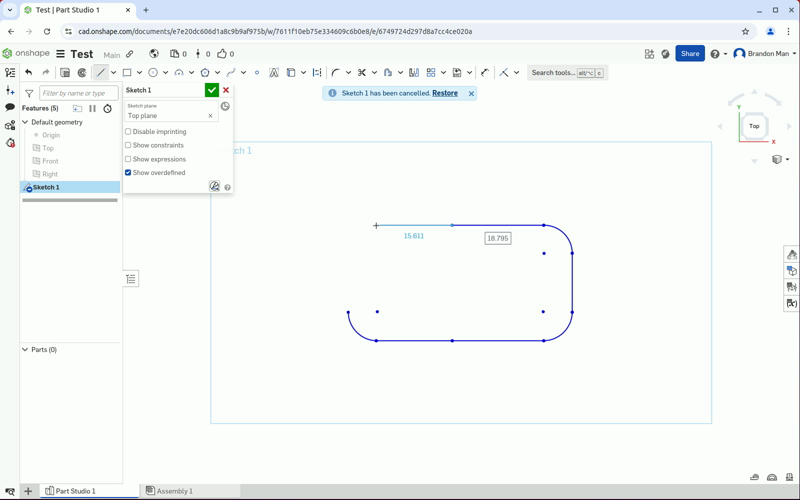
key_up(shift)
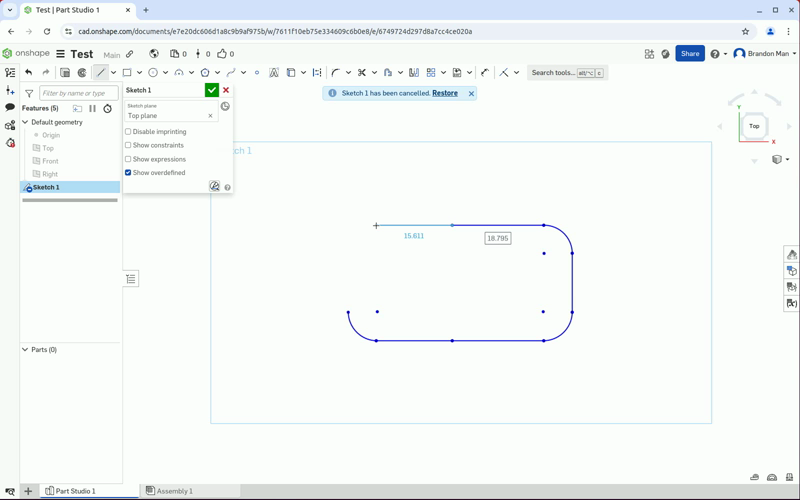
key(esc)
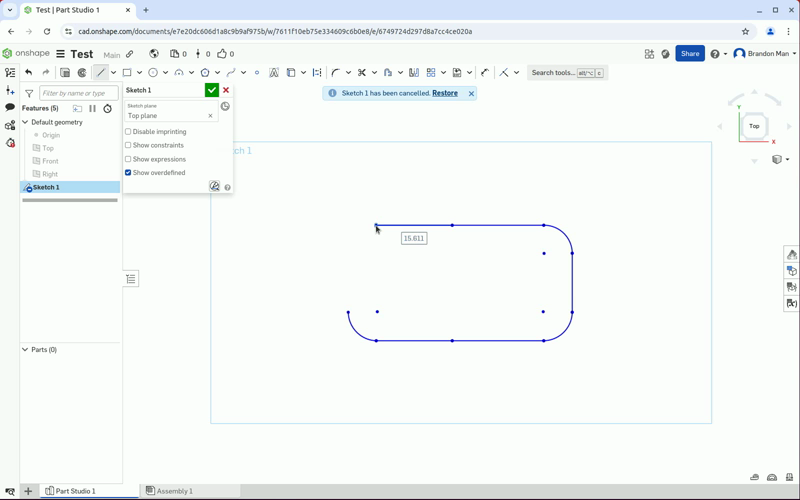
key(a)
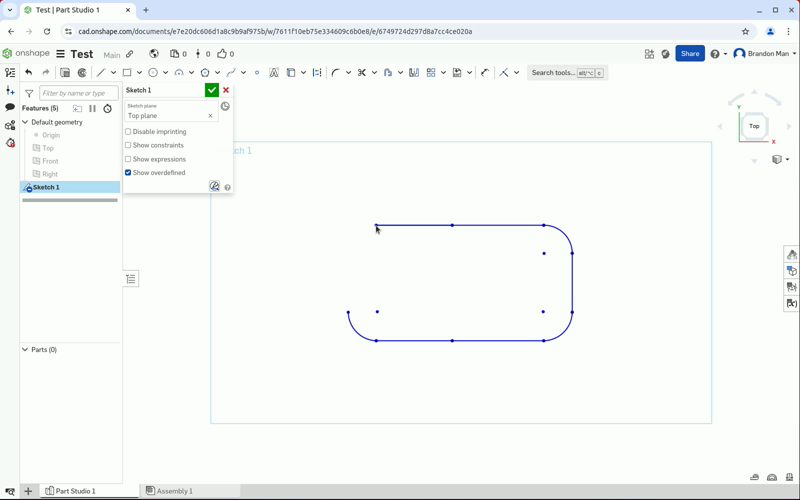
mouse_move(376, 225)
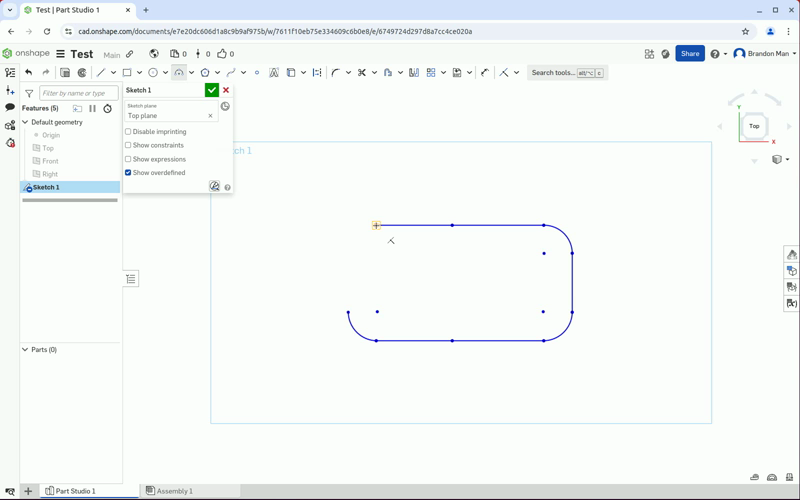
click(376, 225)
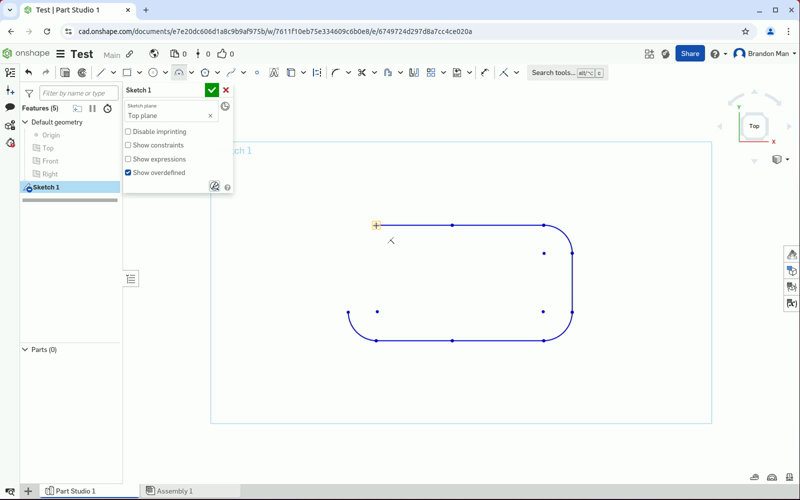
key_down(shift)
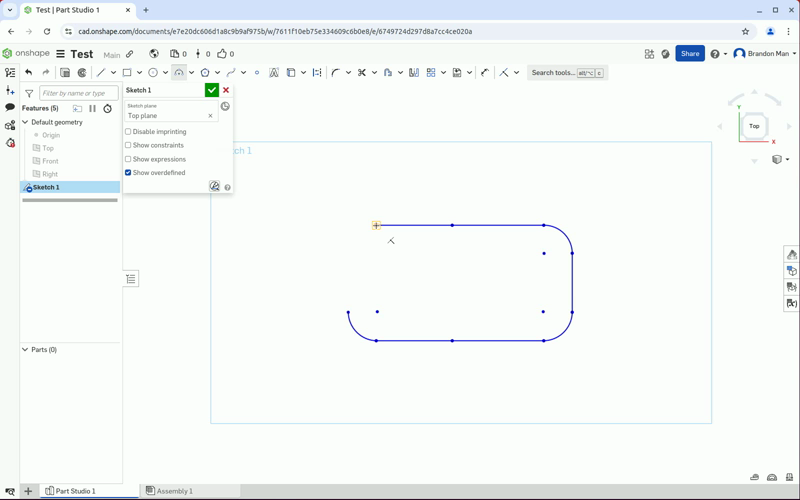
mouse_move(348, 253)
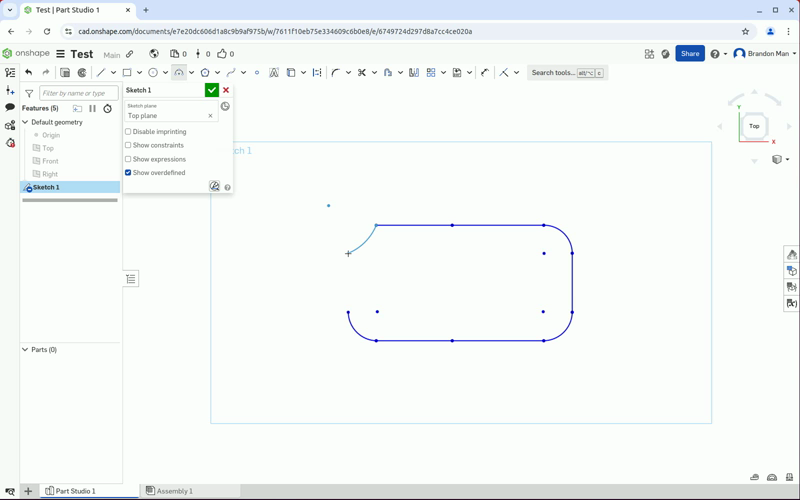
click(348, 253)
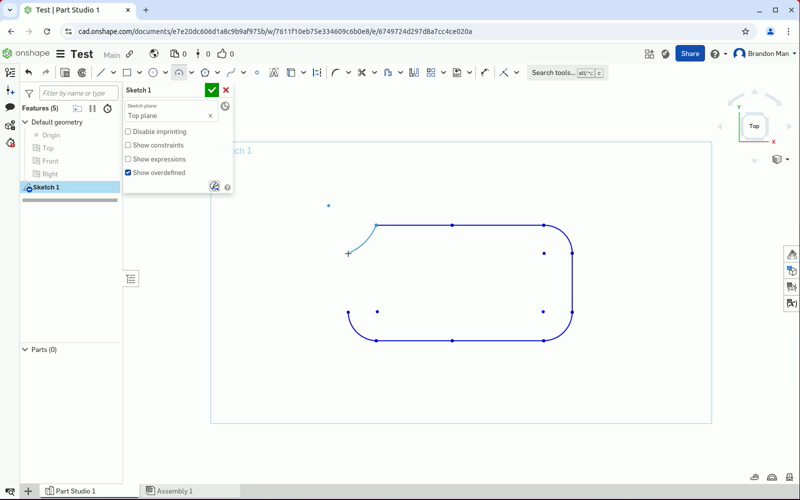
mouse_move(356, 233)
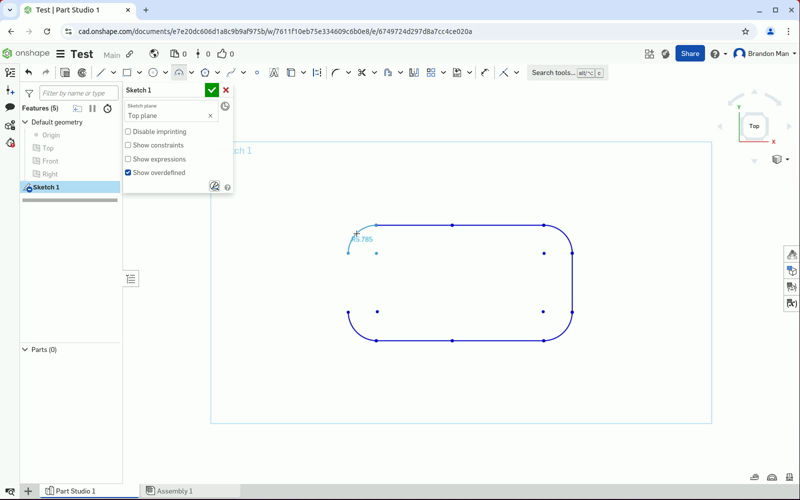
click(356, 233)
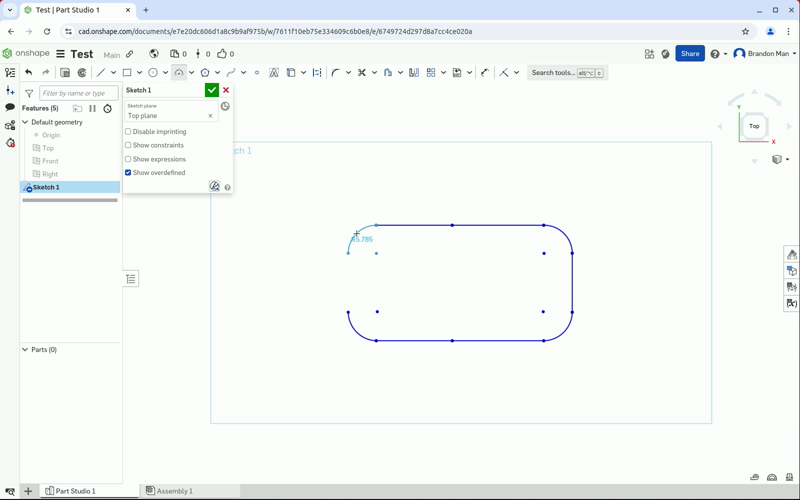
key_up(shift)
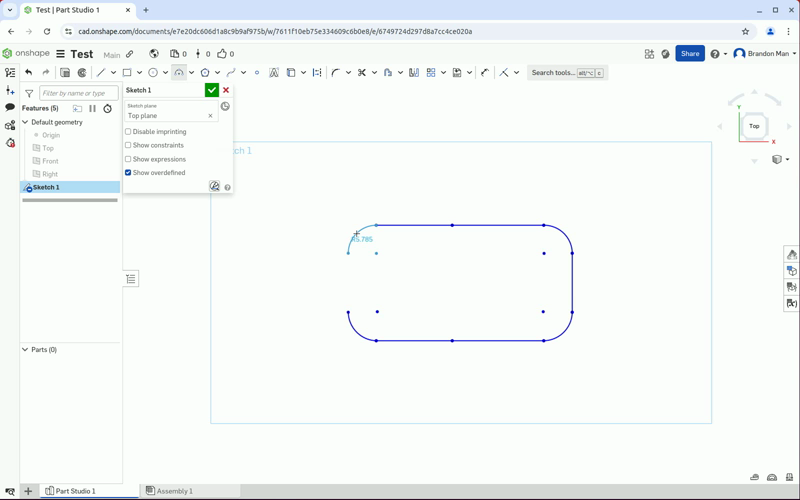
key(esc)
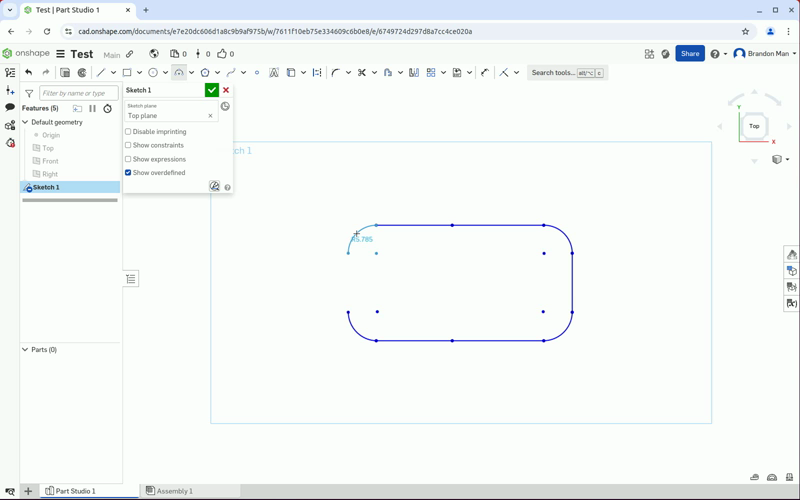
key(l)
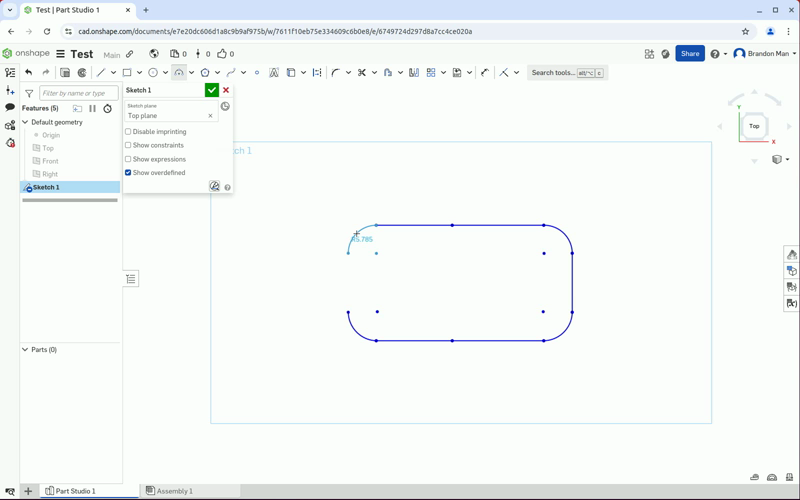
mouse_move(348, 253)
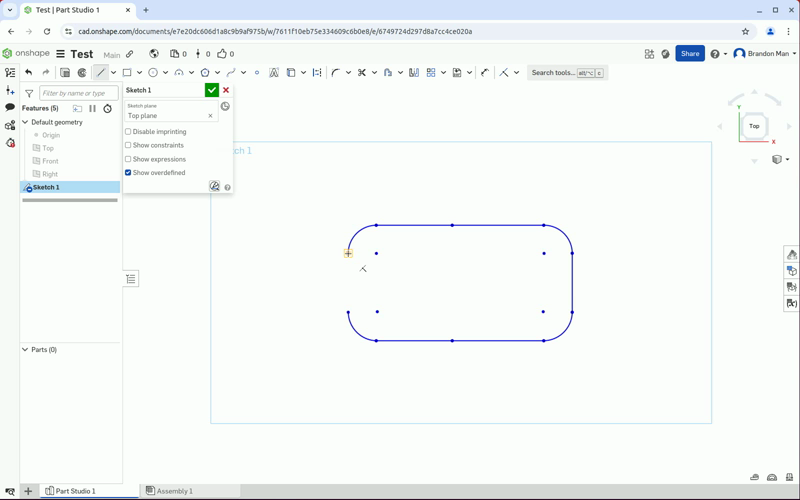
click(348, 253)
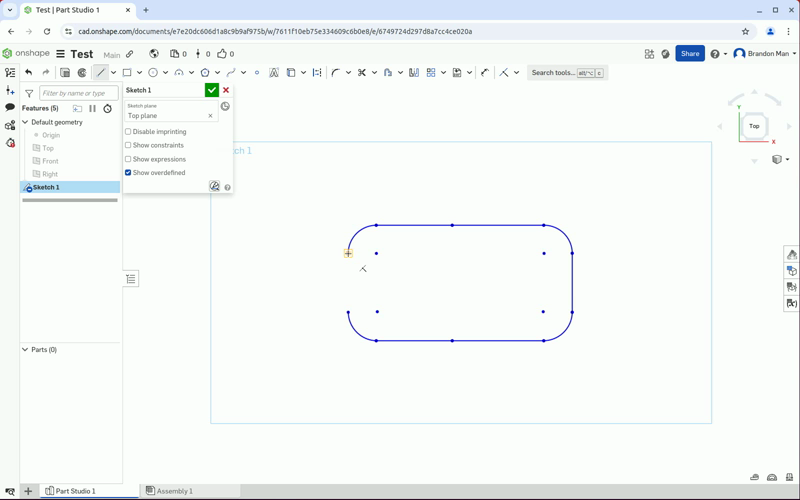
mouse_move(378, 253)
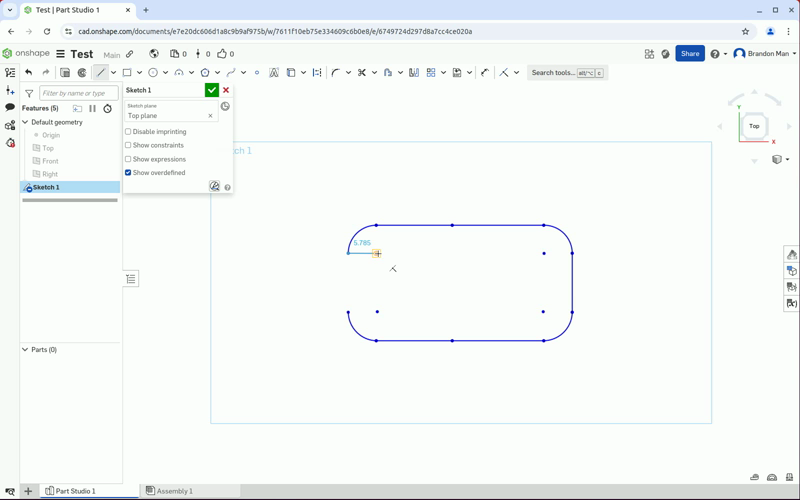
key_down(shift)
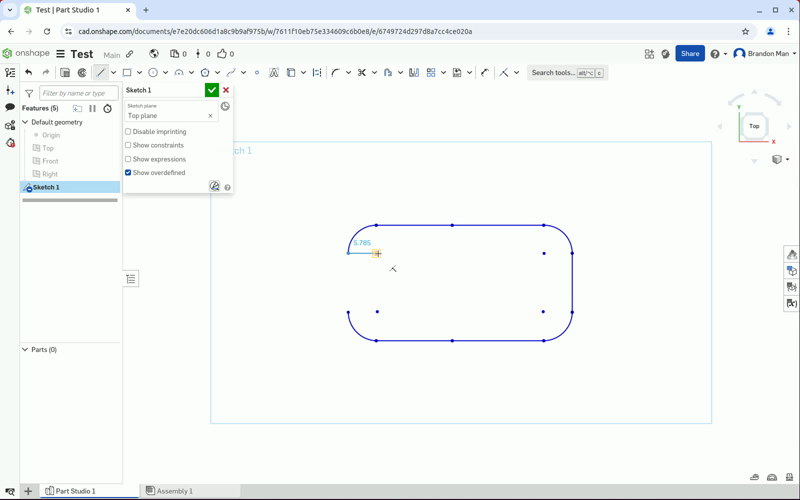
mouse_move(348, 312)
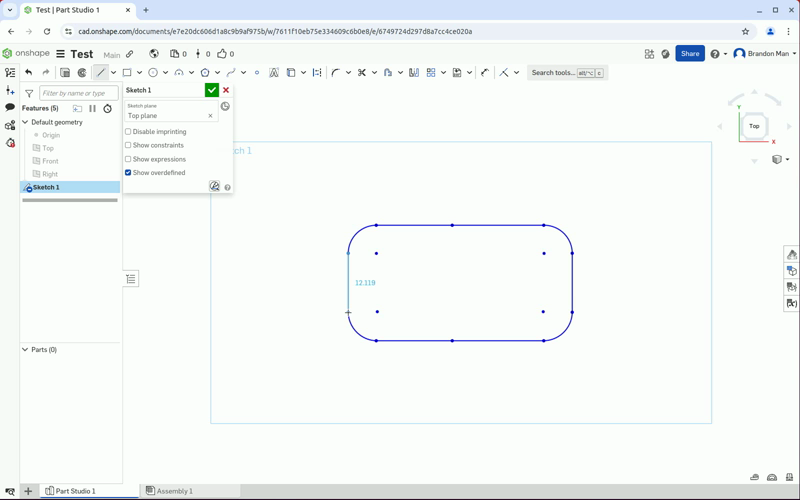
key_up(shift)
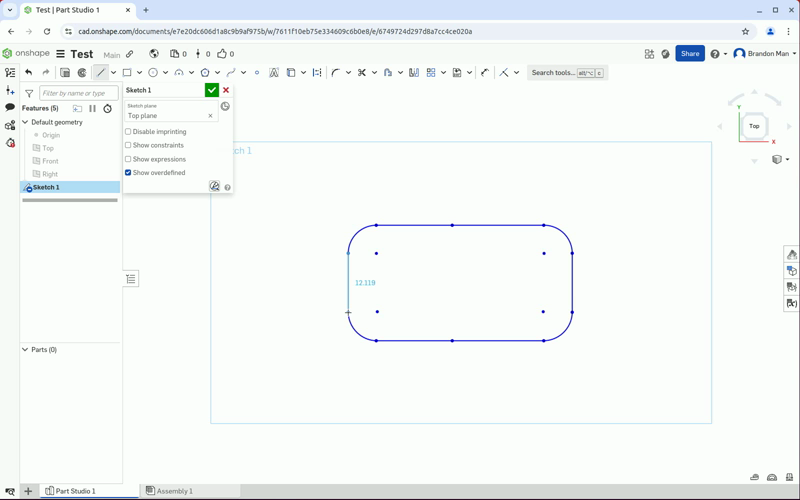
click(348, 312)
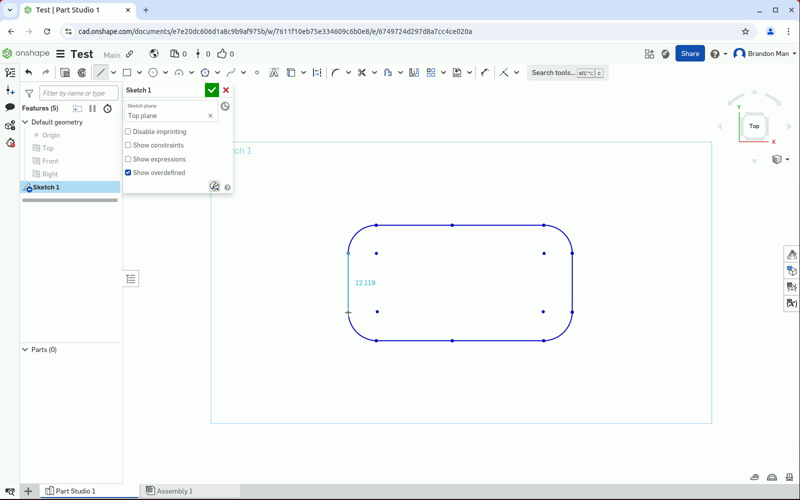
key(esc)
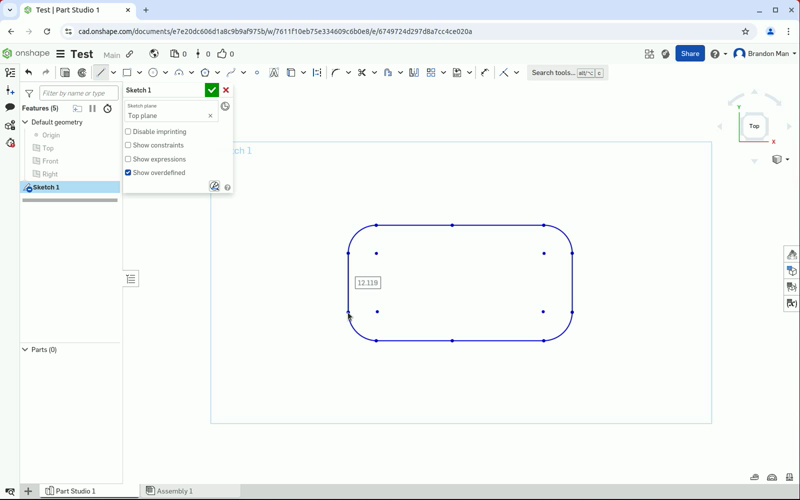
key(c)
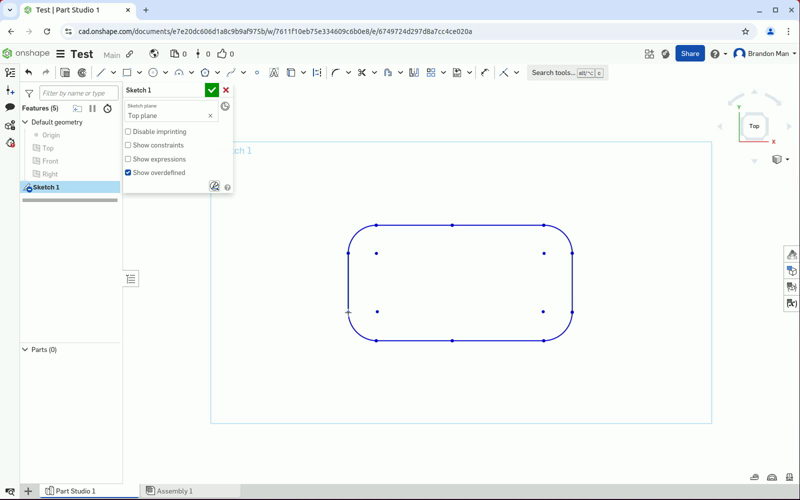
key_down(shift)
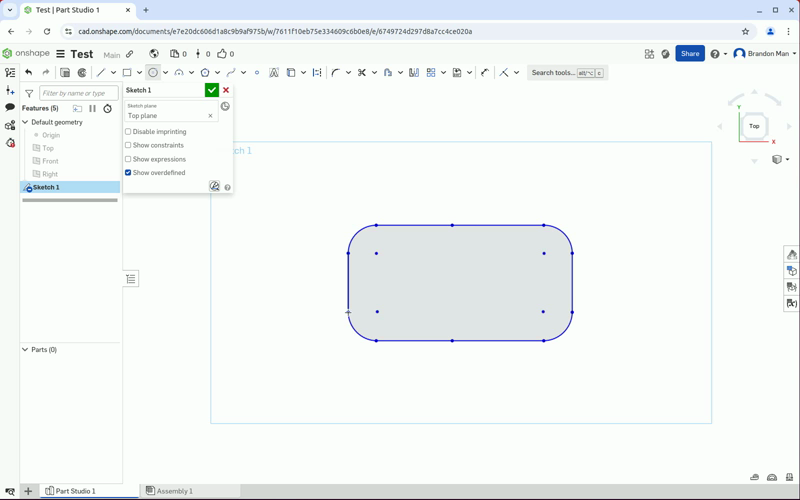
mouse_move(407, 283)
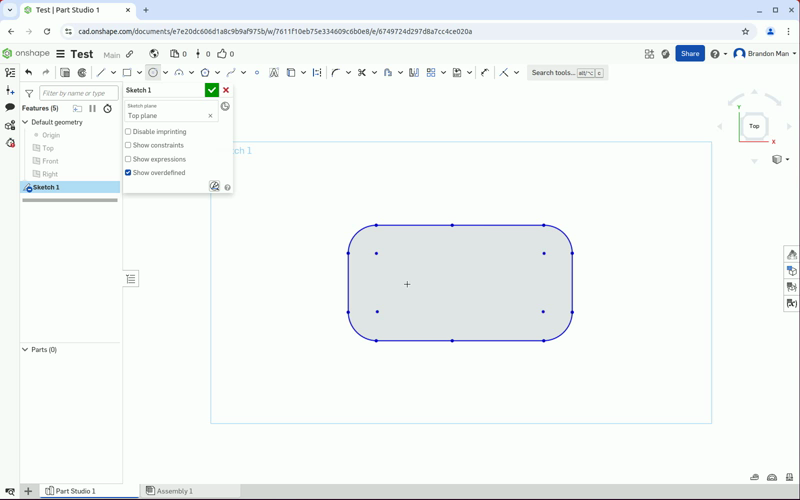
click(407, 283)
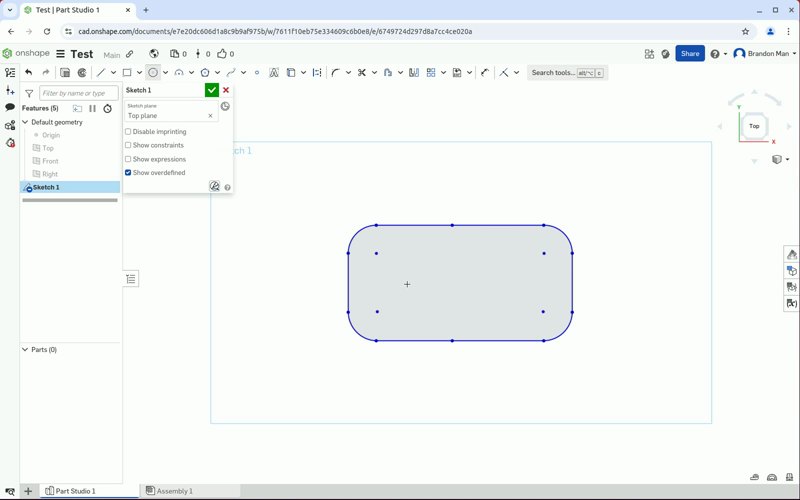
key_up(shift)
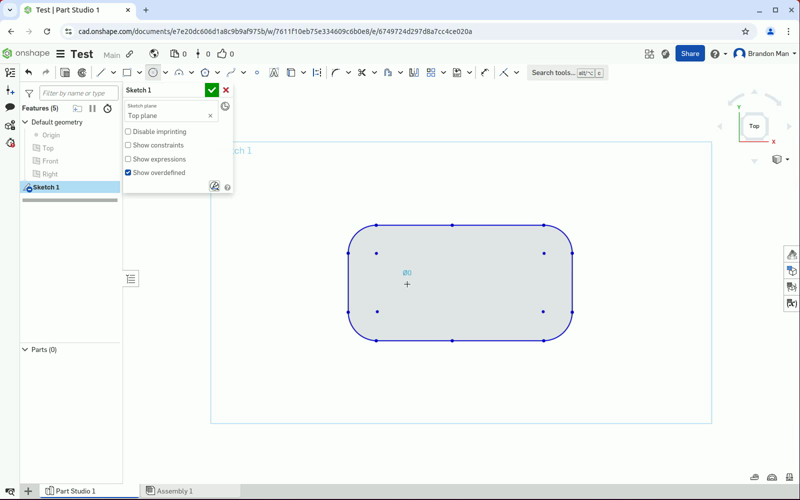
mouse_move(444, 283)
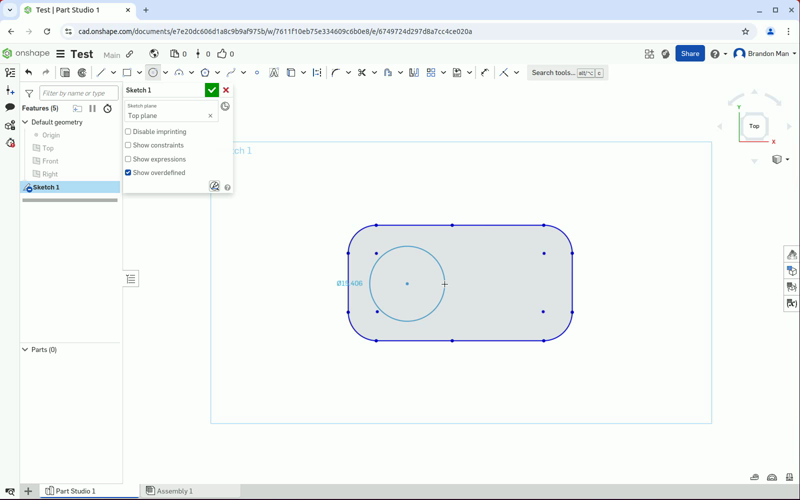
click(444, 283)
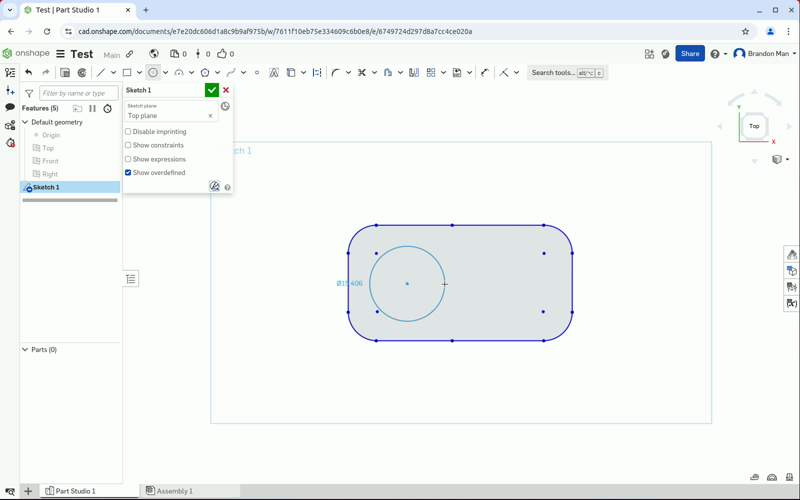
key(esc)
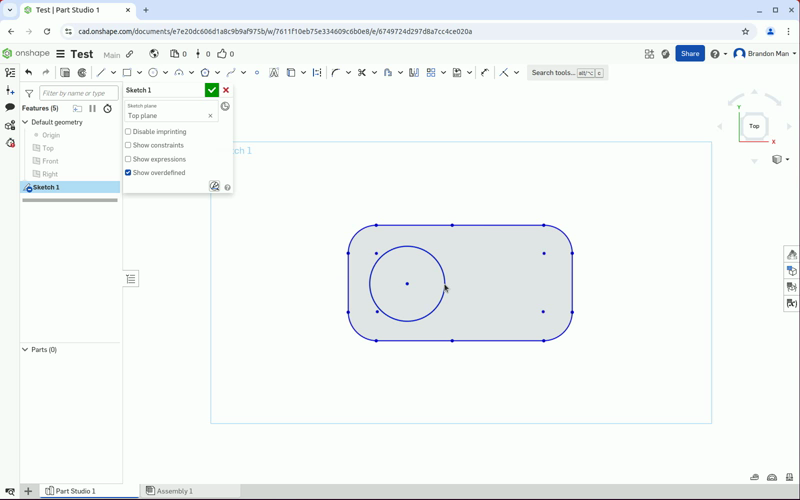
key(c)
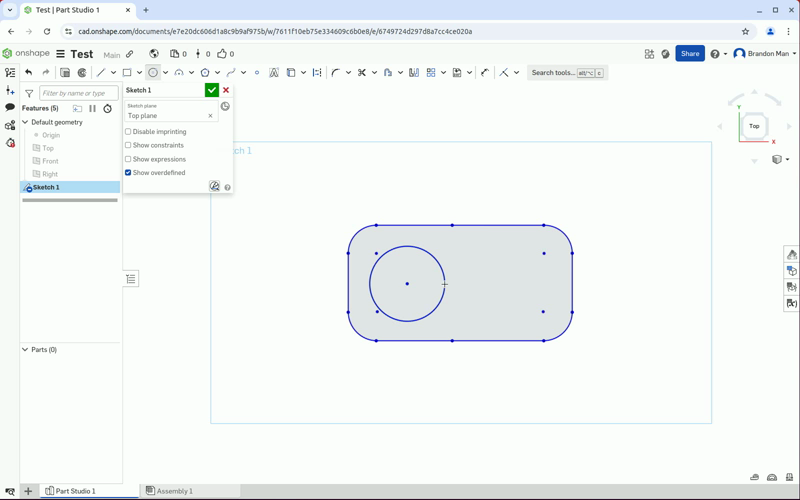
key_down(shift)
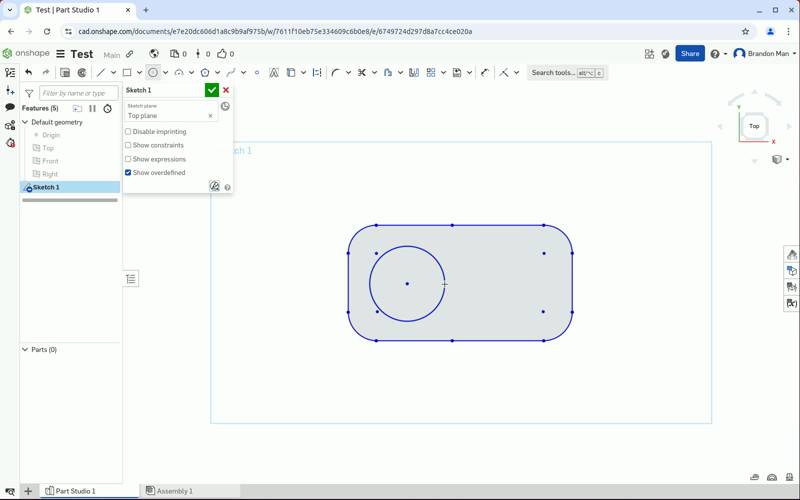
mouse_move(513, 283)
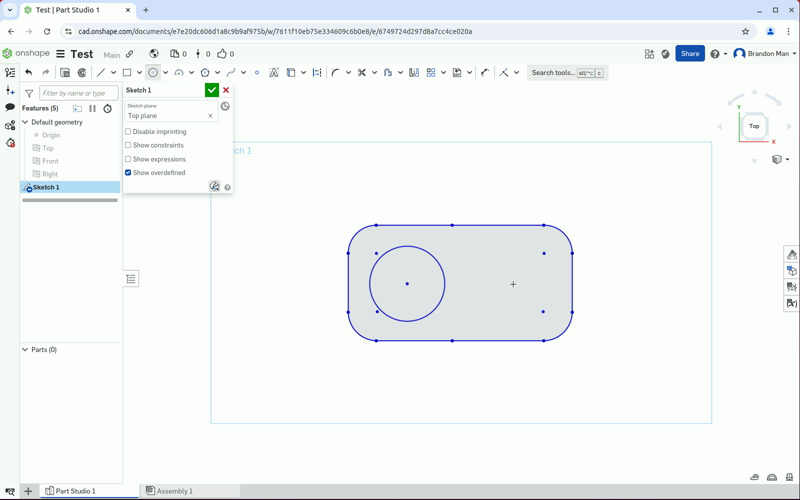
click(513, 283)
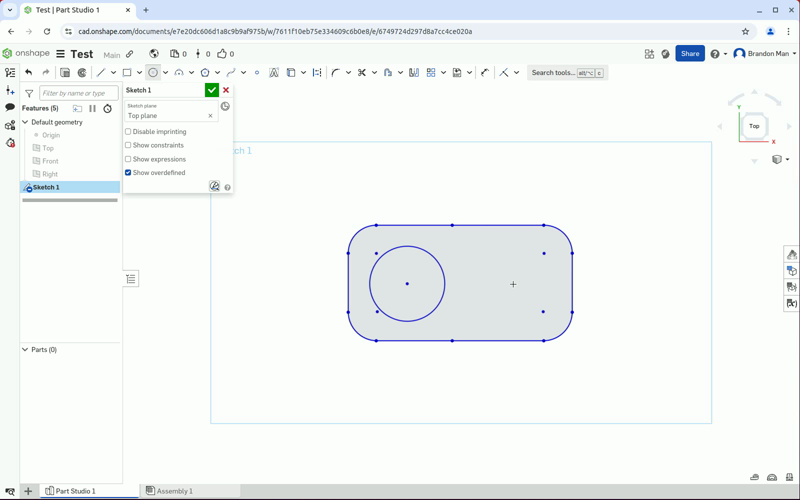
key_up(shift)
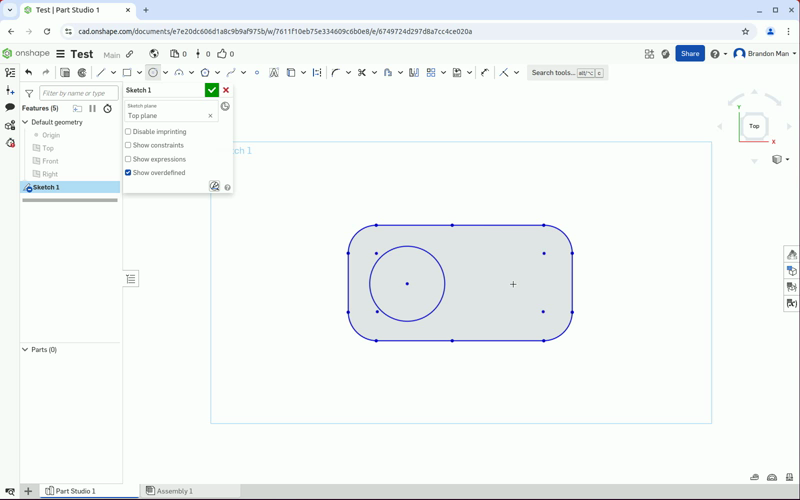
mouse_move(551, 283)
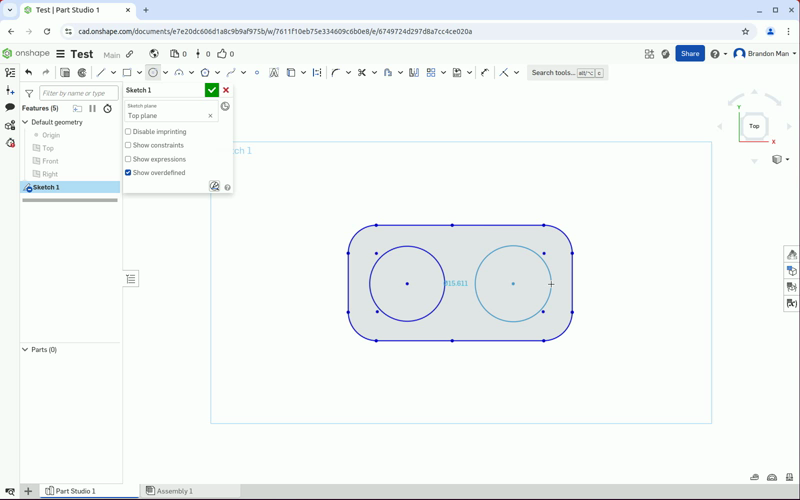
click(551, 283)
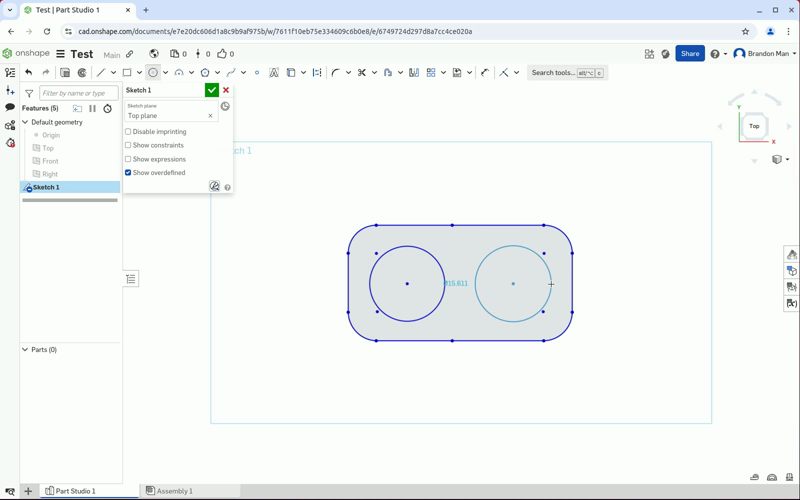
key(esc)
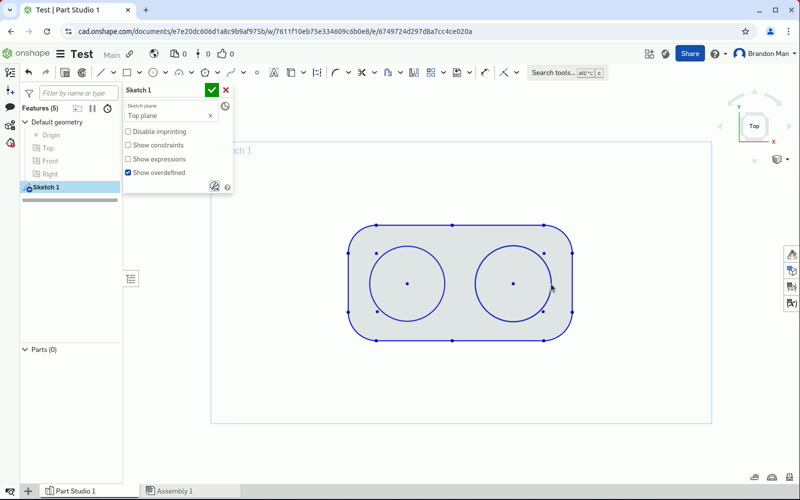
mouse_move(450, 258)
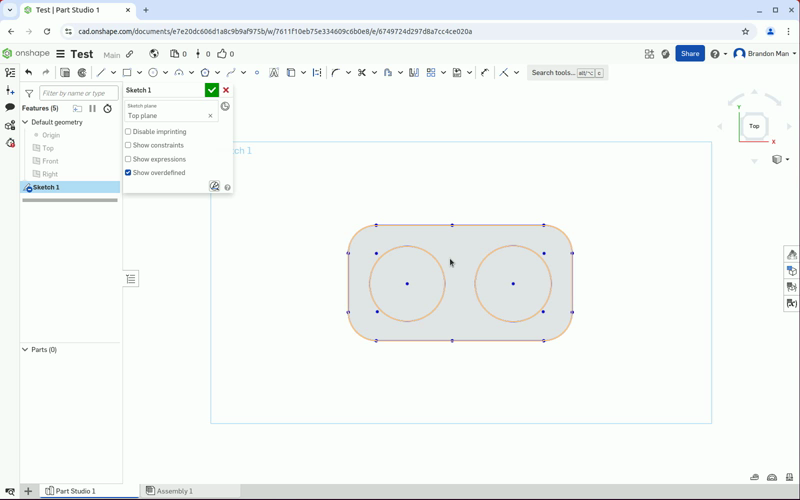
click(450, 258)
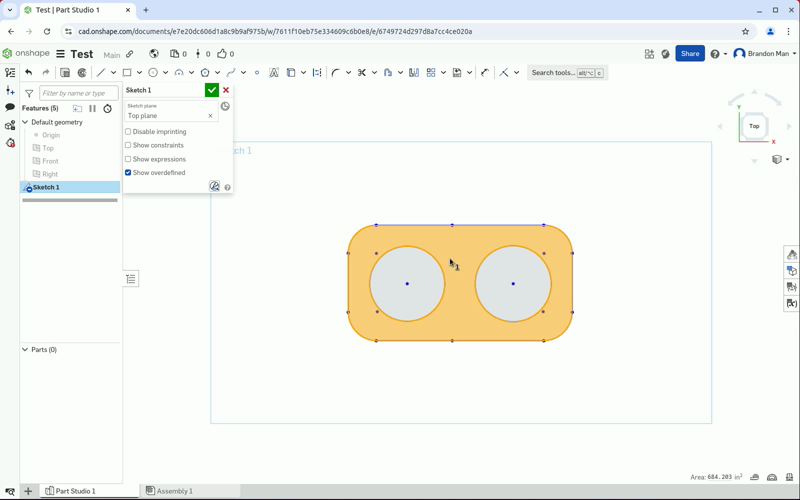
mouse_move(73, 352)
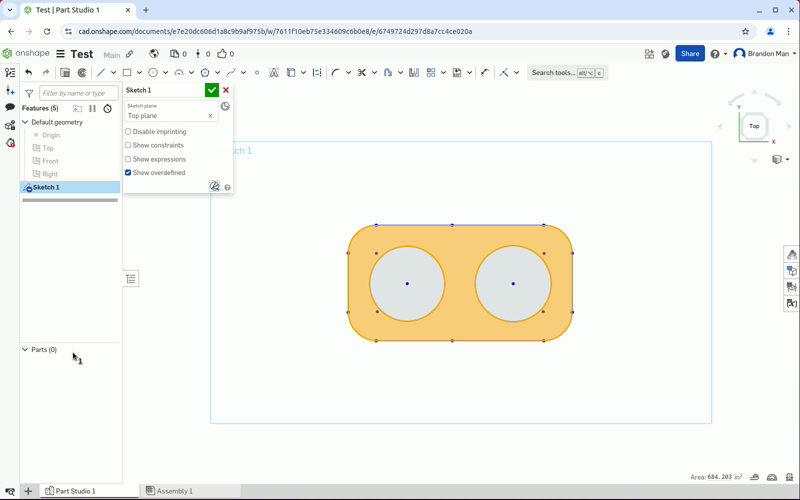
key(shift+y)
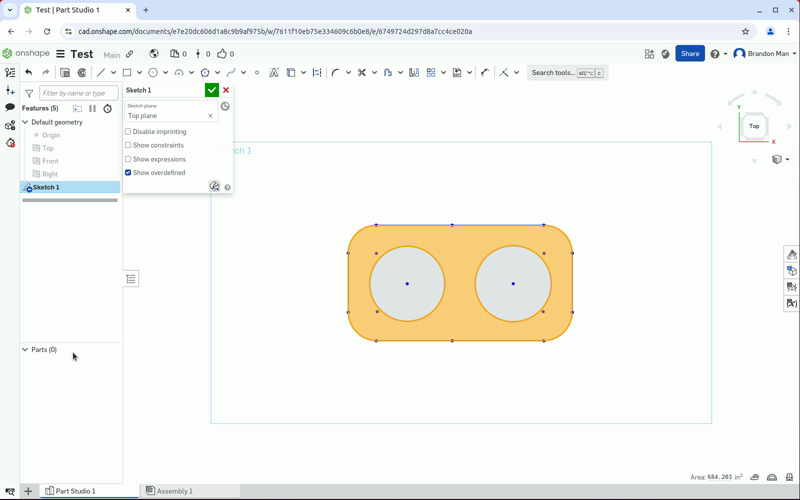
key(shift+e)
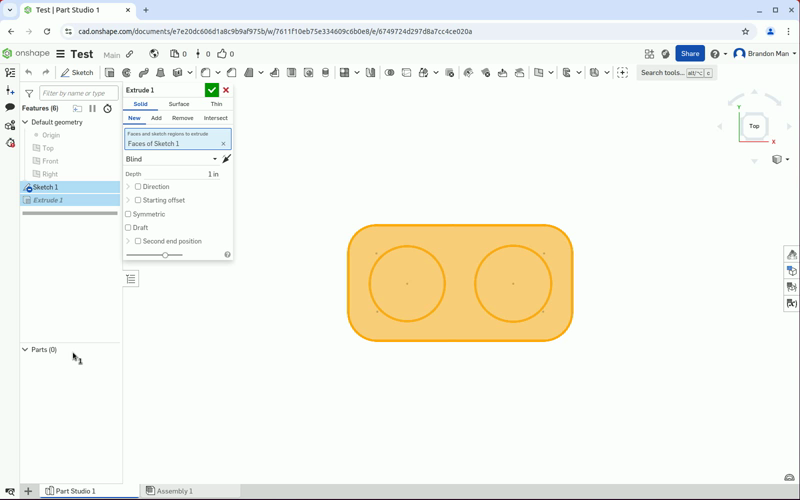
mouse_move(143, 106)
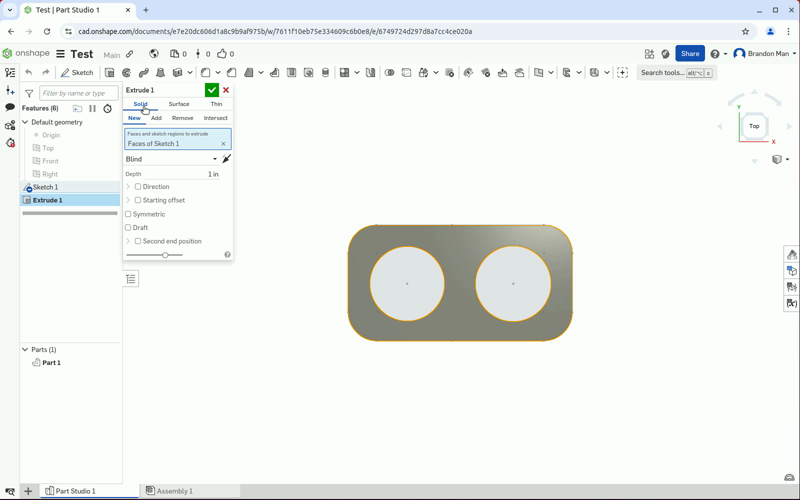
click(143, 106)
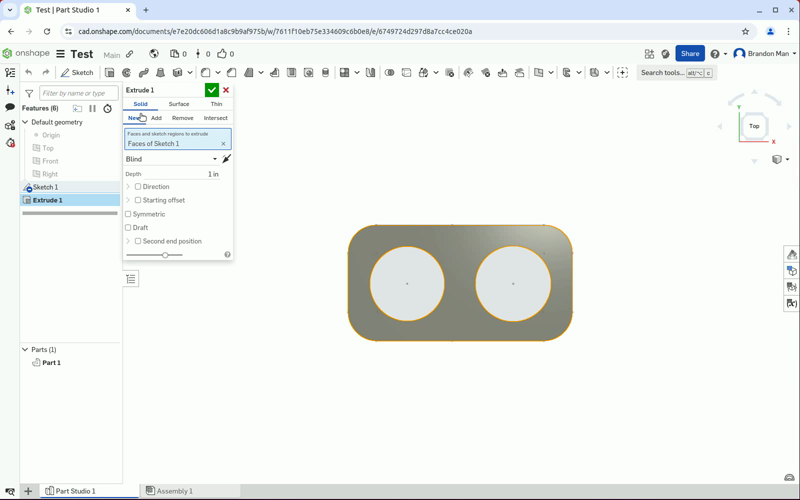
mouse_move(137, 120)
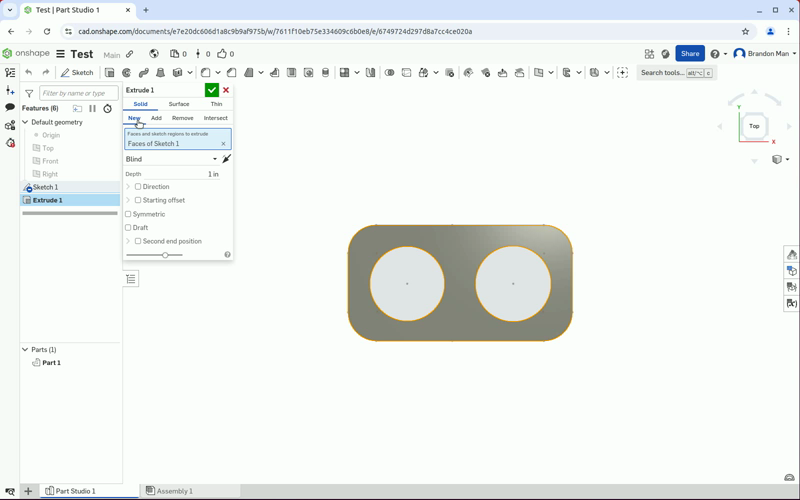
click(137, 120)
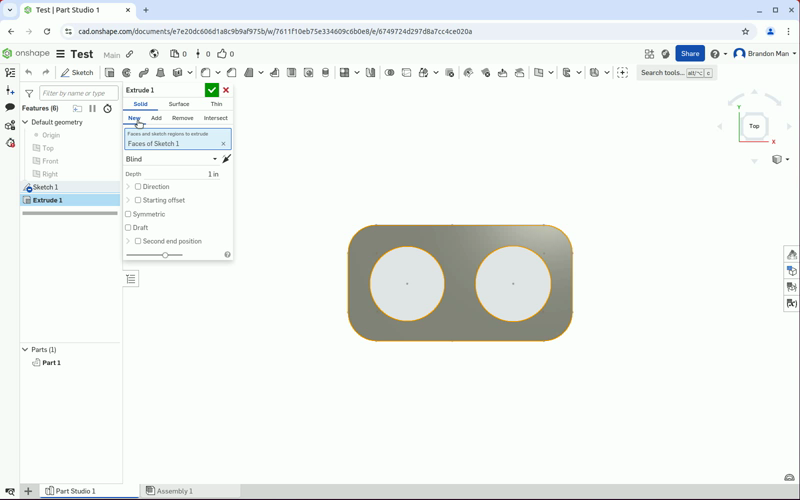
key(tab, 4)
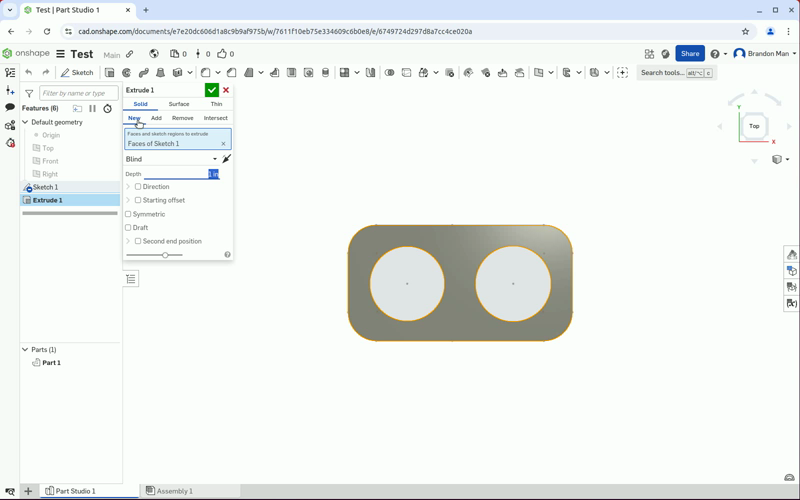
text(6.74)
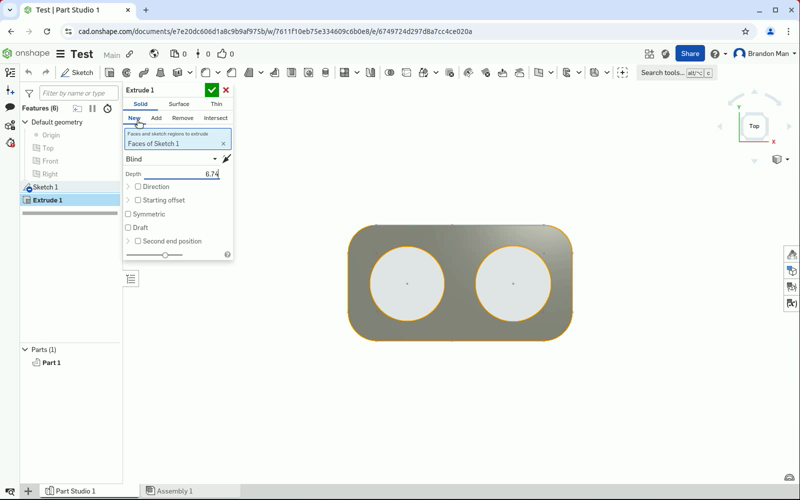
key(enter)
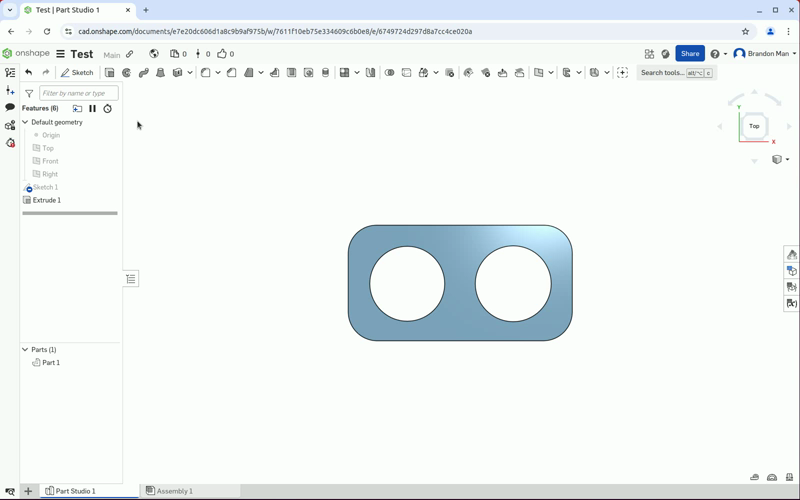
key(shift+h)
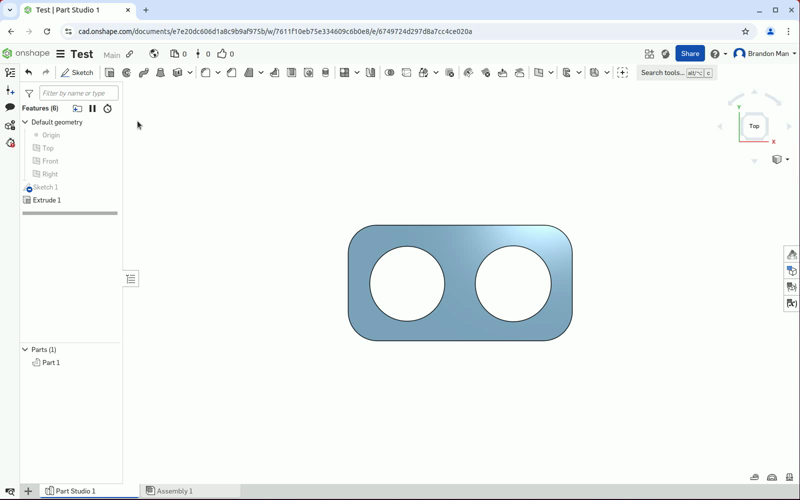
key(shift+h)
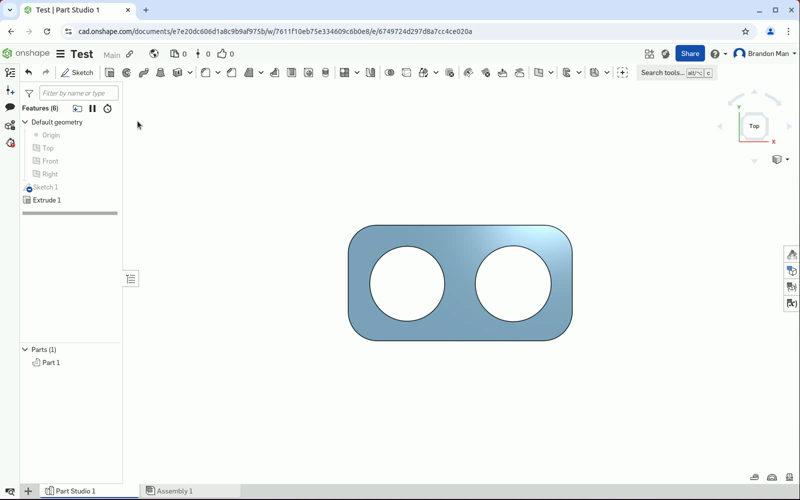
mouse_move(73, 189)
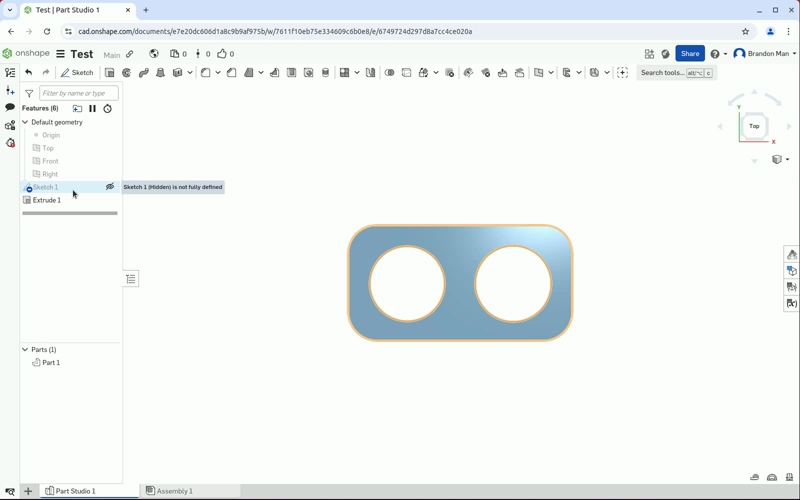
click(73, 189)
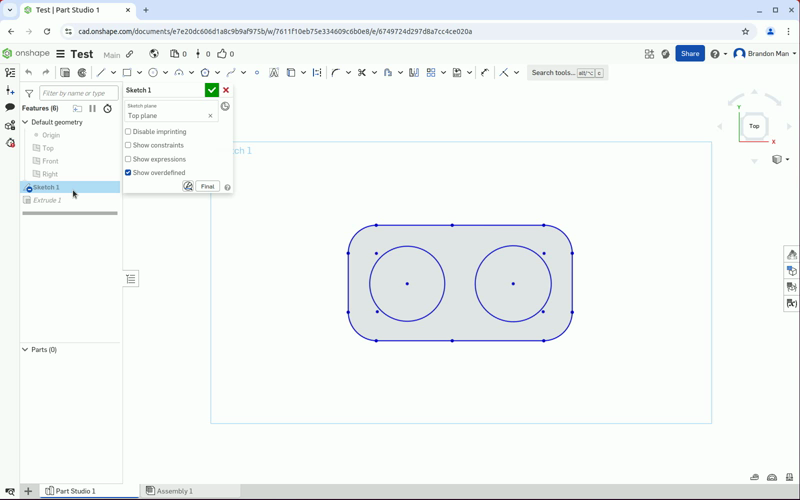
mouse_move(229, 92)
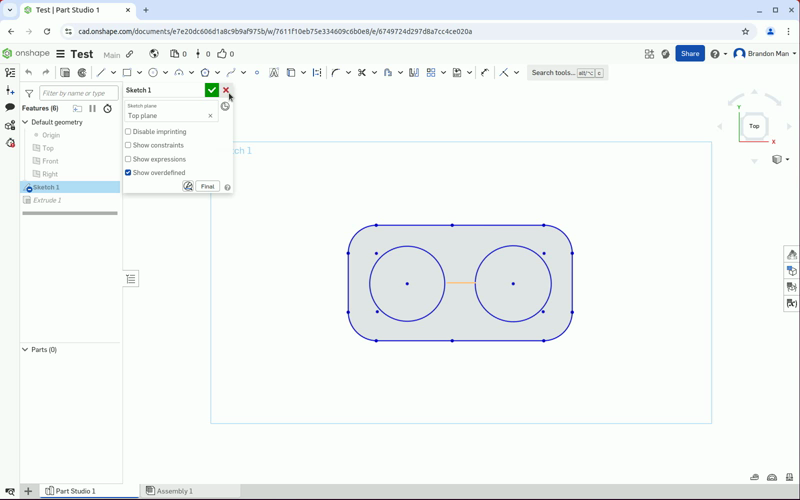
click(229, 92)
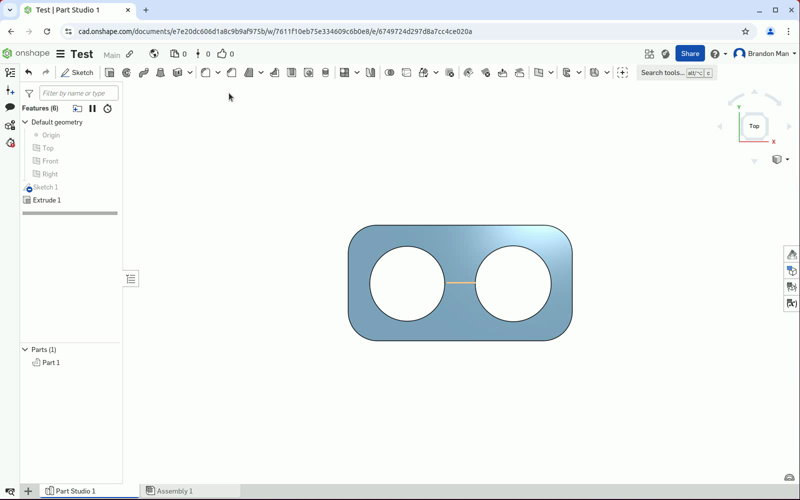
mouse_move(541, 75)
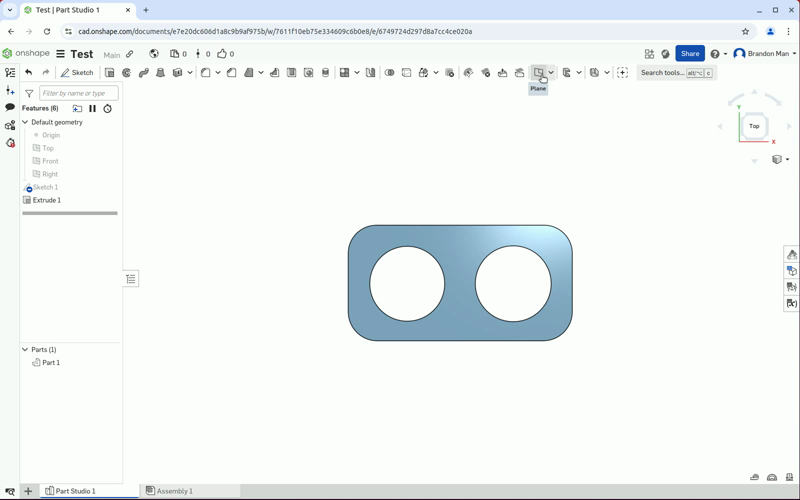
click(541, 75)
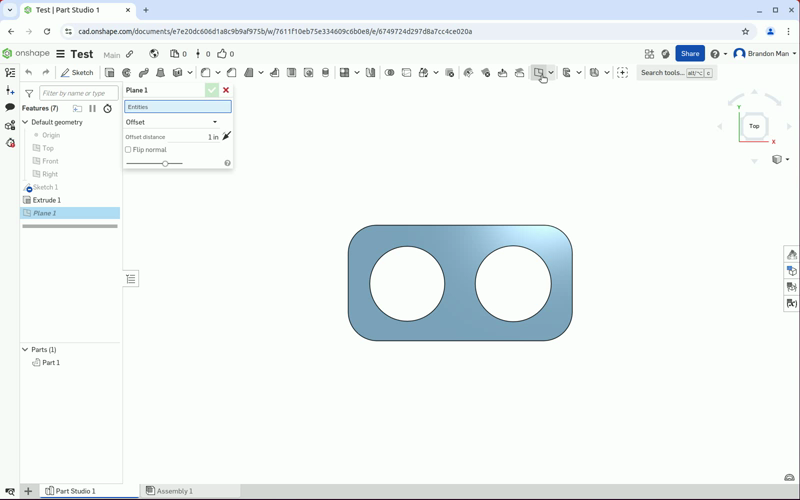
mouse_move(73, 150)
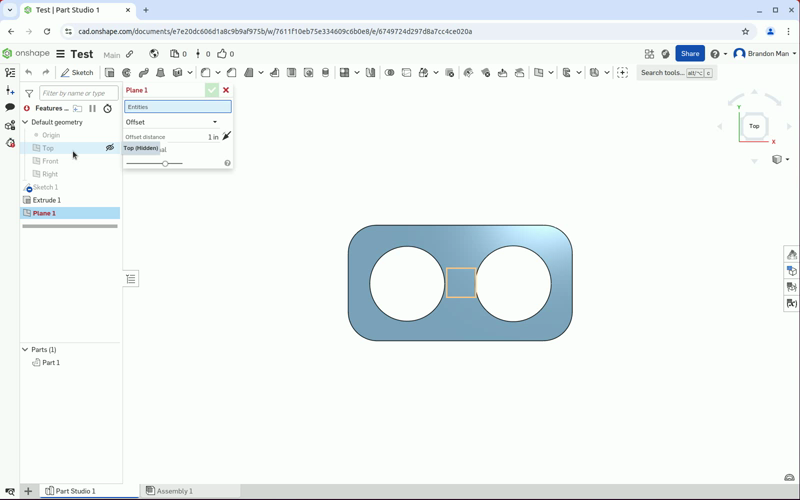
click(73, 150)
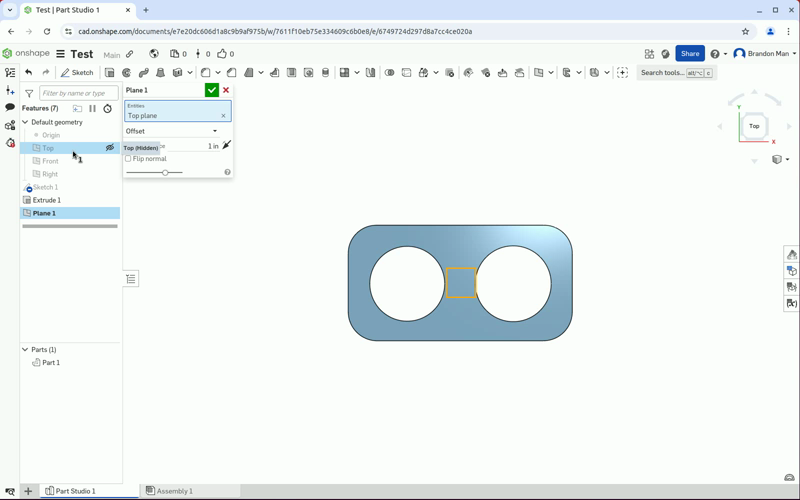
key(tab, 2)
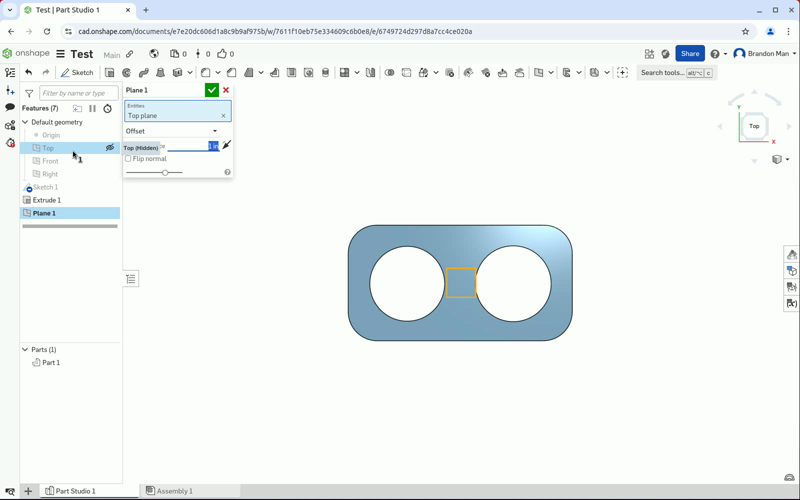
text(6.748)
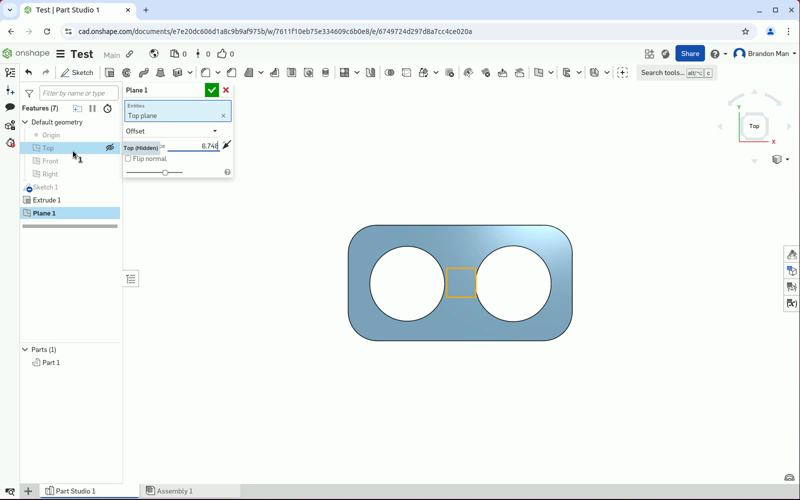
key(enter, 2)
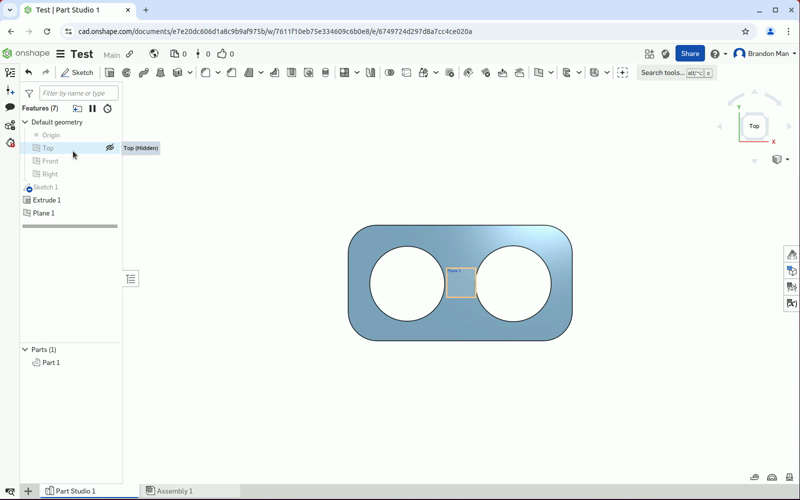
key(shift+s)
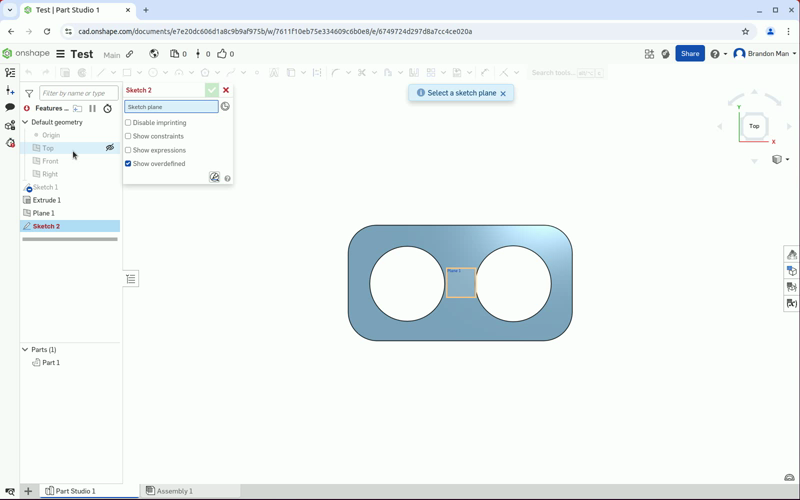
mouse_move(73, 215)
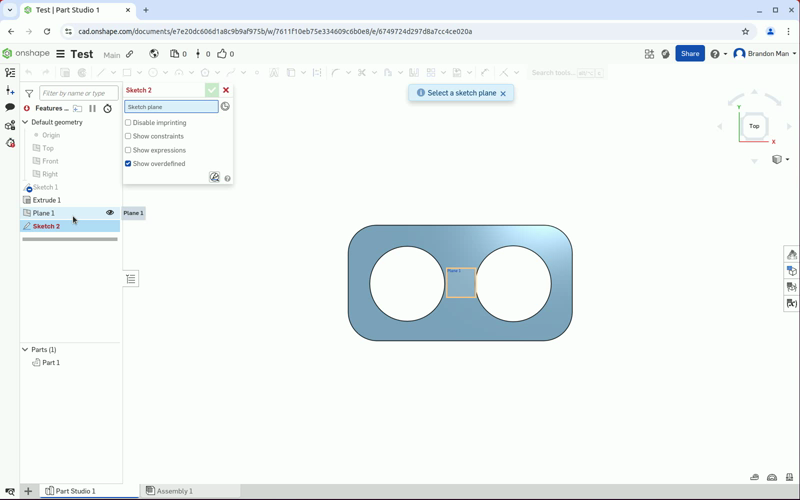
click(73, 215)
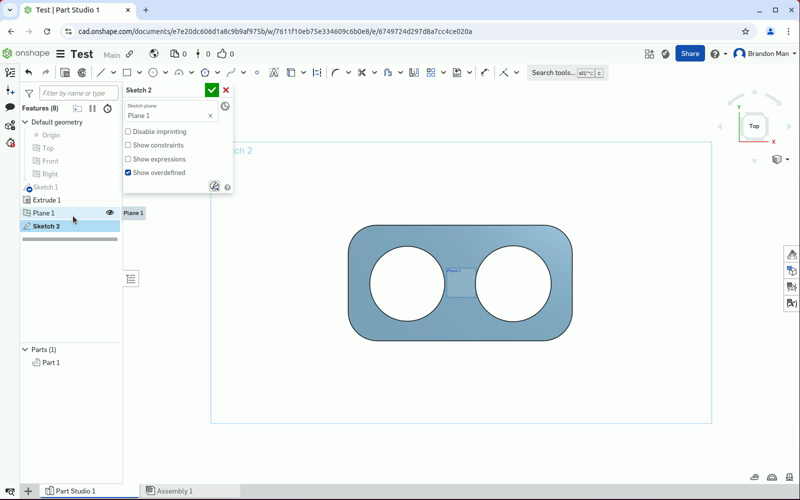
mouse_move(73, 352)
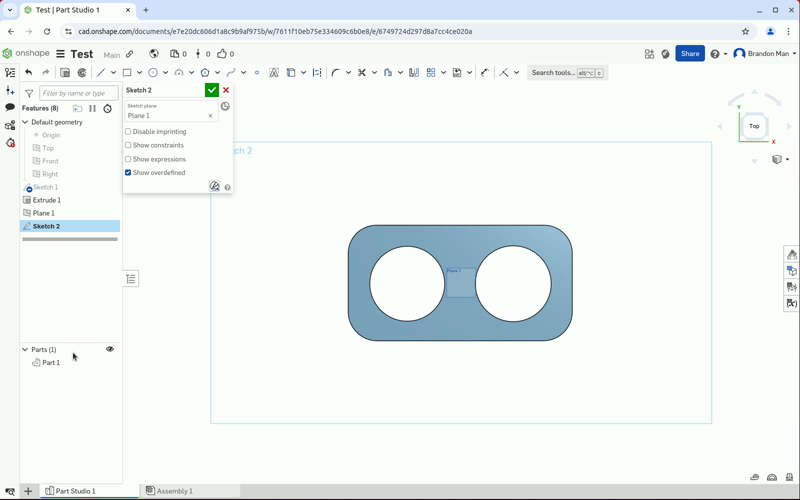
key(y)
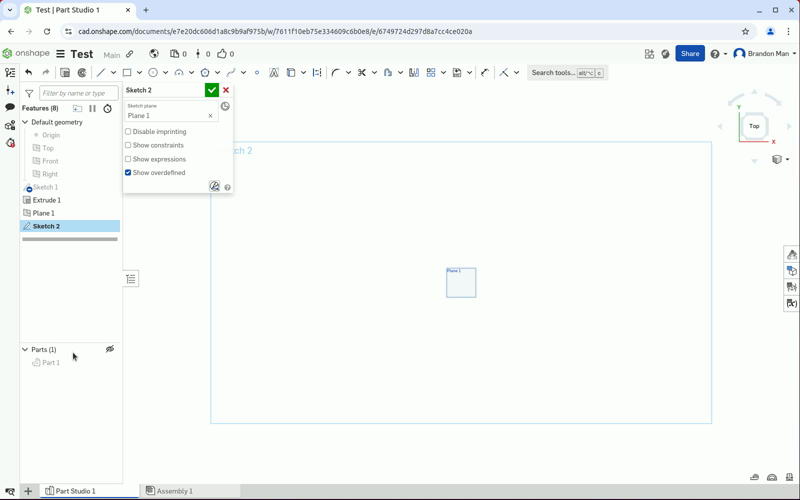
key(c)
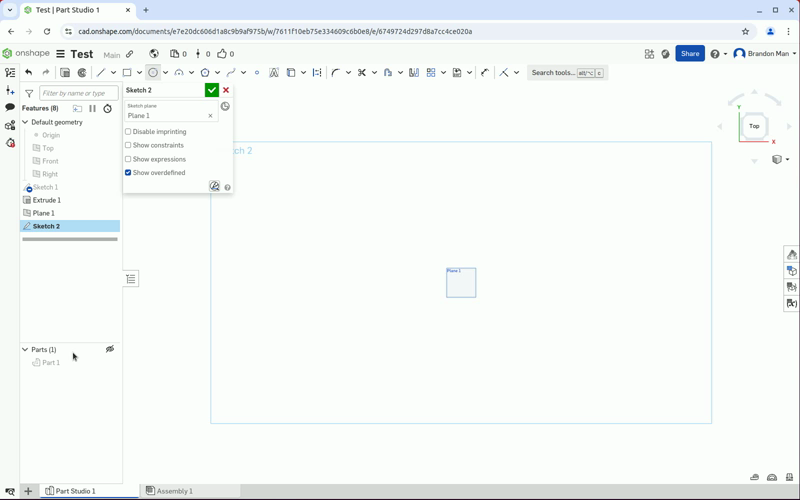
key_down(shift)
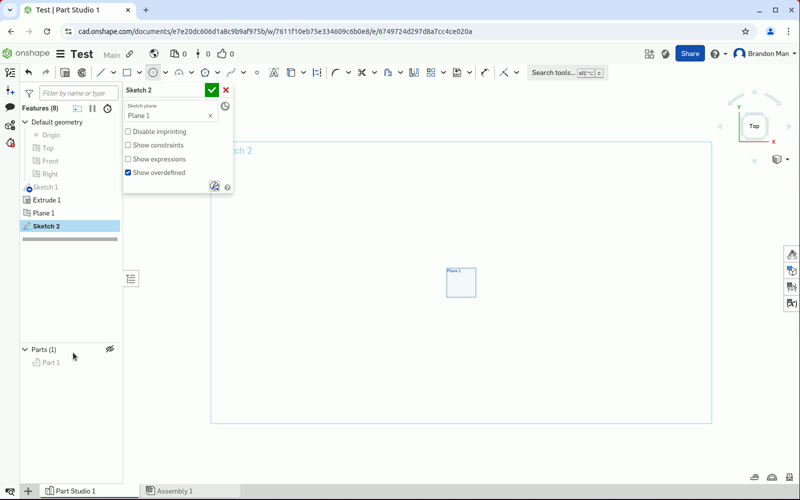
mouse_move(409, 282)
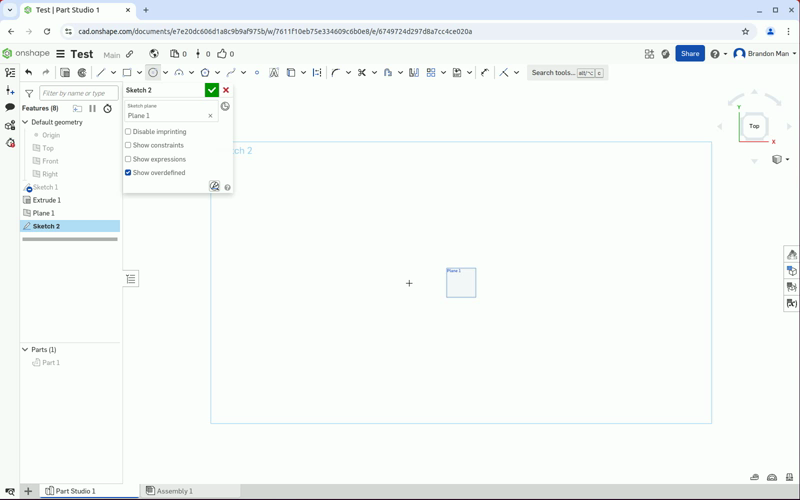
click(409, 282)
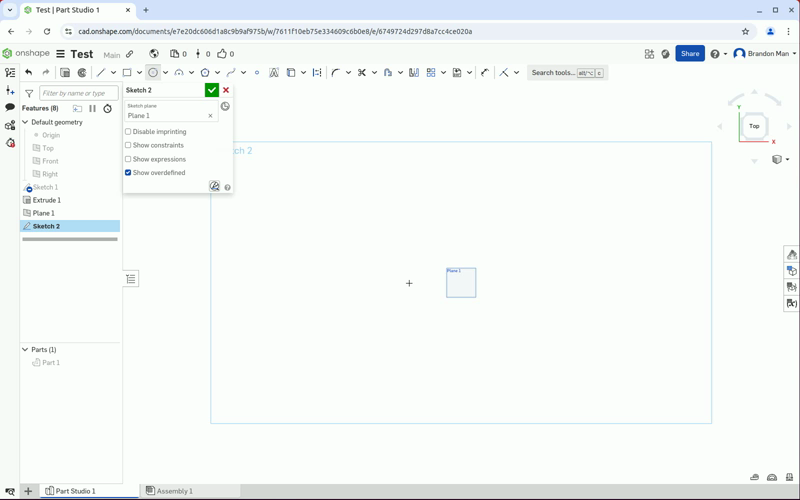
key_up(shift)
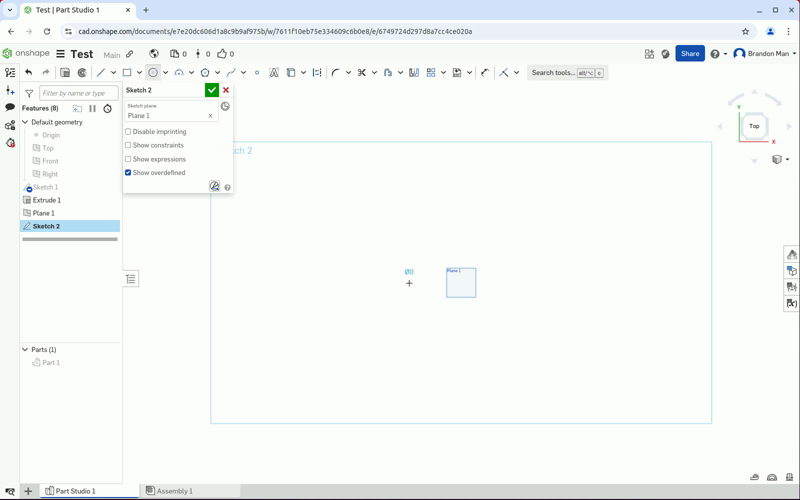
mouse_move(446, 282)
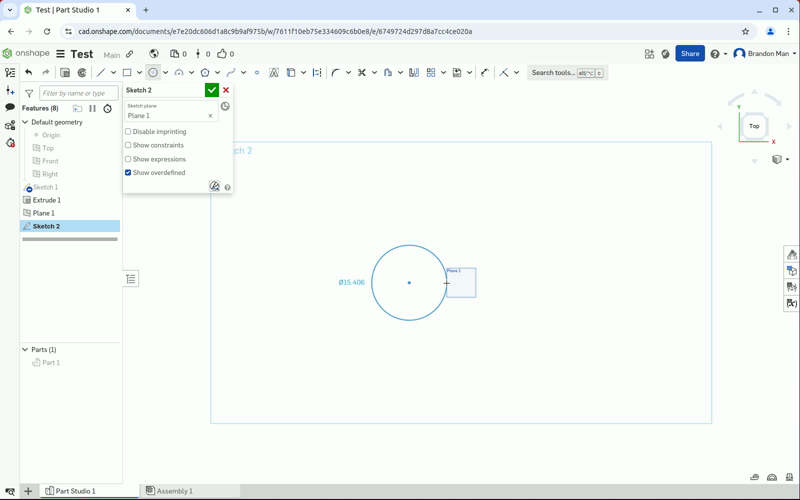
click(446, 282)
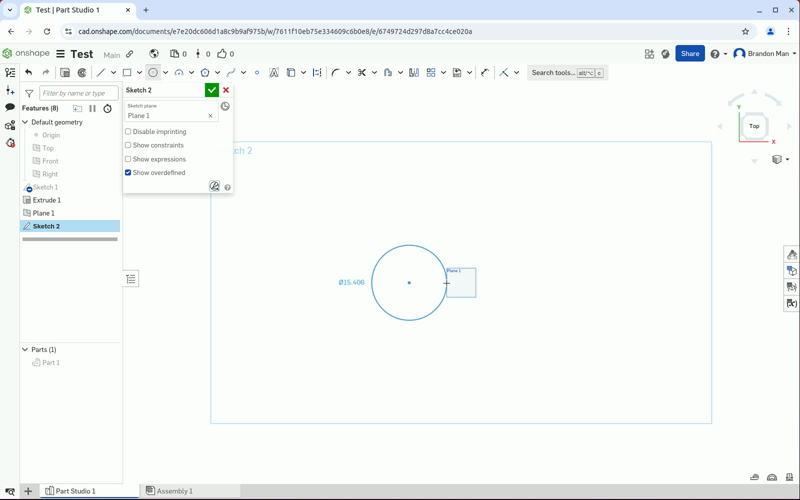
key(esc)
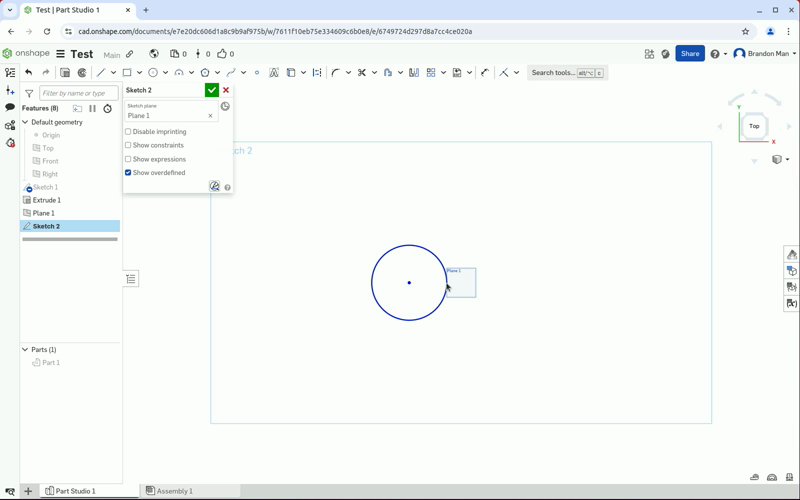
mouse_move(399, 313)
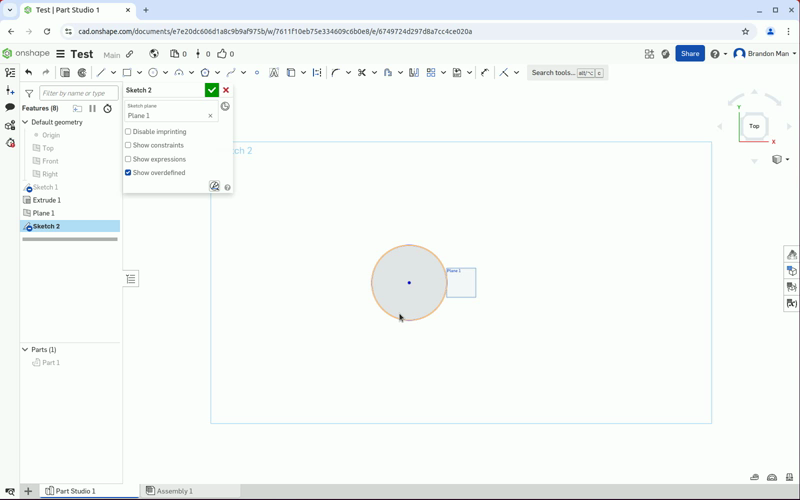
click(399, 313)
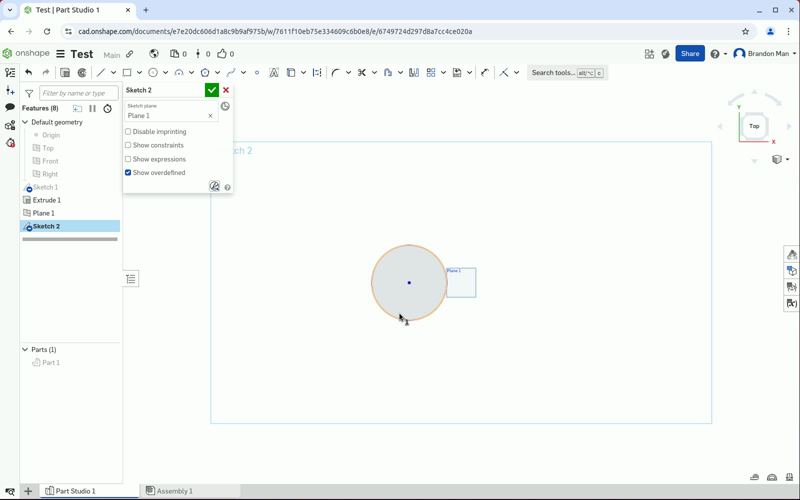
mouse_move(73, 352)
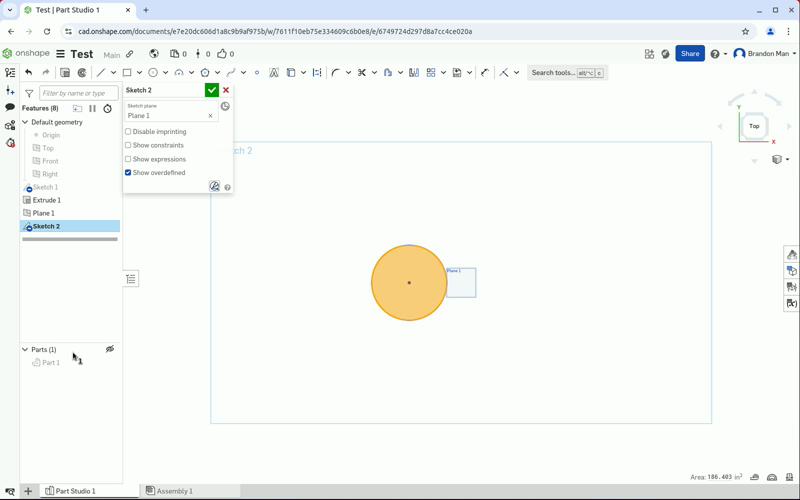
key(shift+y)
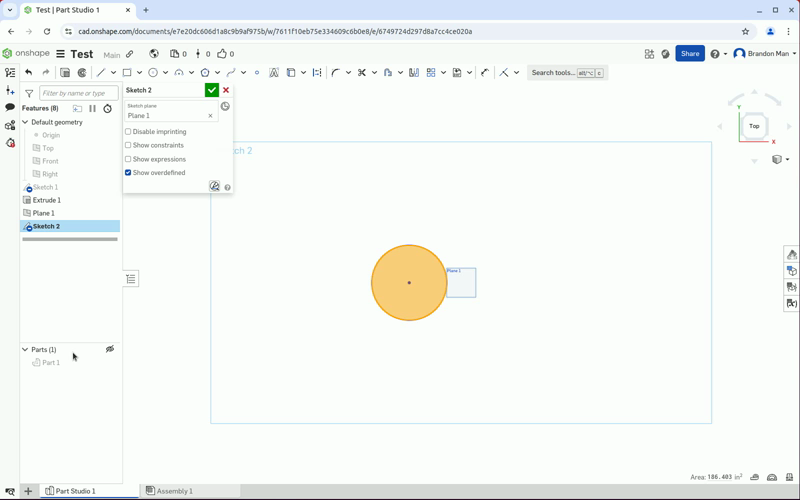
key(shift+e)
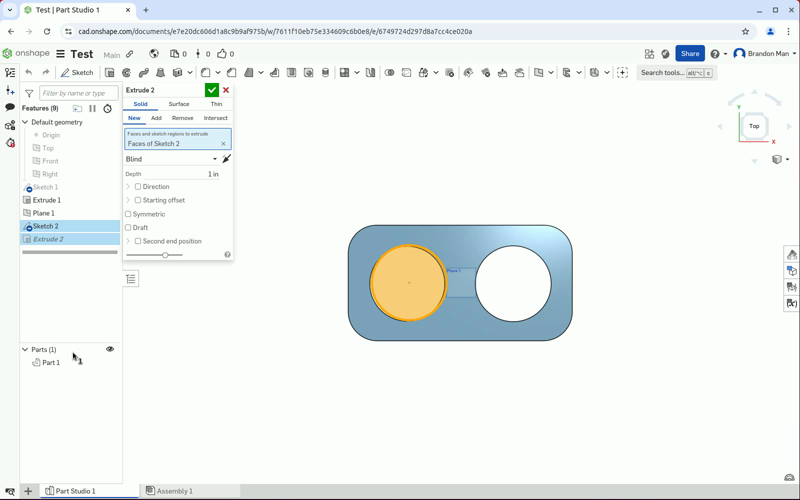
mouse_move(143, 106)
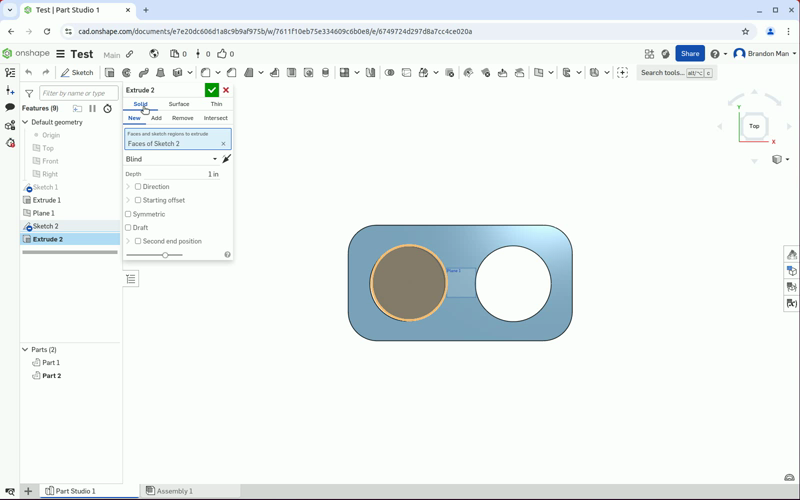
click(143, 106)
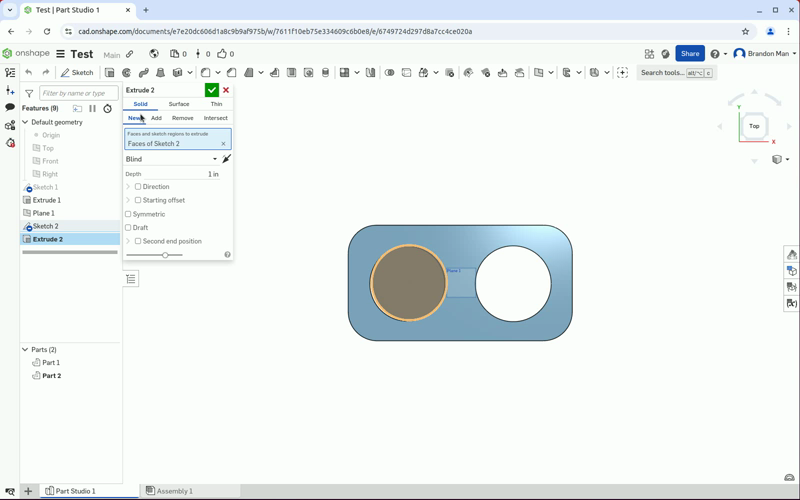
mouse_move(137, 120)
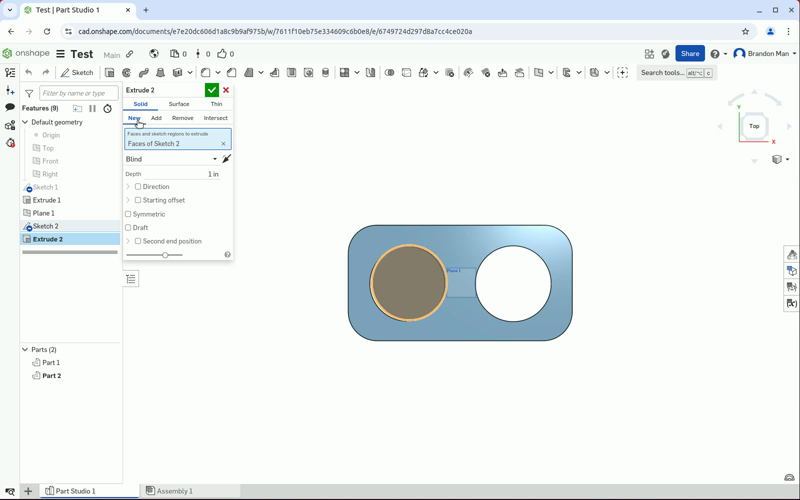
click(137, 120)
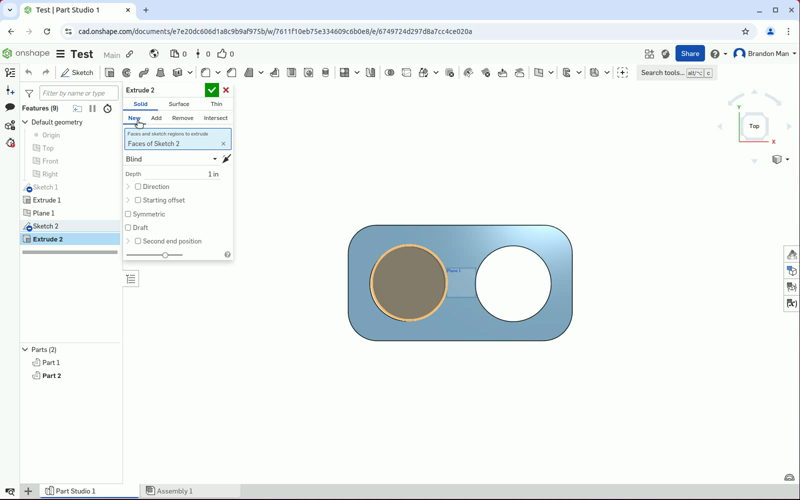
key(tab, 4)
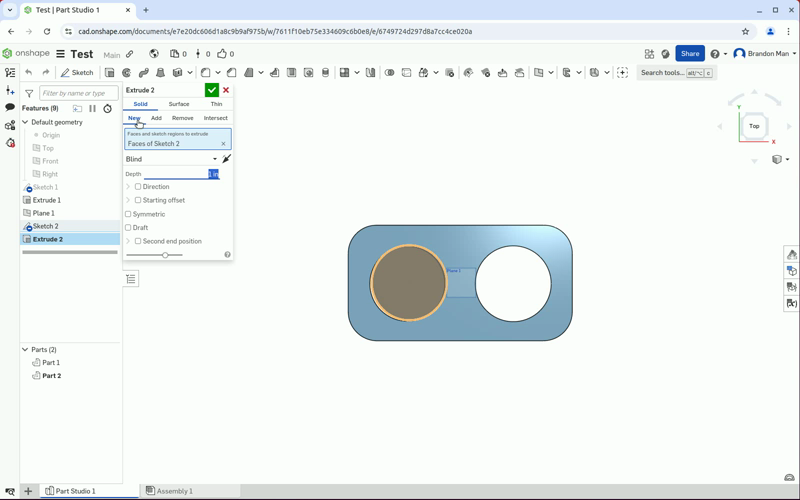
text(-3.129)
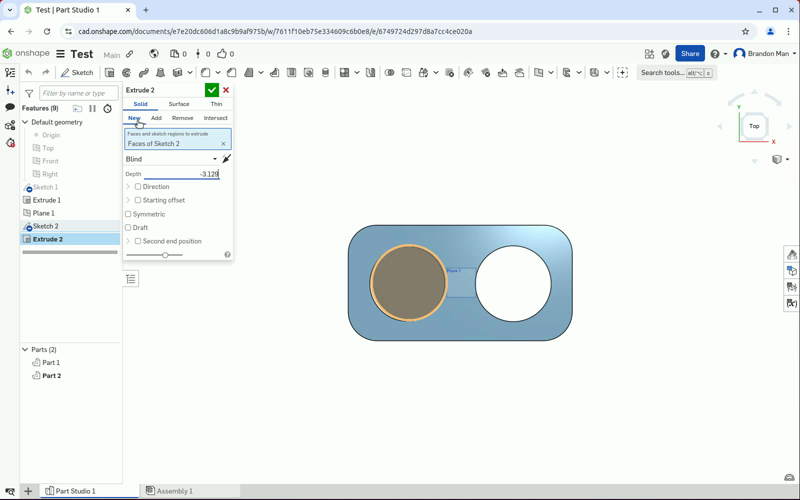
key(enter)
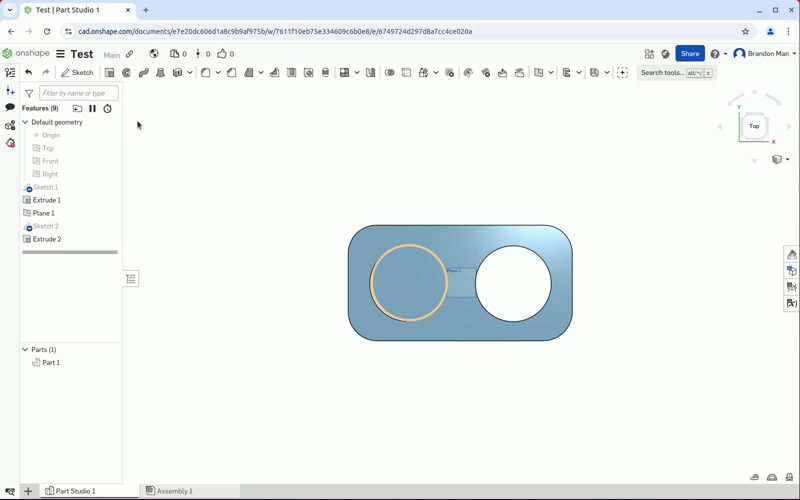
key(shift+h)
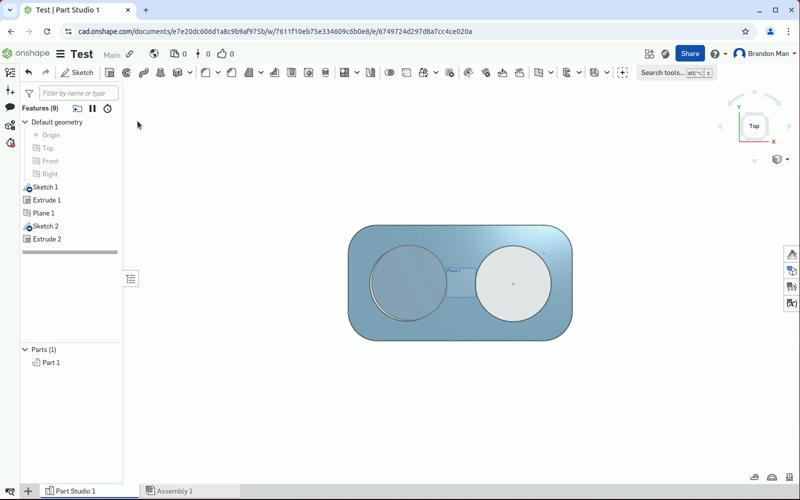
key(shift+h)
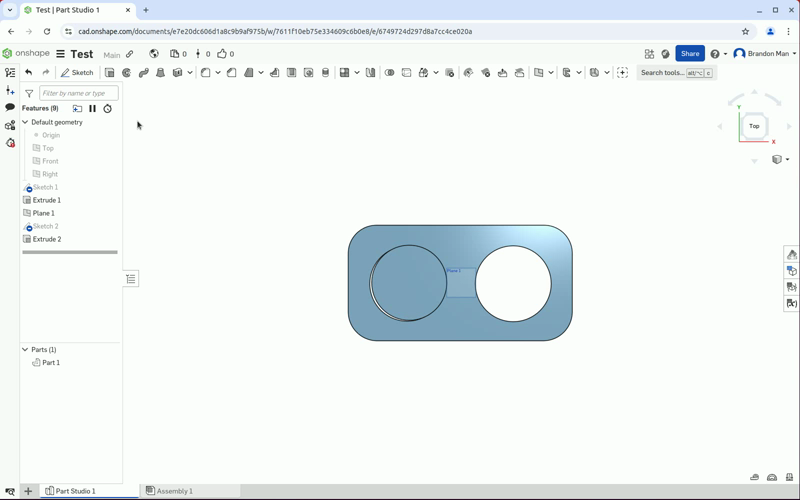
mouse_move(73, 189)
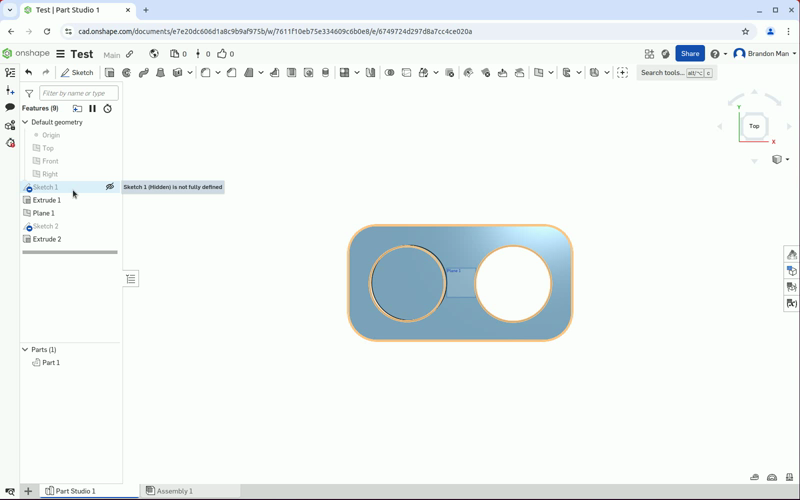
click(73, 189)
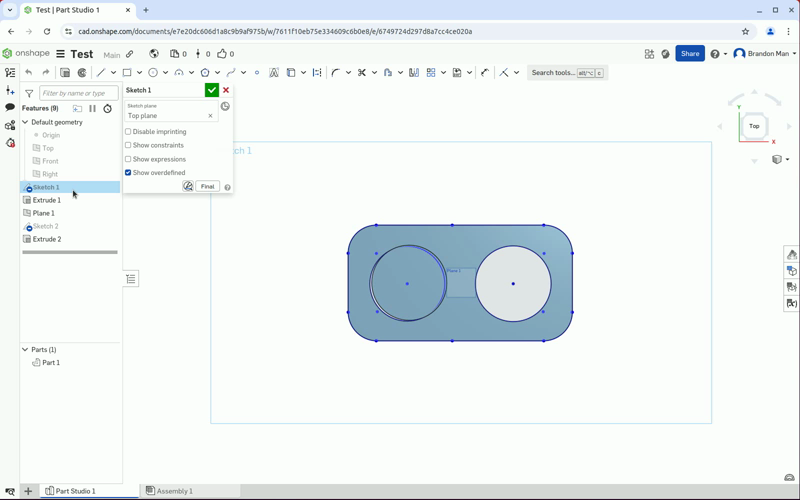
mouse_move(229, 92)
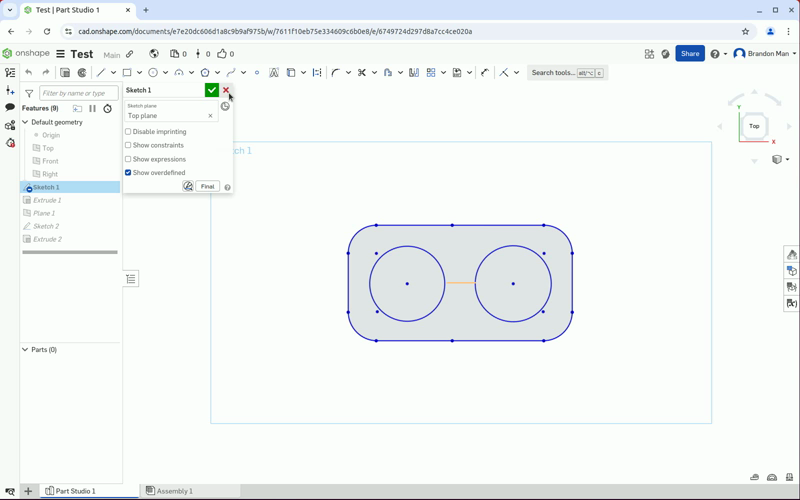
click(229, 92)
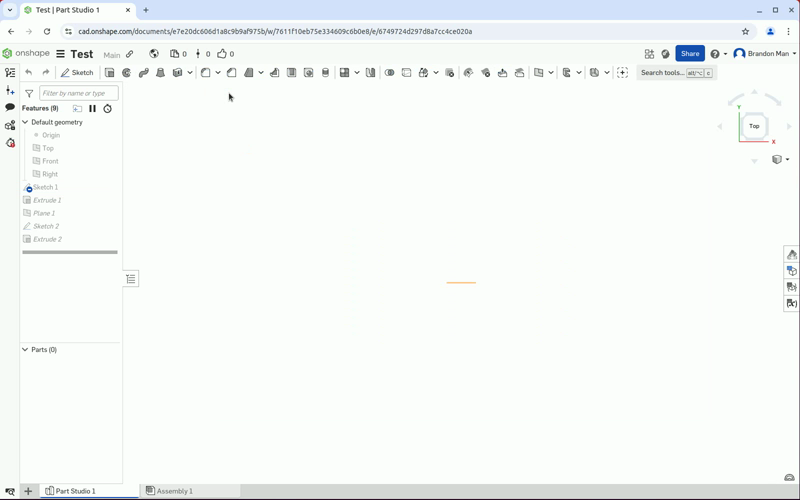
key(shift+s)
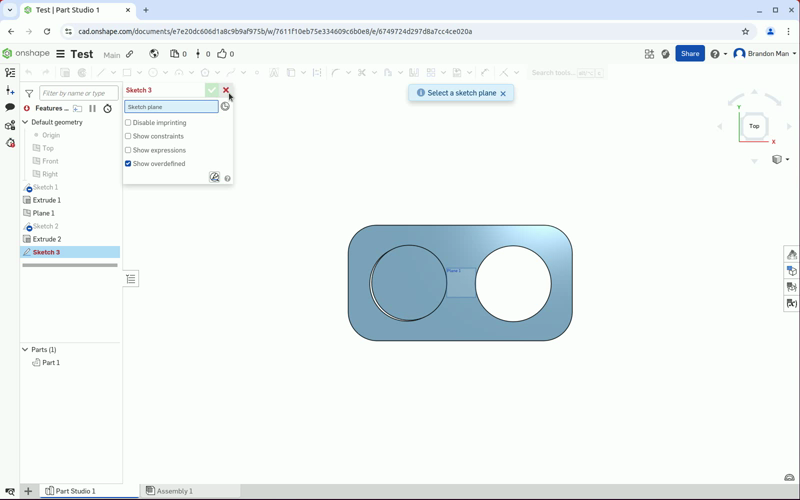
mouse_move(73, 215)
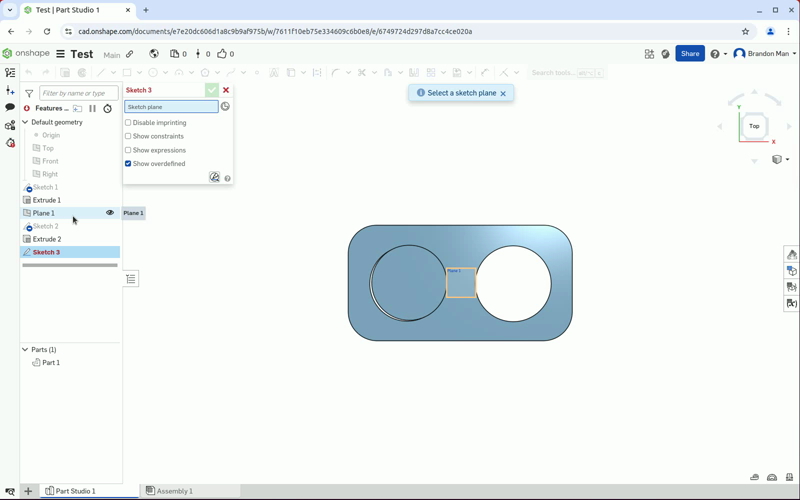
click(73, 215)
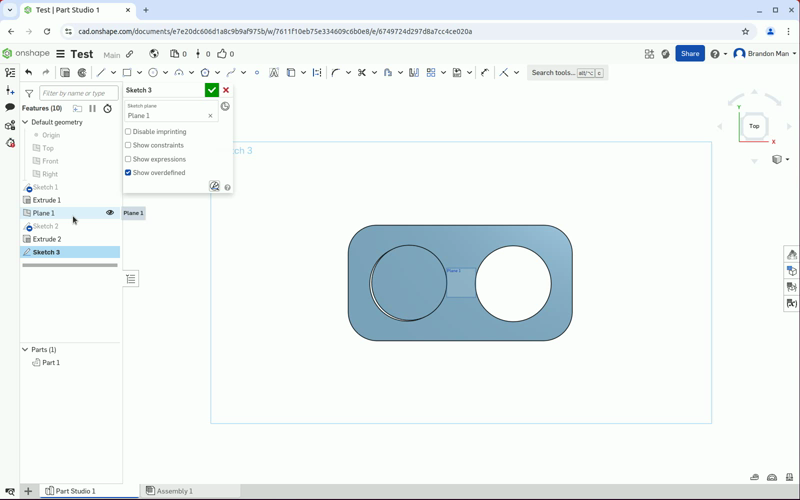
mouse_move(73, 352)
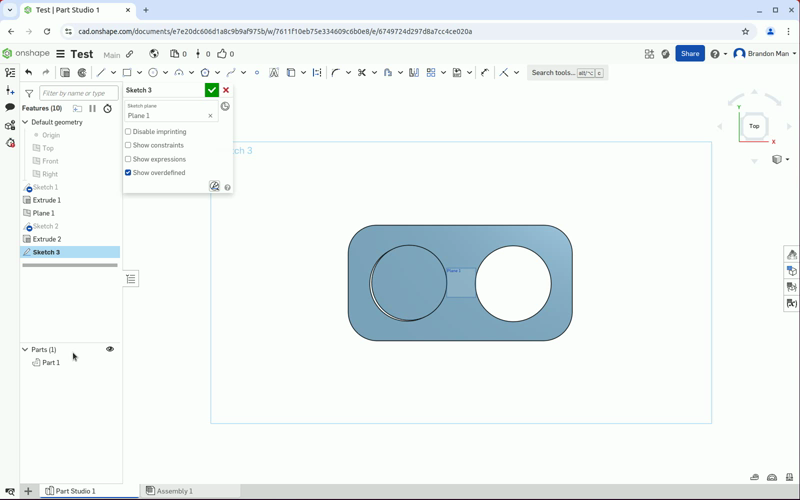
key(y)
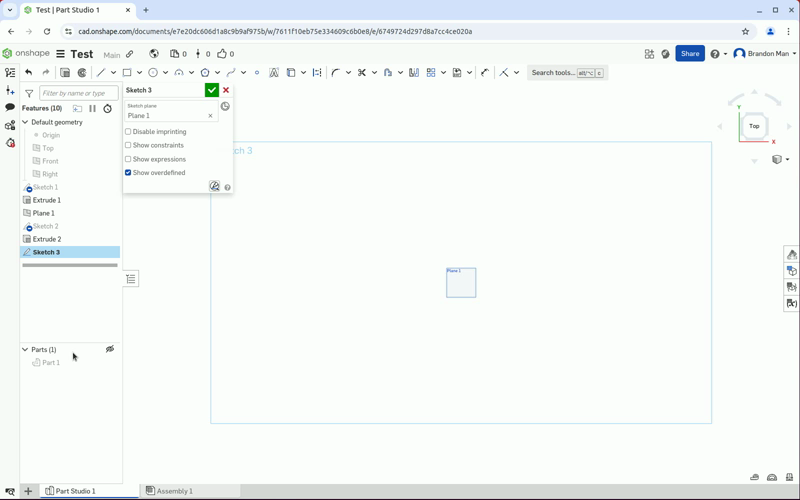
key(c)
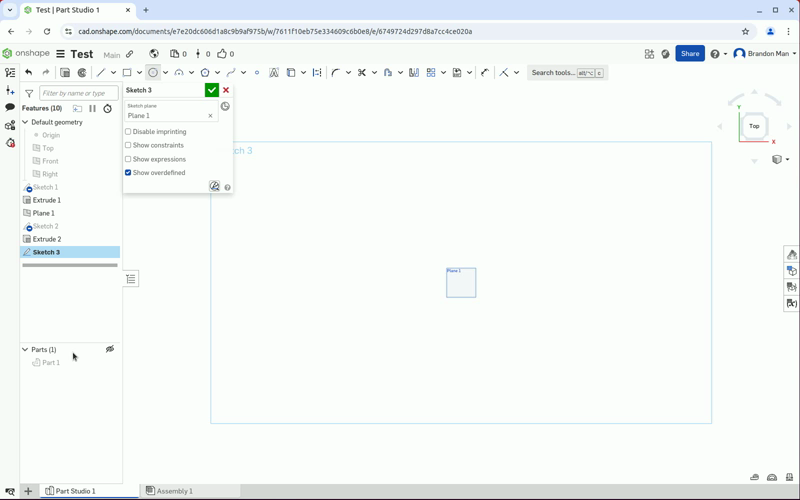
key_down(shift)
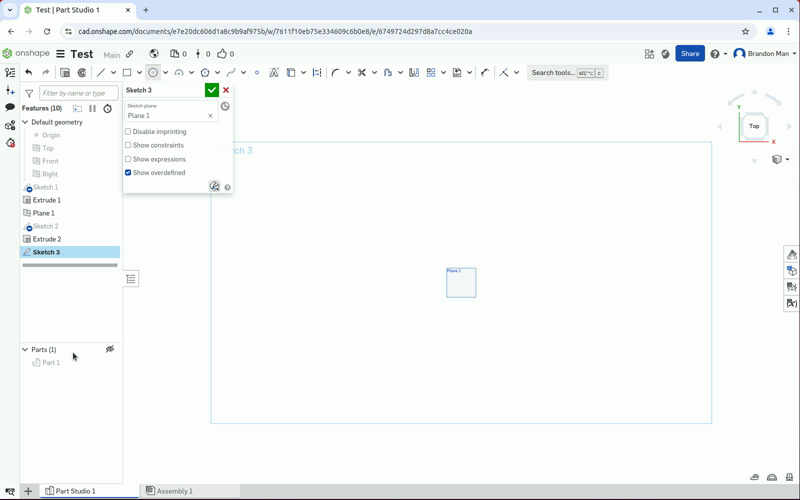
mouse_move(513, 282)
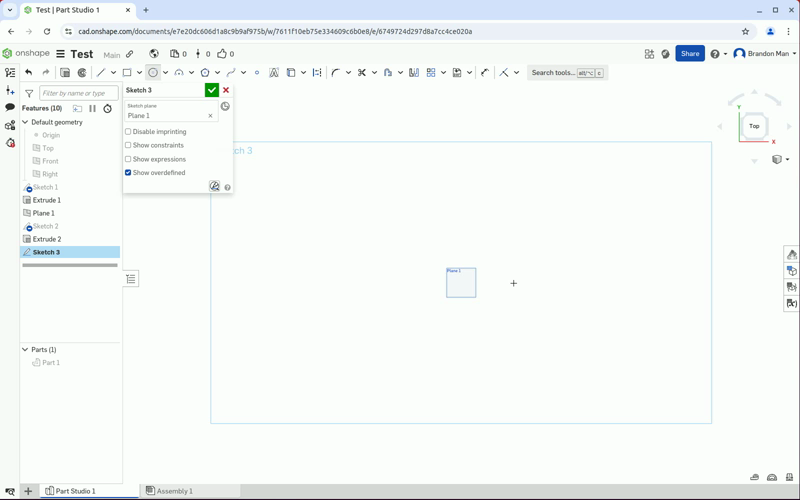
click(513, 282)
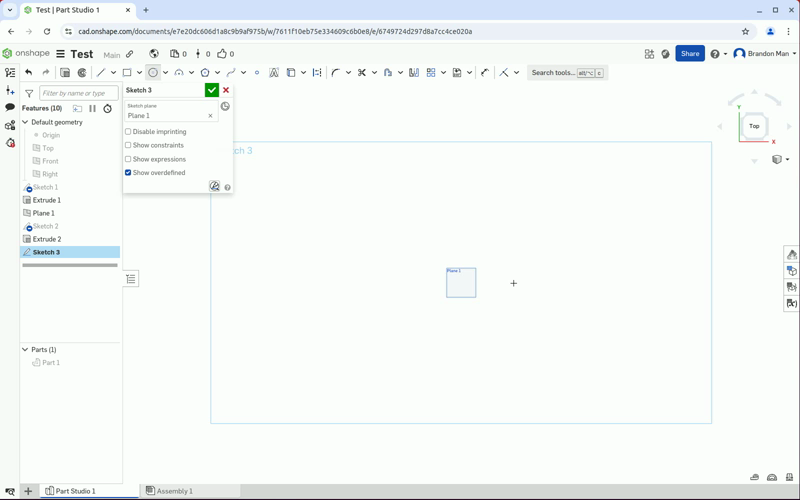
key_up(shift)
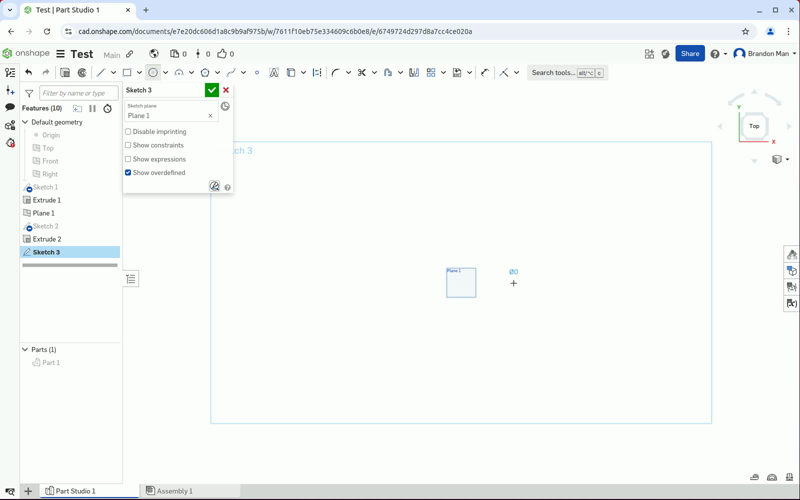
mouse_move(551, 282)
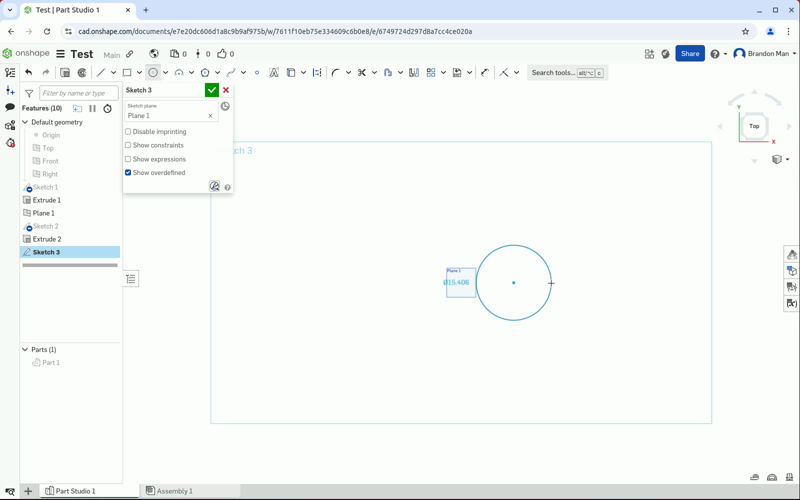
click(551, 282)
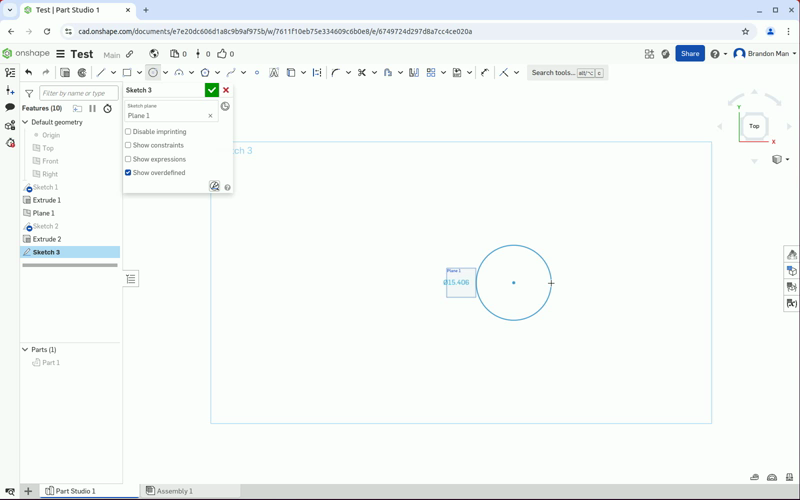
key(esc)
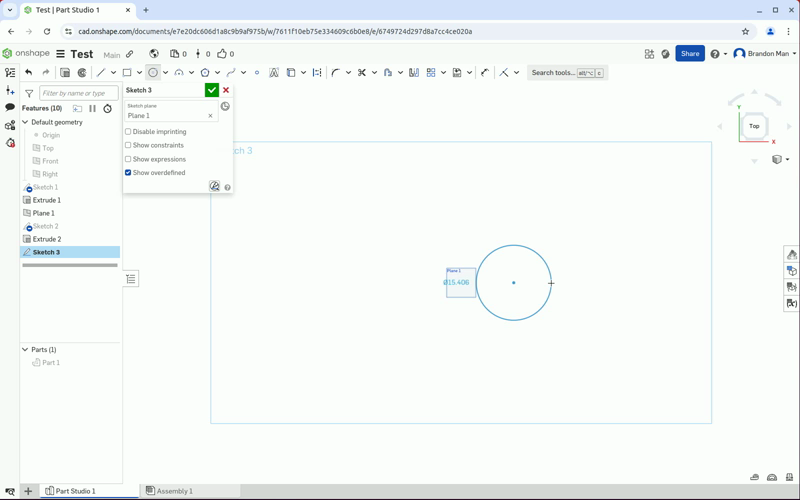
mouse_move(526, 275)
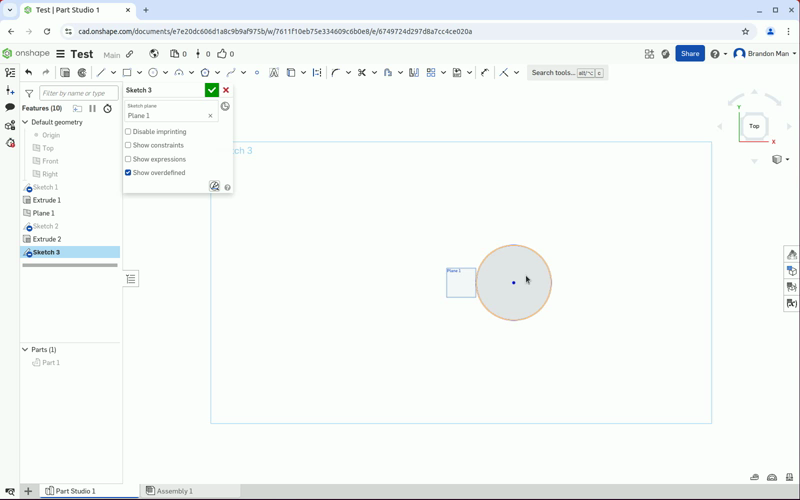
click(526, 275)
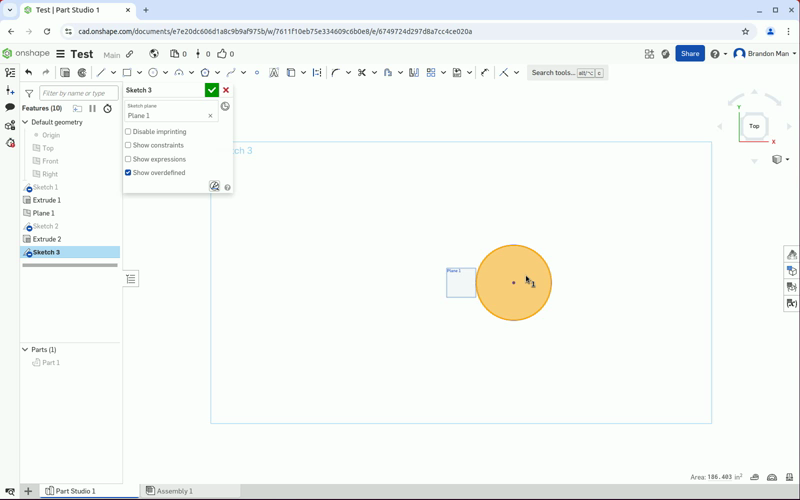
mouse_move(73, 352)
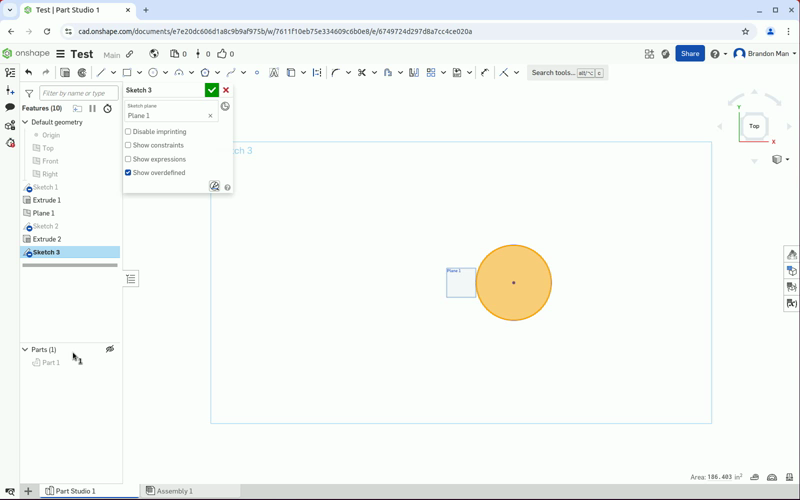
key(shift+y)
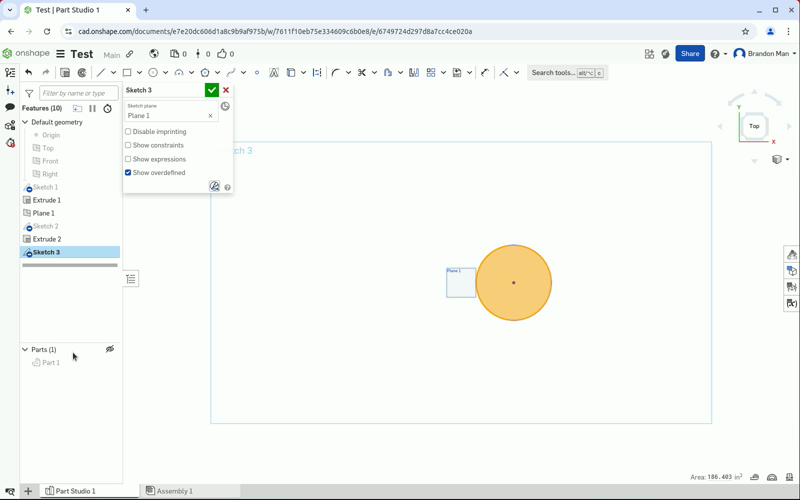
key(shift+e)
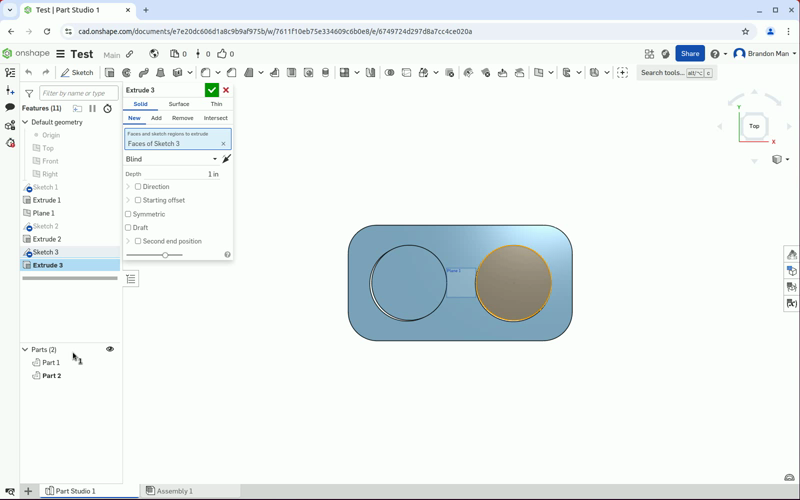
mouse_move(143, 106)
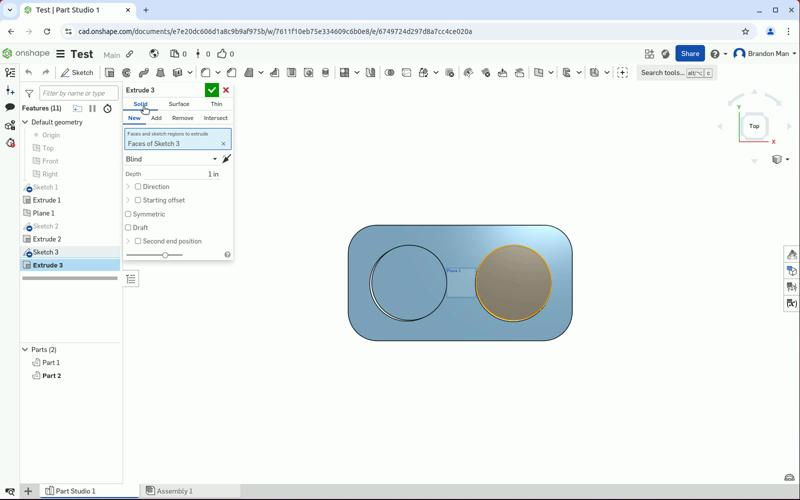
click(143, 106)
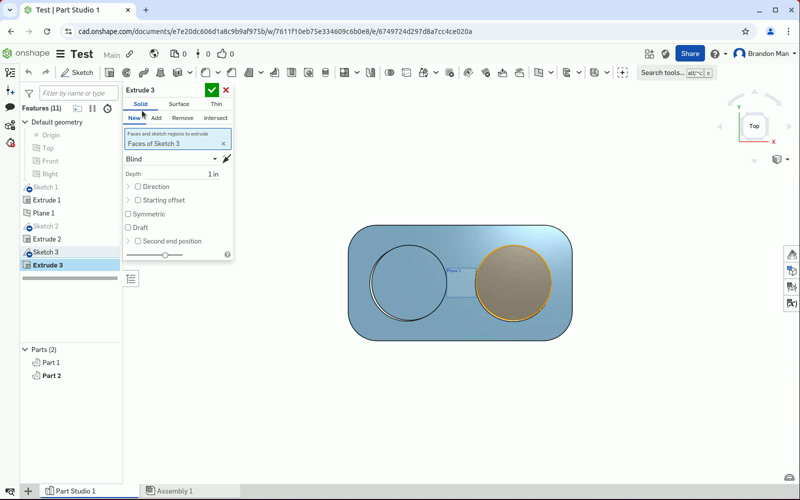
mouse_move(137, 120)
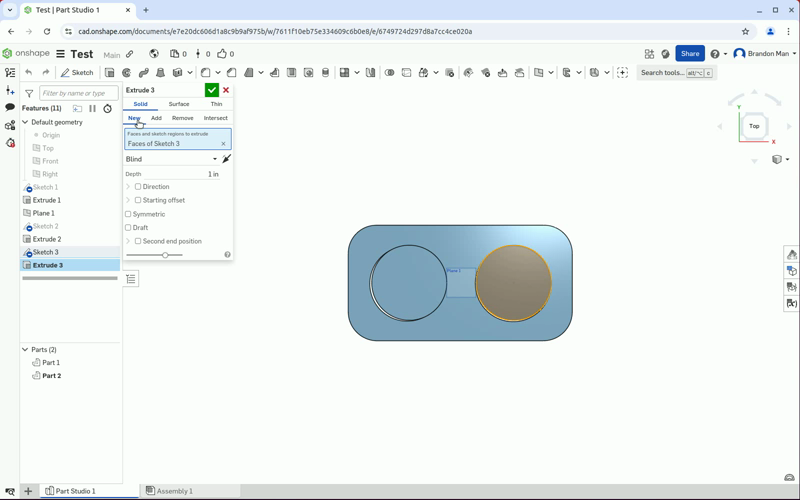
click(137, 120)
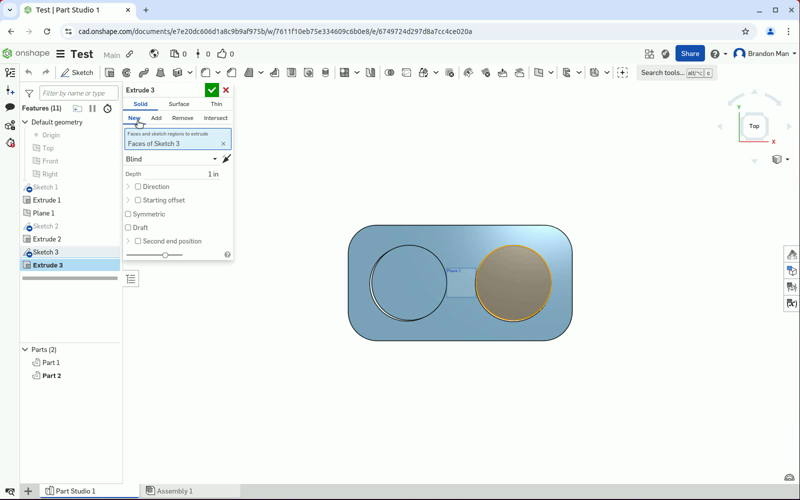
key(tab, 4)
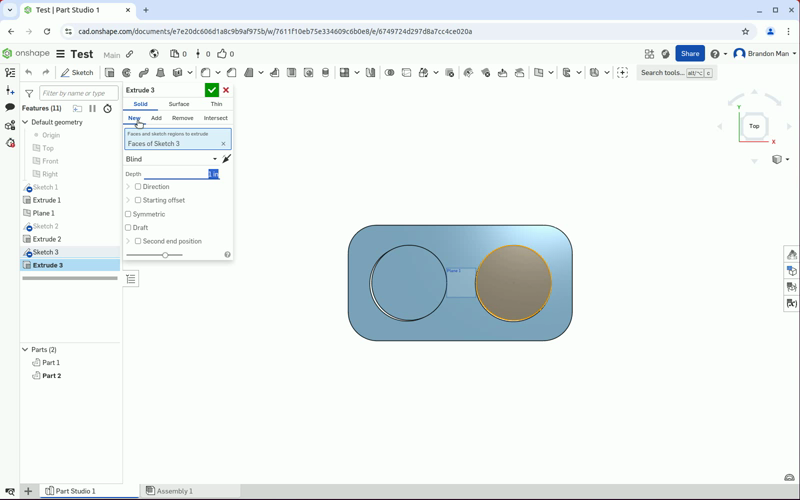
text(-3.129)
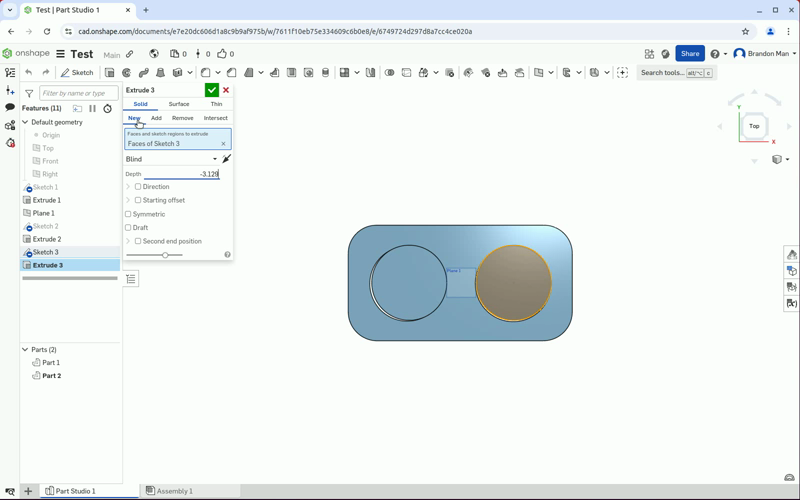
key(enter)
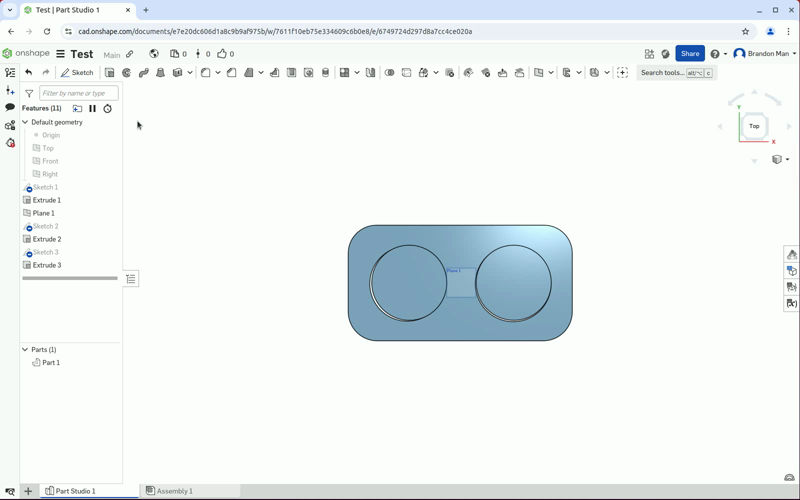
key(shift+h)
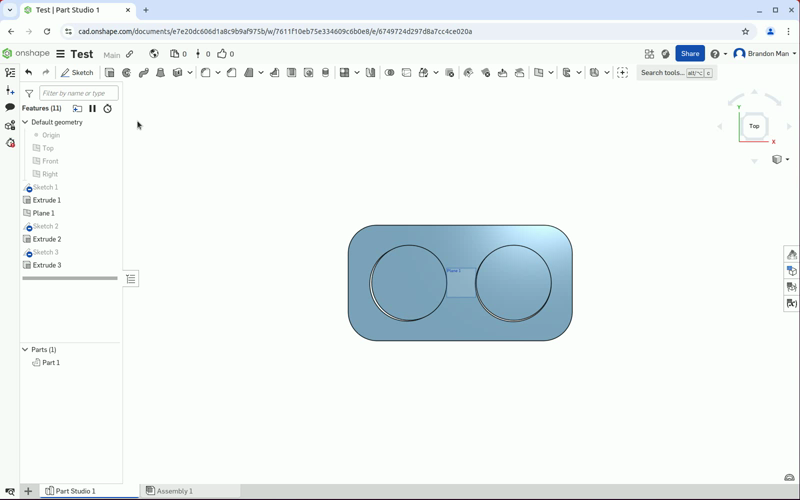
key(shift+h)
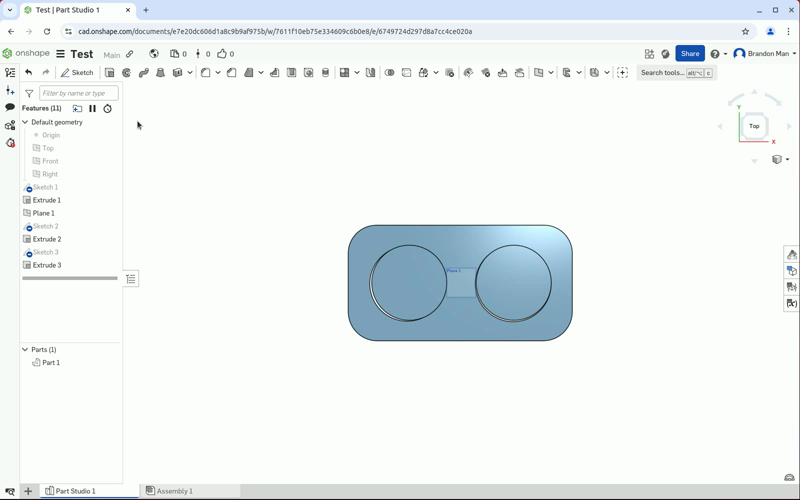
key(shift+7)
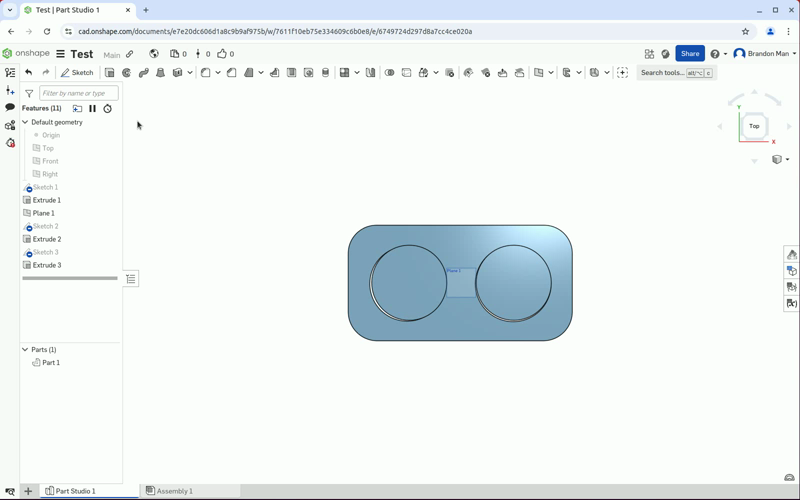
key(up, 3)
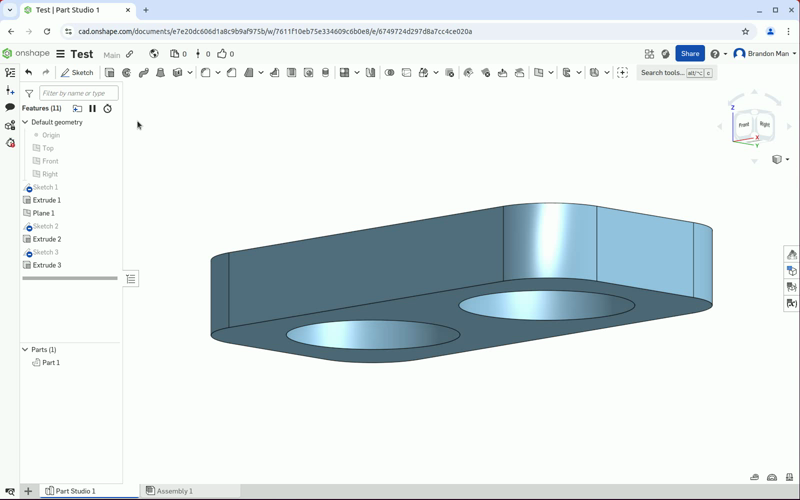
key(left, 3)
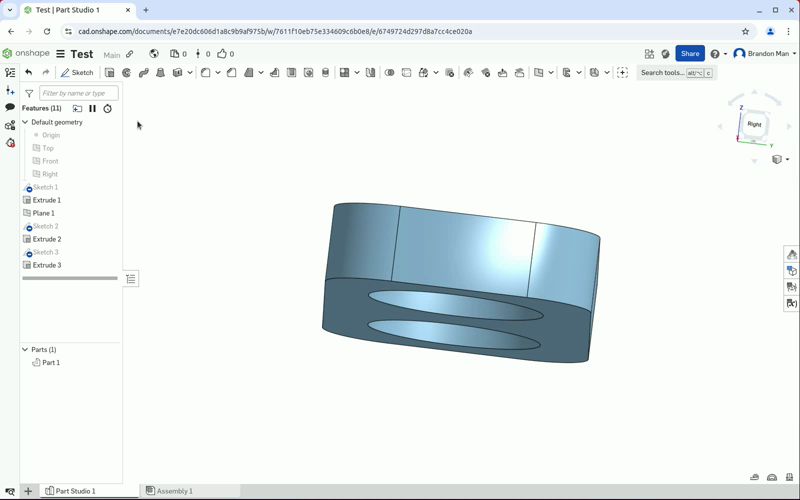
key(right, 3)
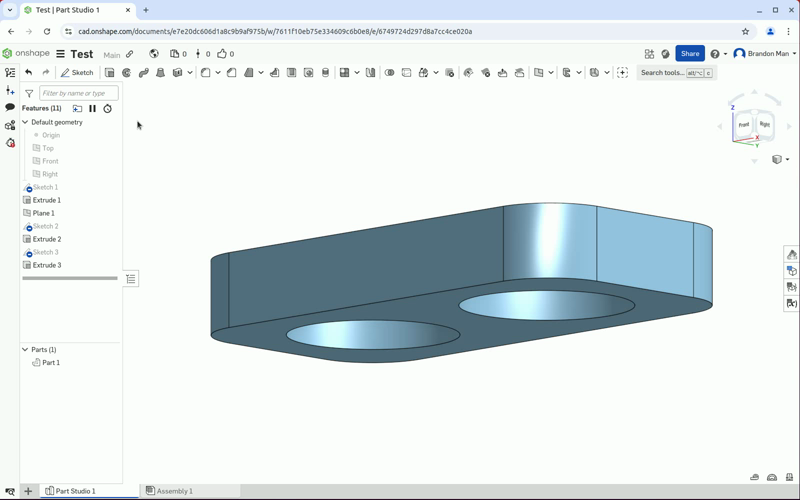
key(down, 3)
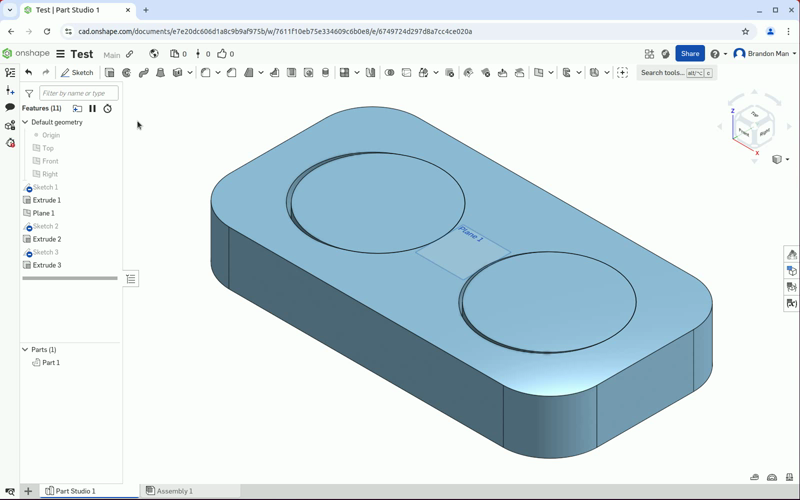
mouse_move(73, 189)
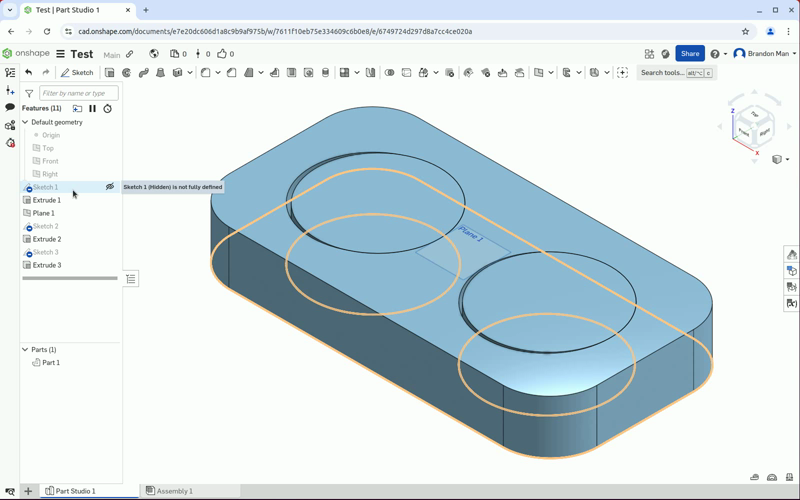
click(73, 189)